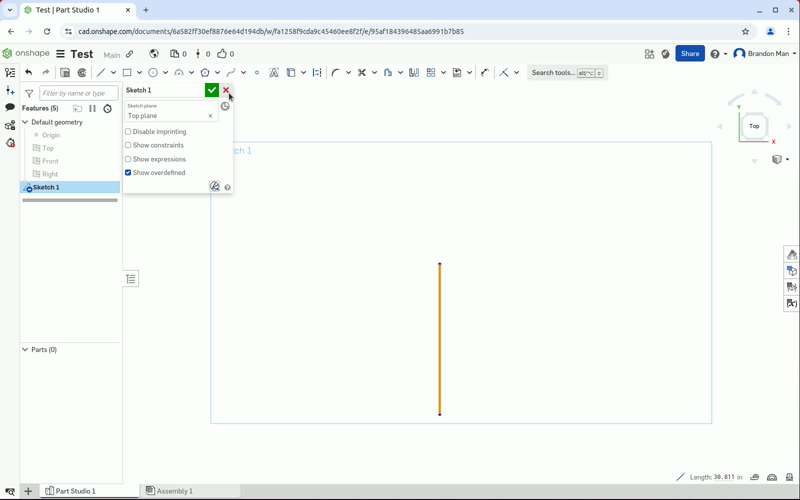
key(shift+h)
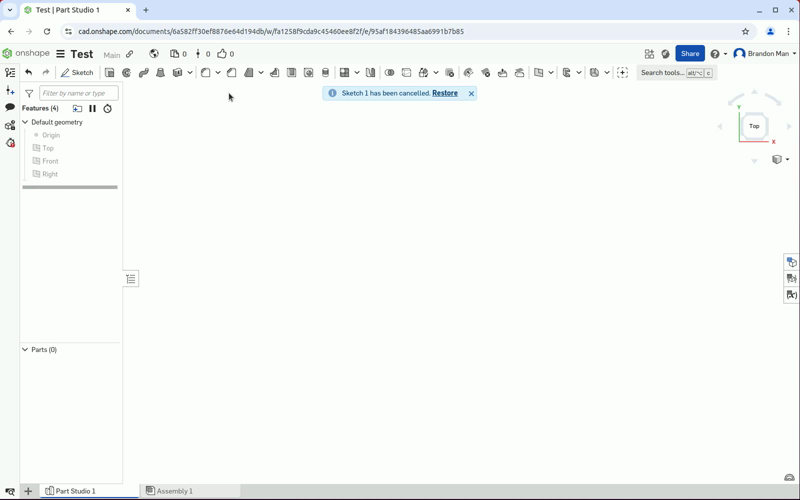
mouse_move(73, 352)
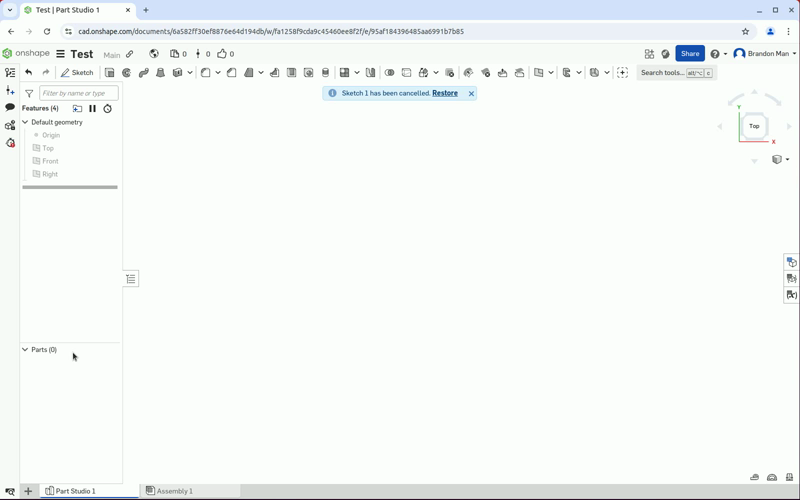
key(y)
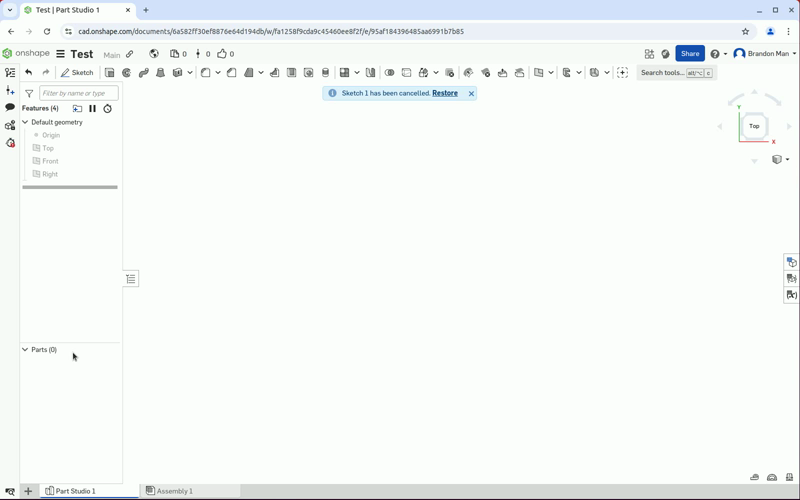
key(shift+p)
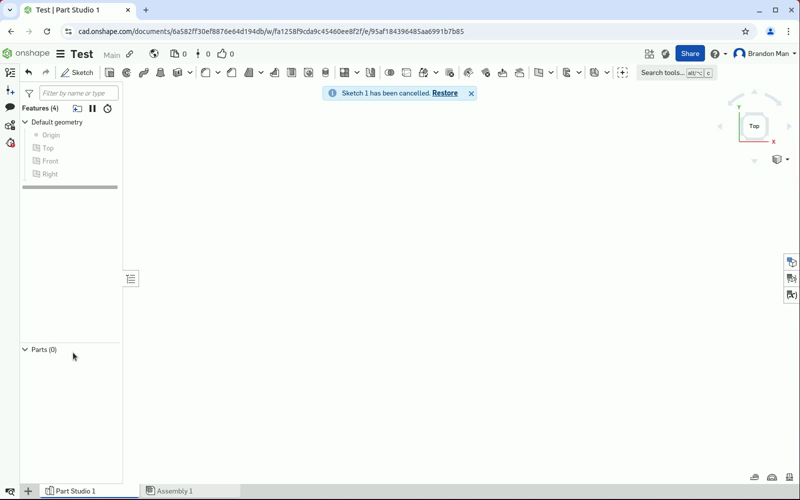
key(space)
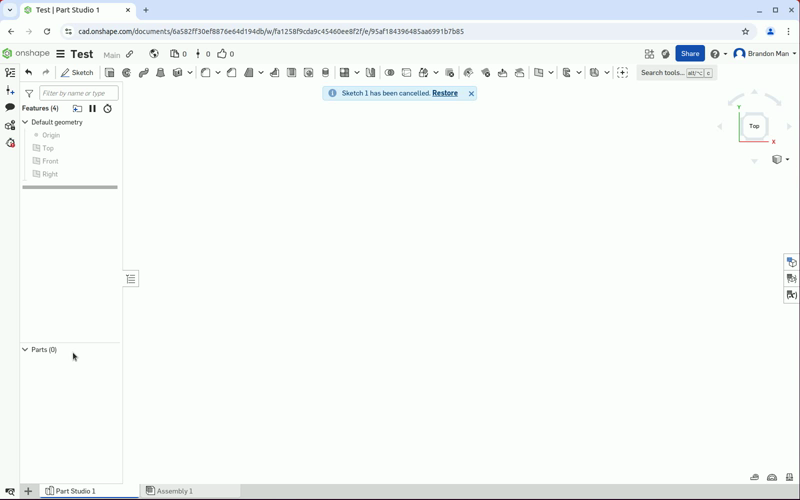
key_down(shift)
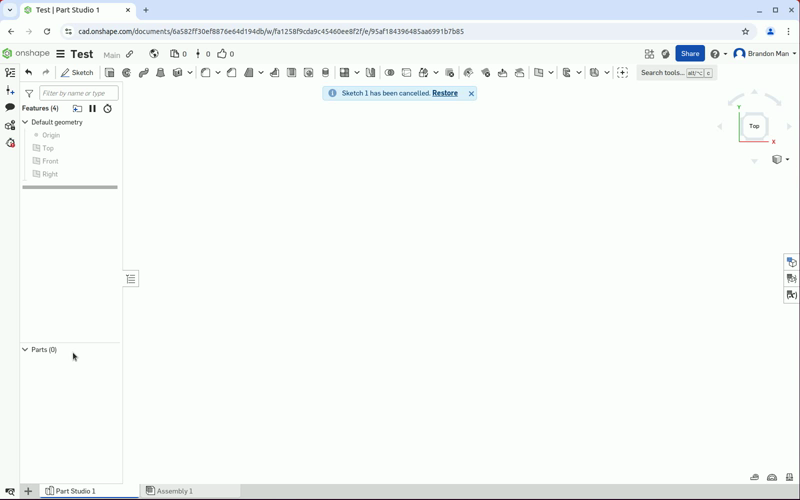
key(up)
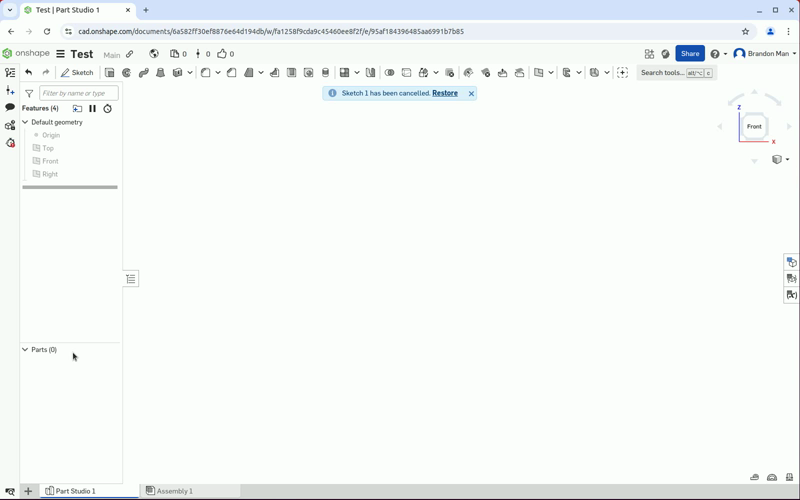
key_up(shift)
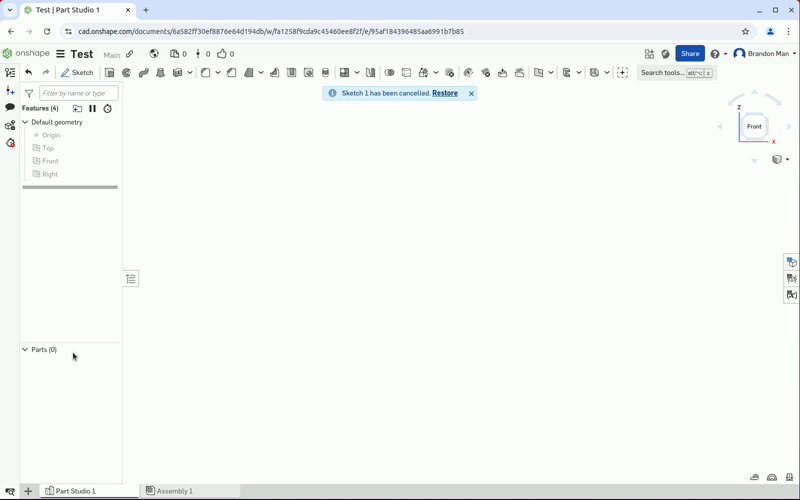
mouse_move(73, 352)
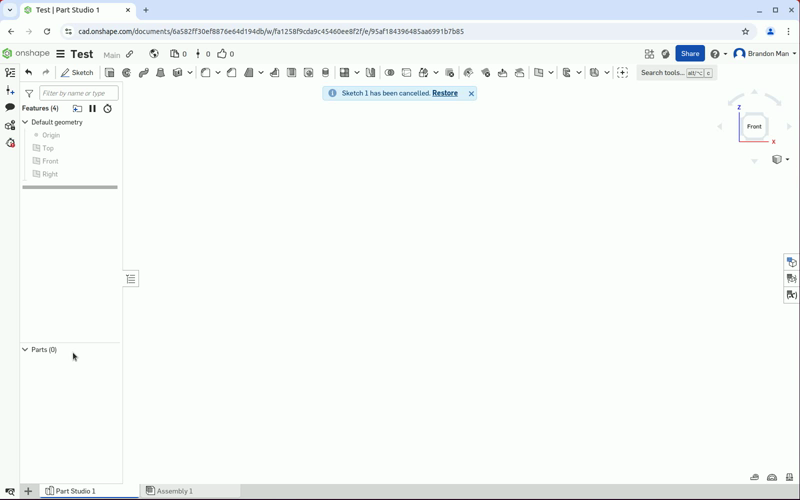
key(shift+y)
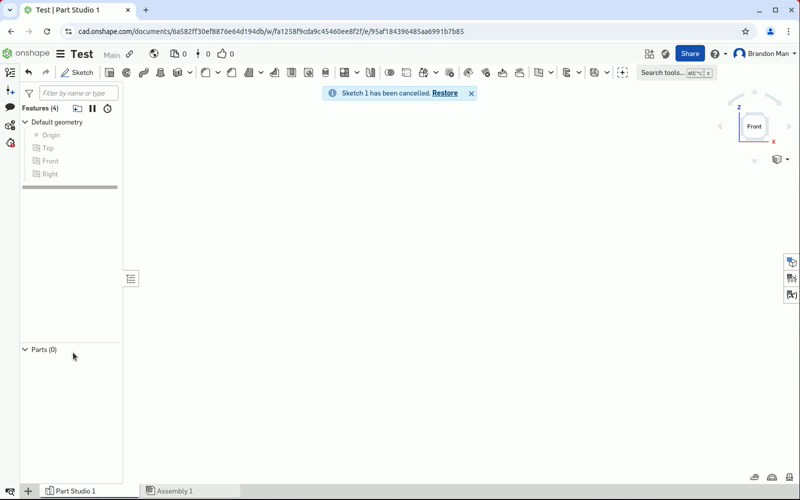
key(shift+s)
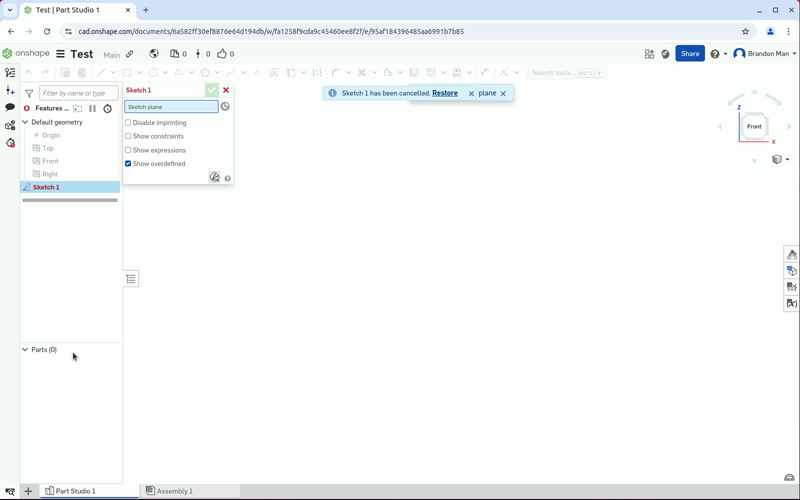
mouse_move(73, 163)
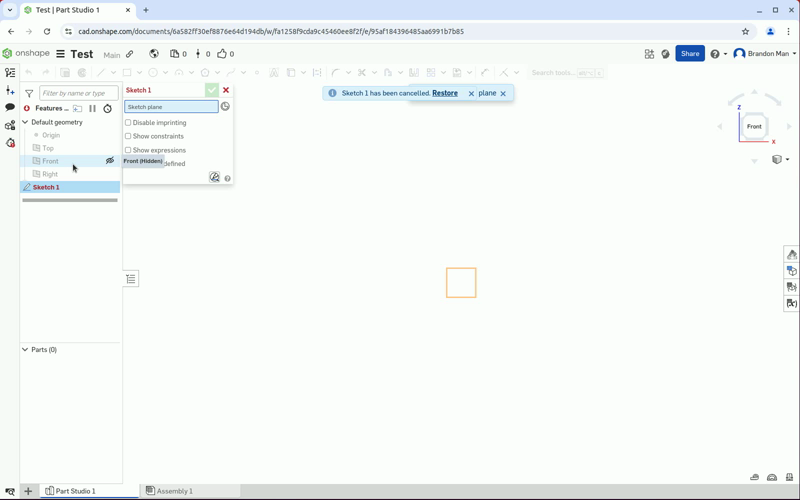
click(73, 163)
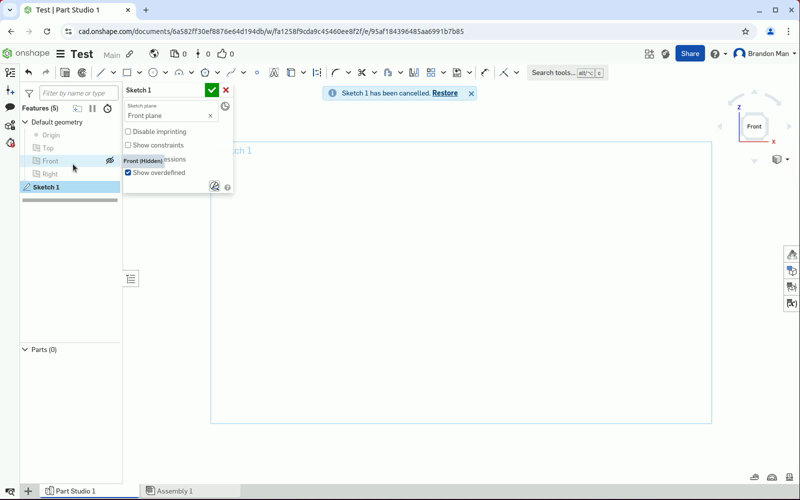
mouse_move(73, 352)
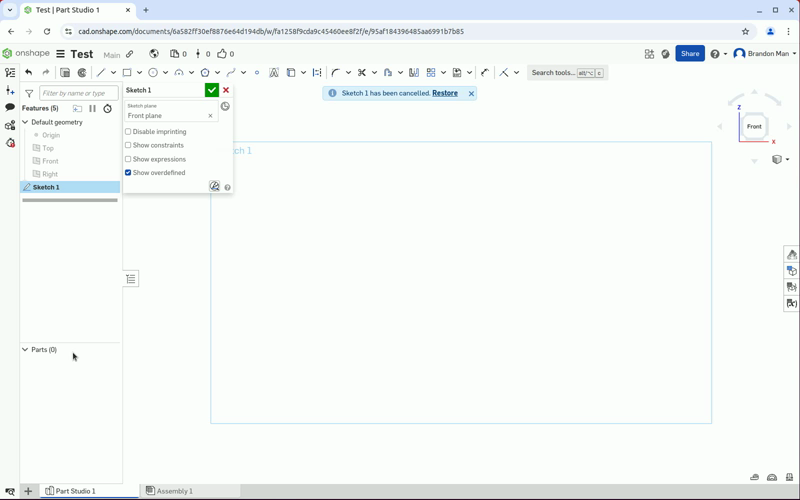
key(y)
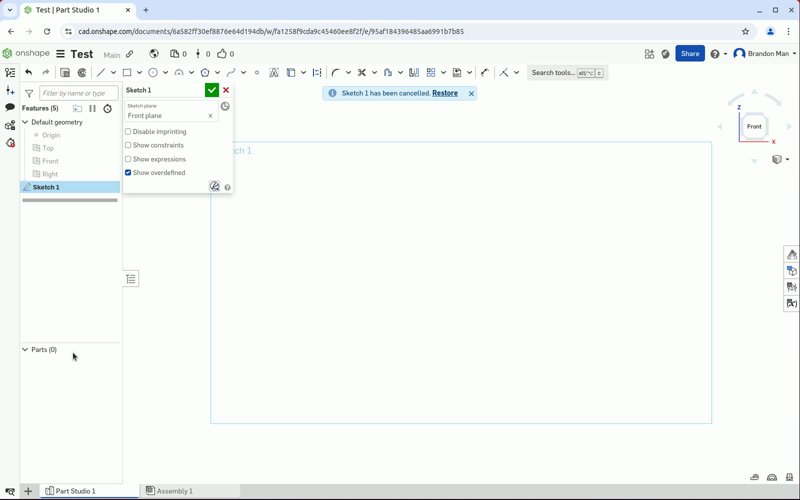
key(l)
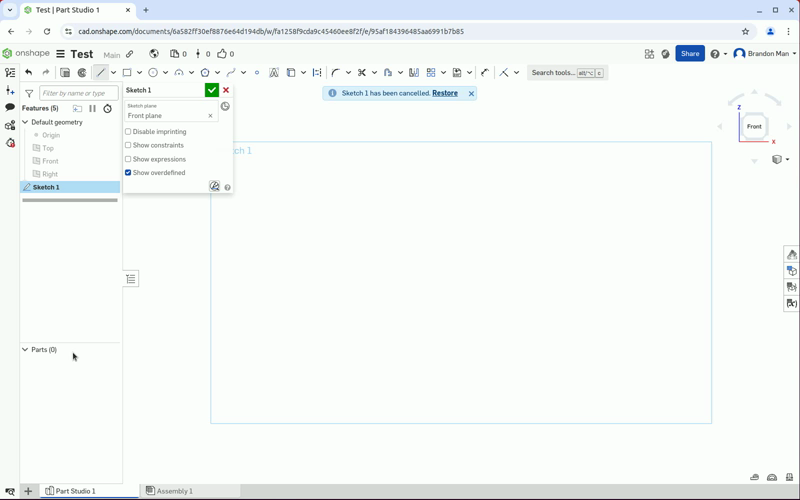
key_down(shift)
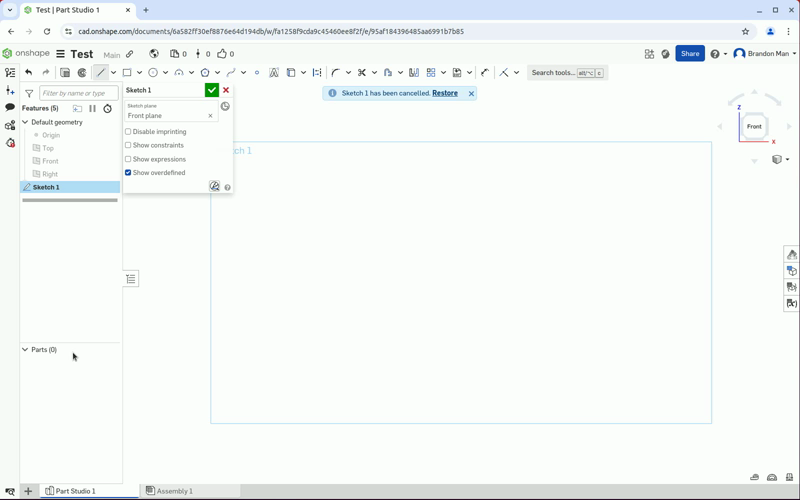
mouse_move(364, 306)
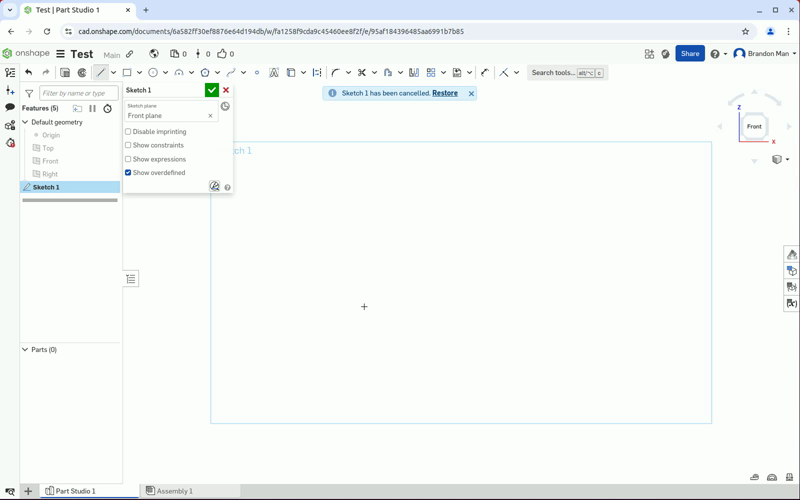
click(364, 306)
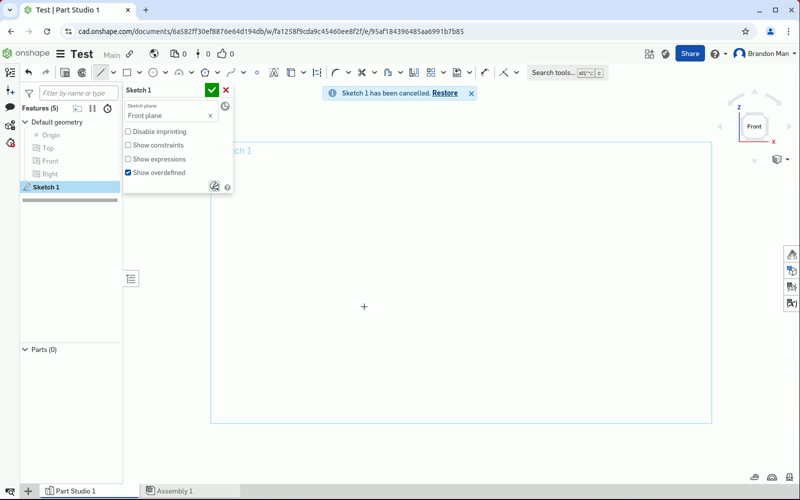
key_up(shift)
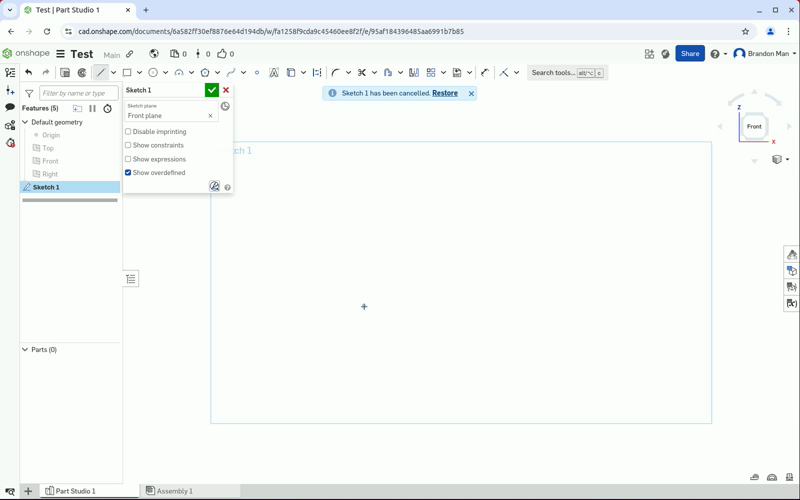
key_down(shift)
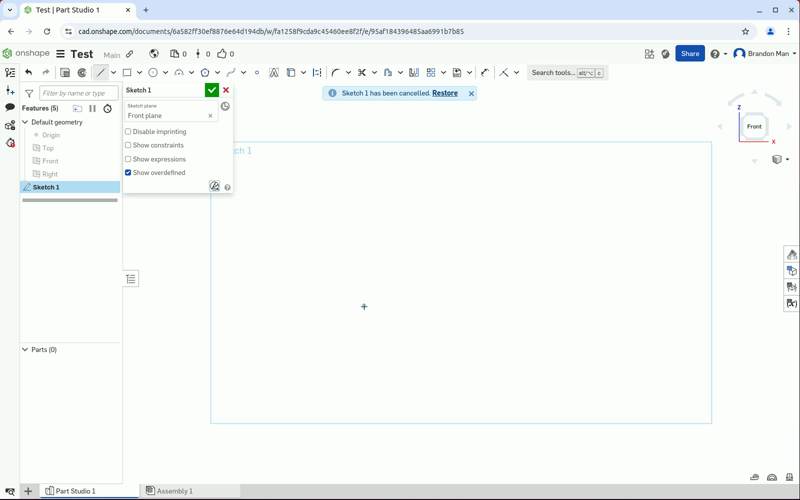
mouse_move(394, 306)
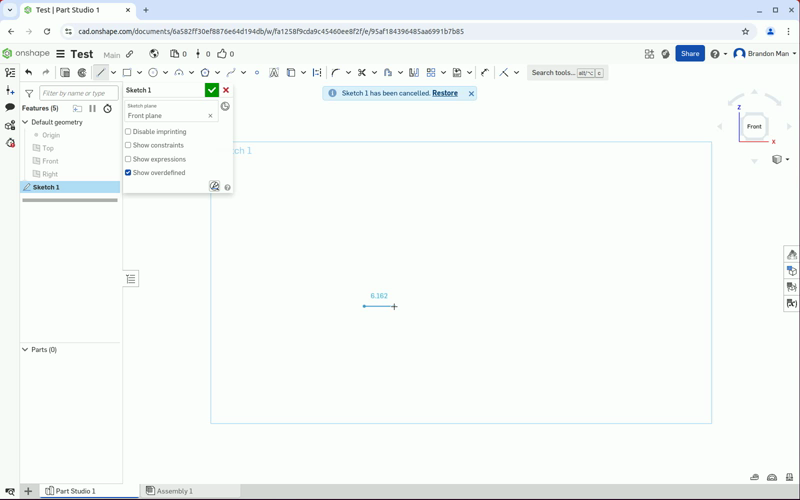
mouse_move(416, 298)
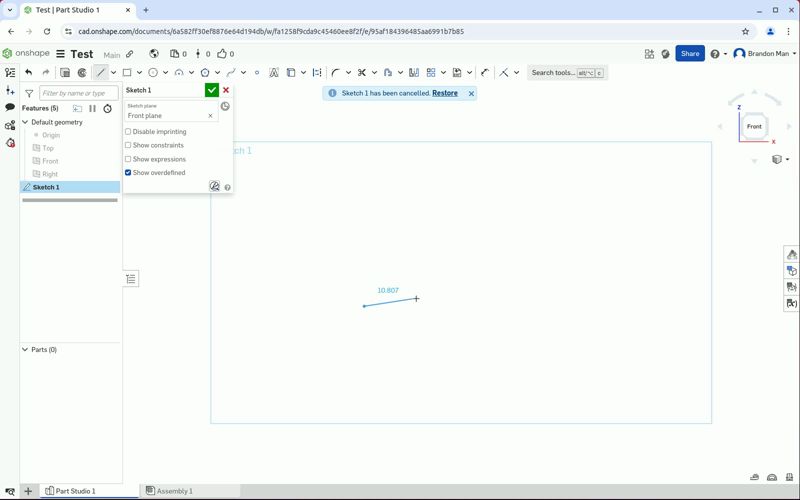
click(416, 298)
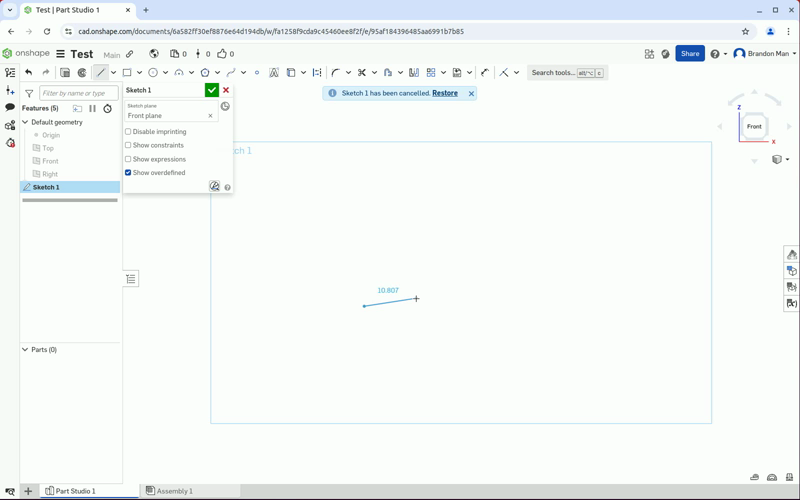
key_up(shift)
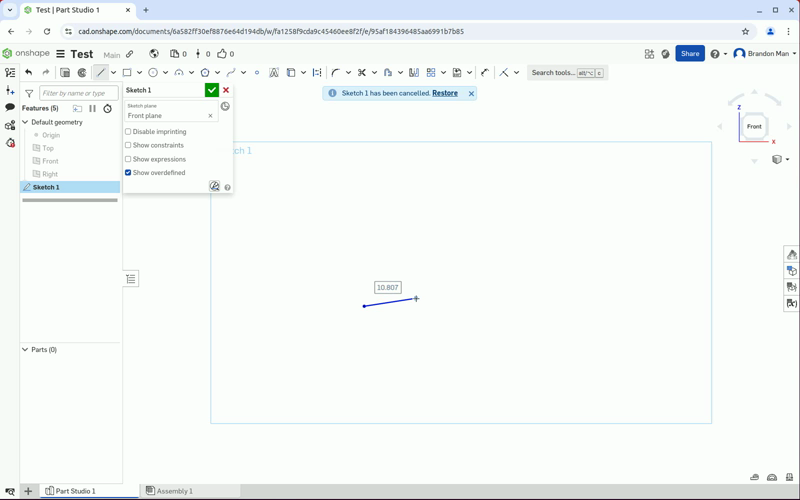
key_down(shift)
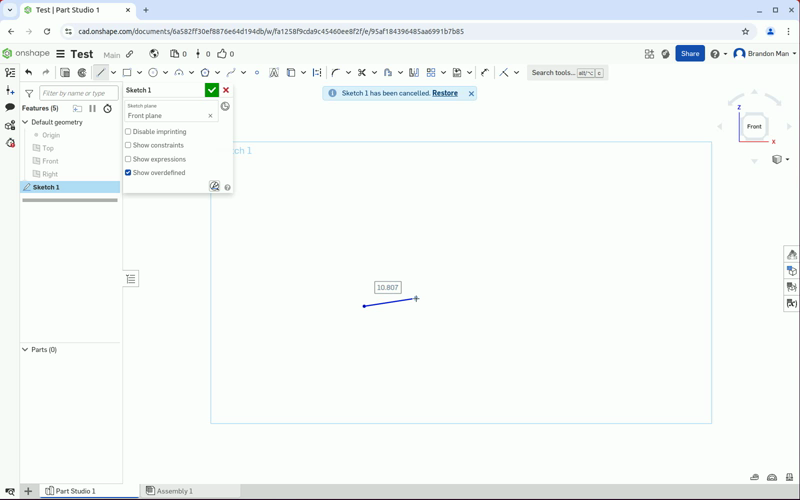
mouse_move(401, 394)
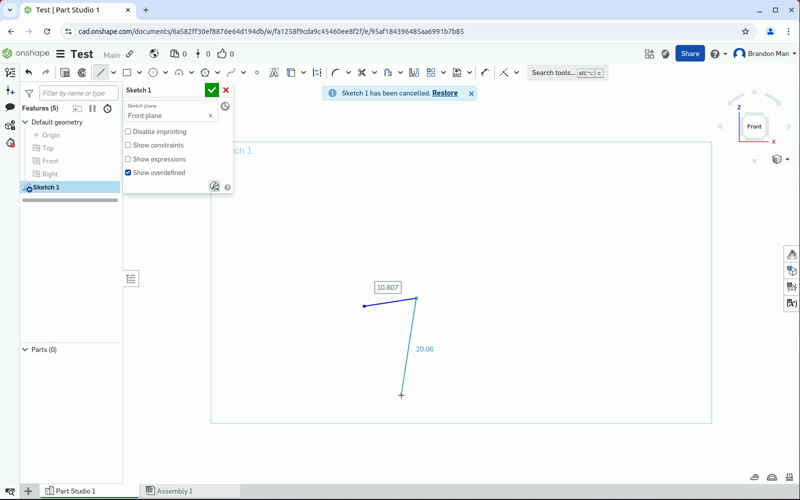
click(401, 394)
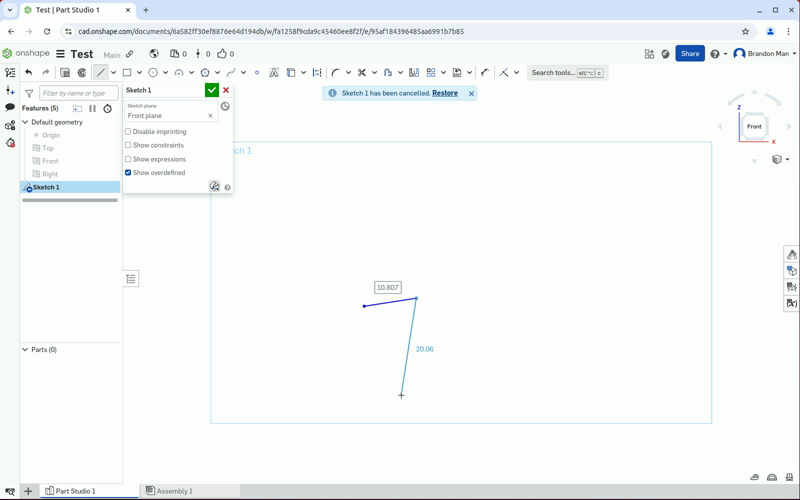
key_up(shift)
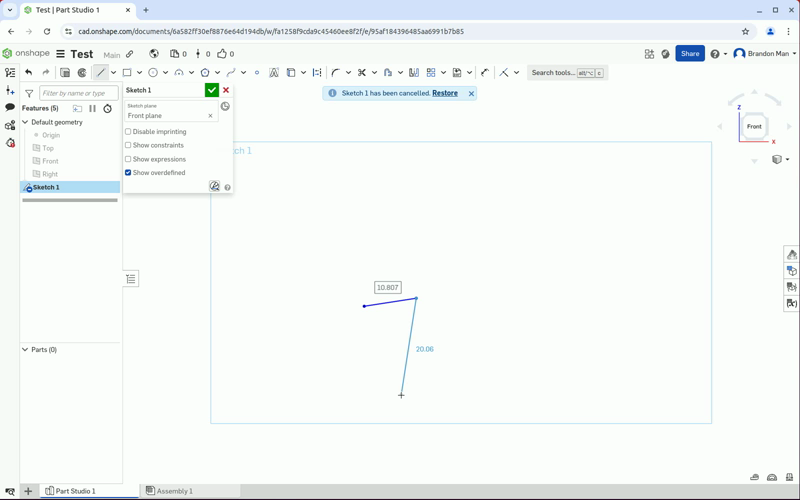
key_down(shift)
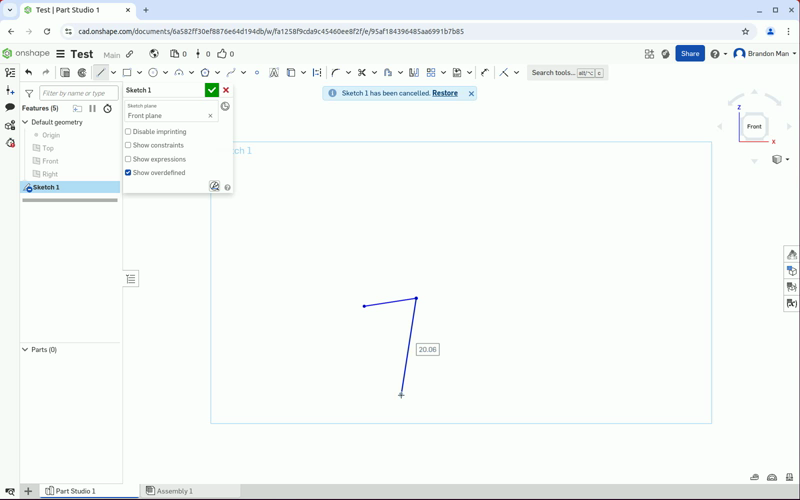
mouse_move(431, 394)
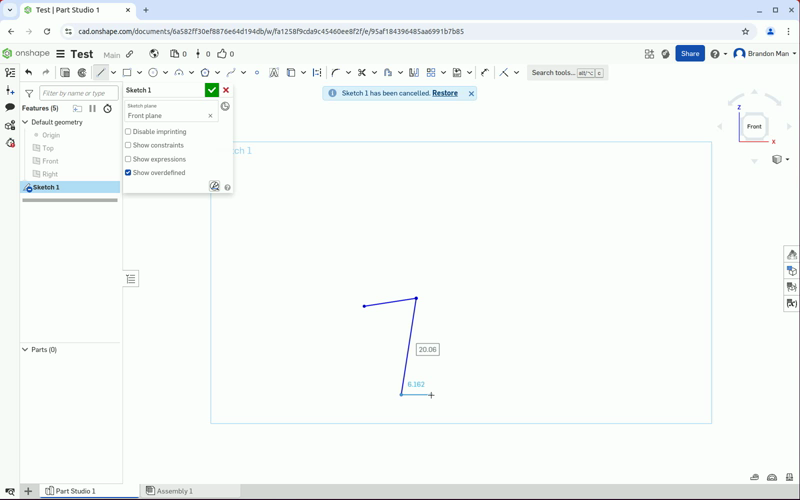
mouse_move(460, 394)
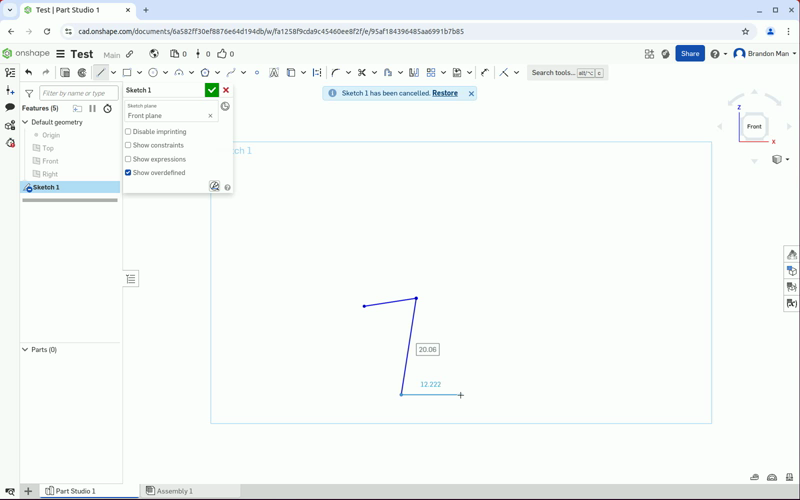
click(460, 394)
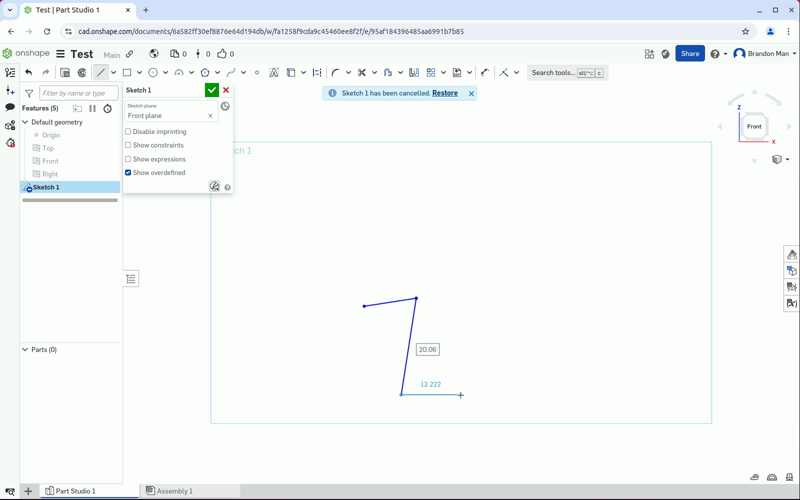
key_up(shift)
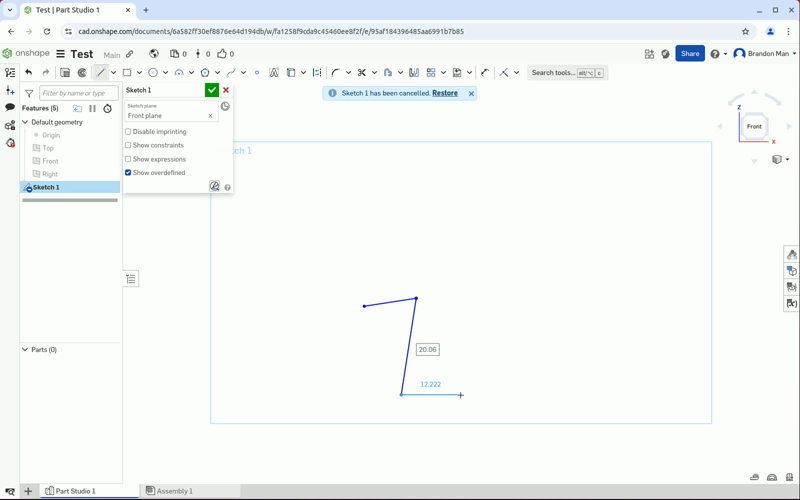
key_down(shift)
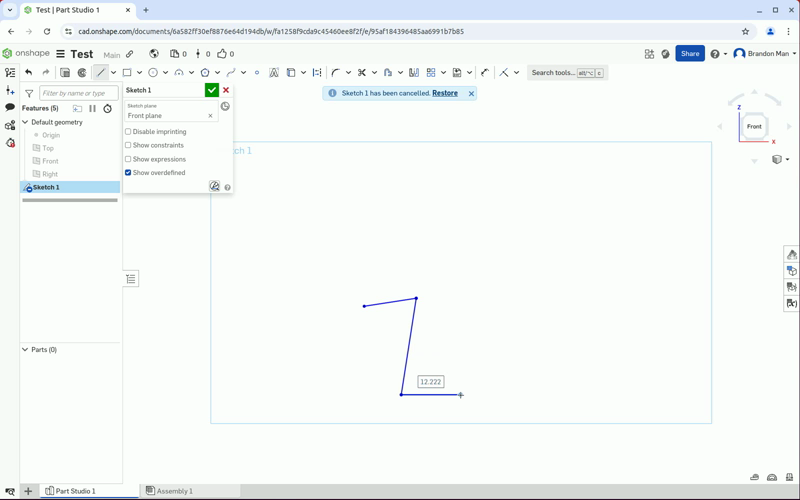
mouse_move(490, 394)
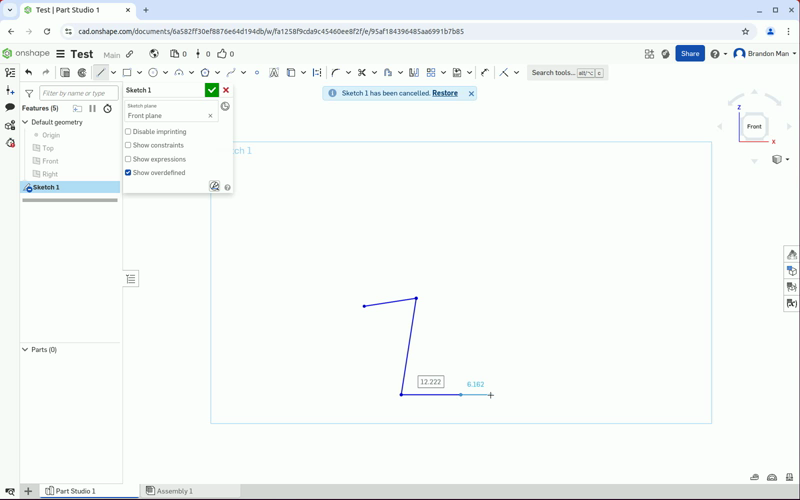
mouse_move(460, 377)
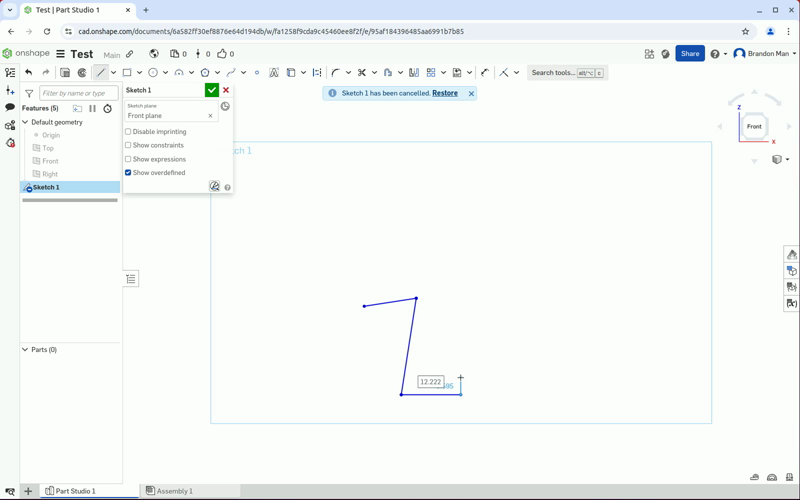
click(460, 377)
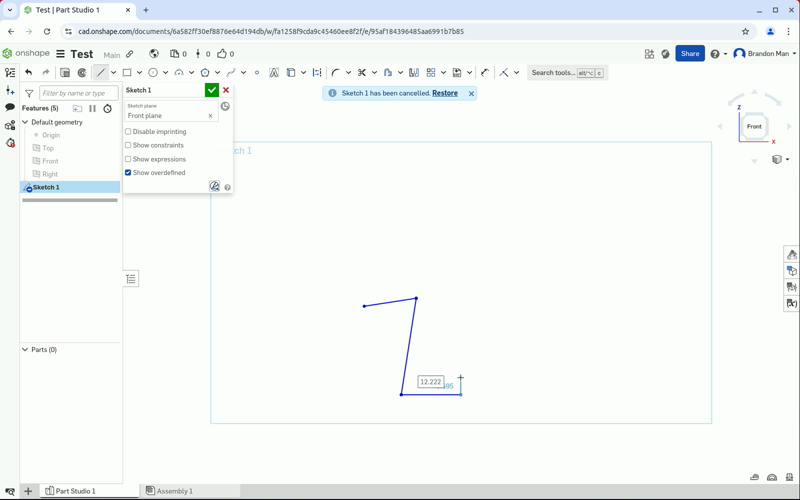
key_up(shift)
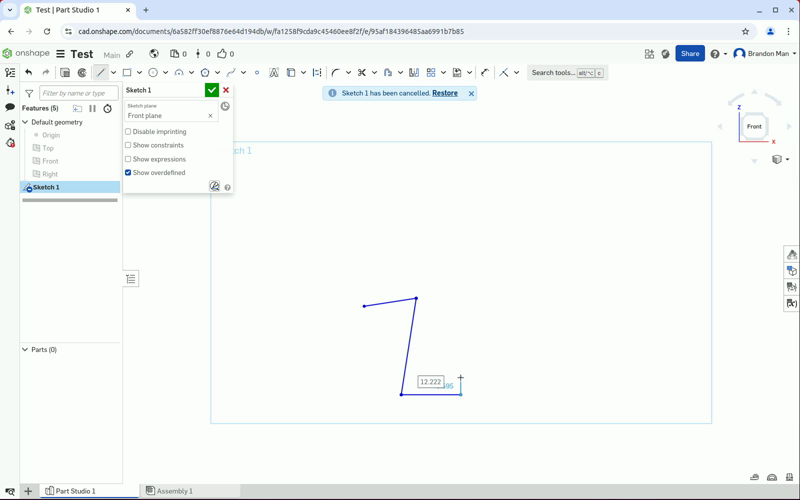
key_down(shift)
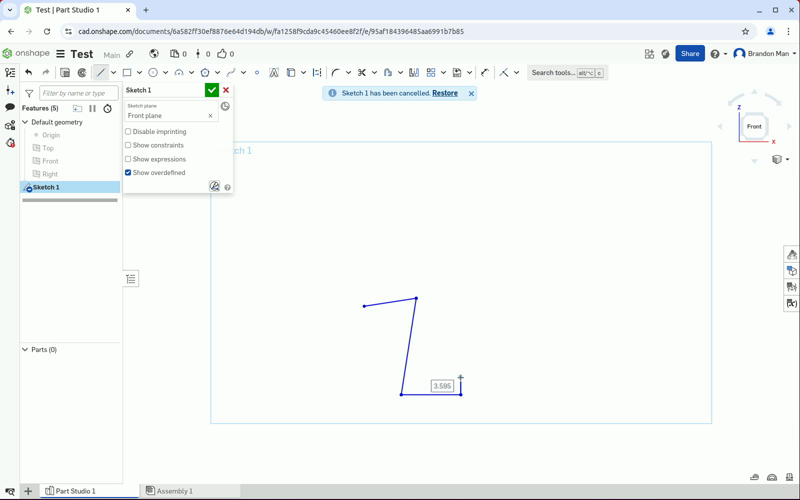
mouse_move(392, 230)
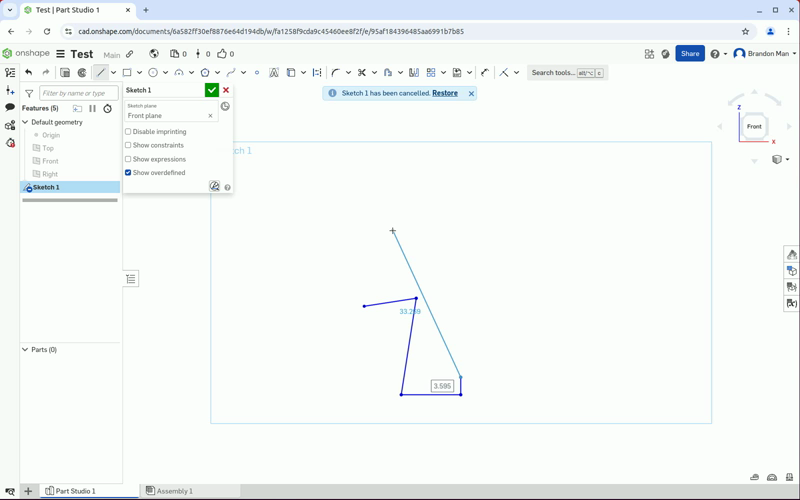
click(392, 230)
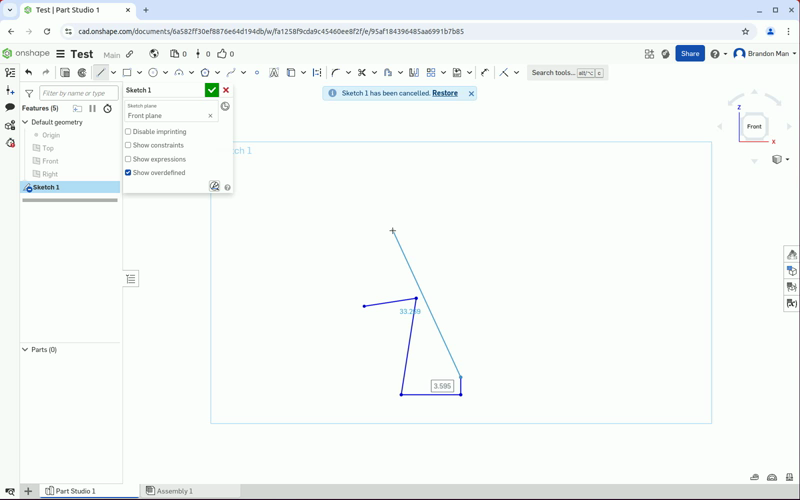
key_up(shift)
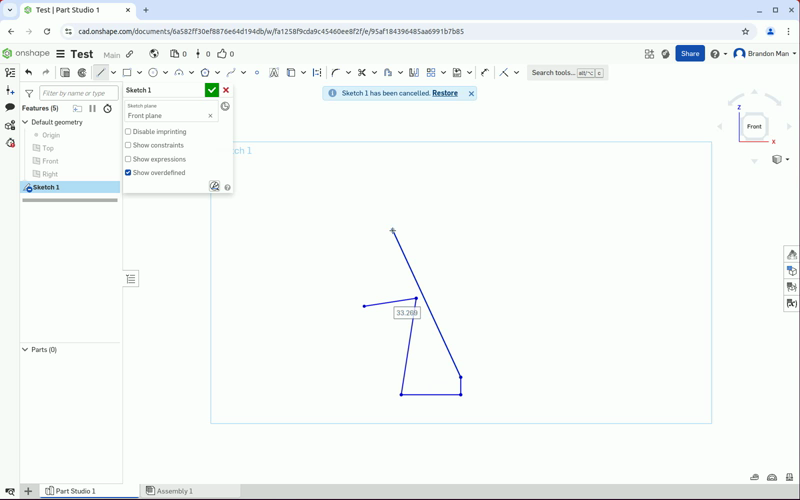
key_down(shift)
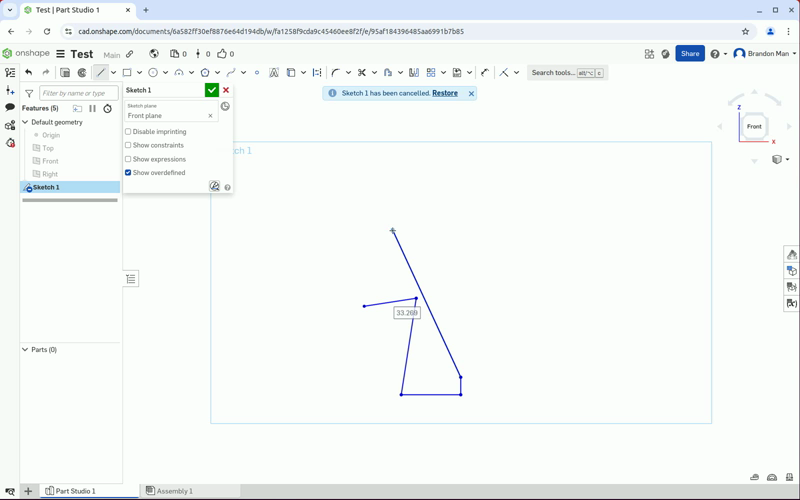
mouse_move(422, 230)
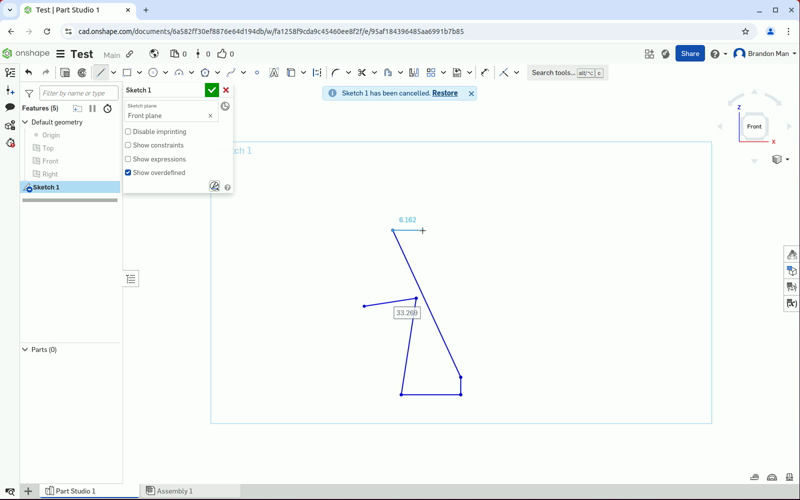
mouse_move(364, 230)
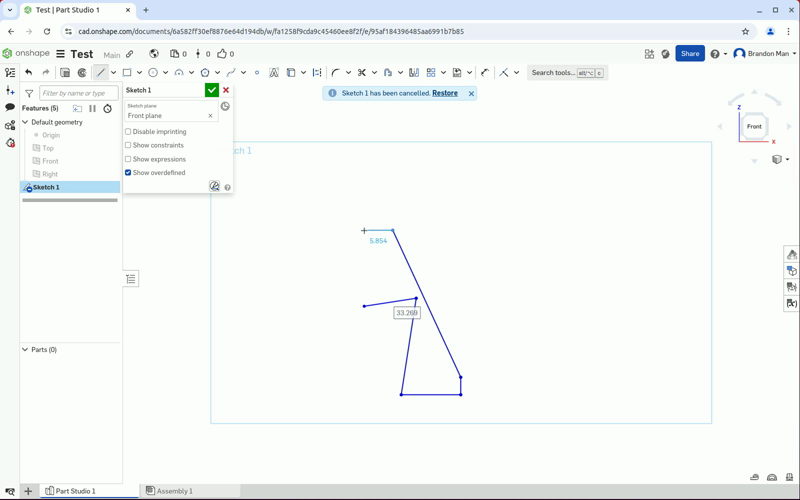
click(364, 230)
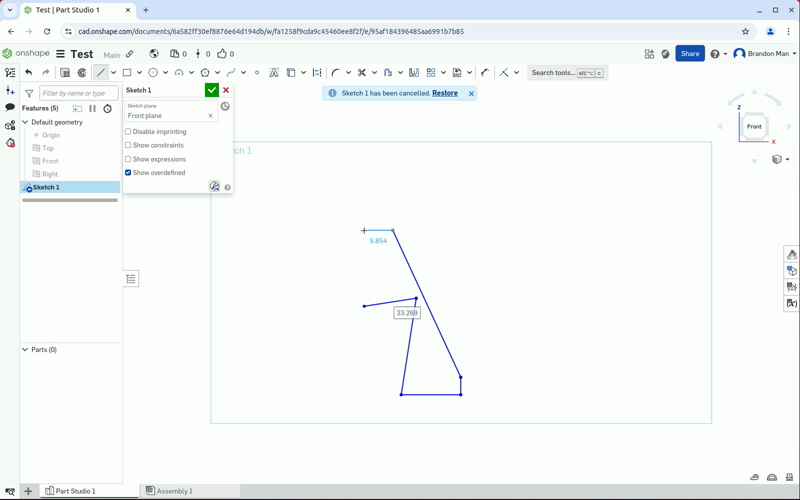
key_up(shift)
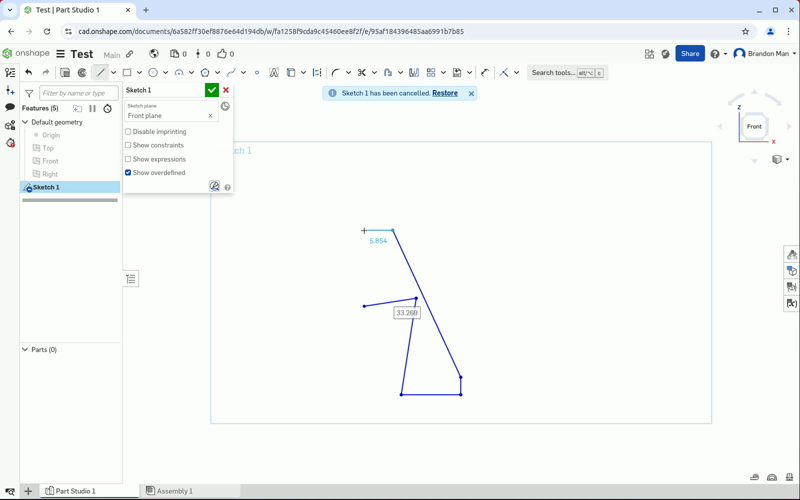
key_down(shift)
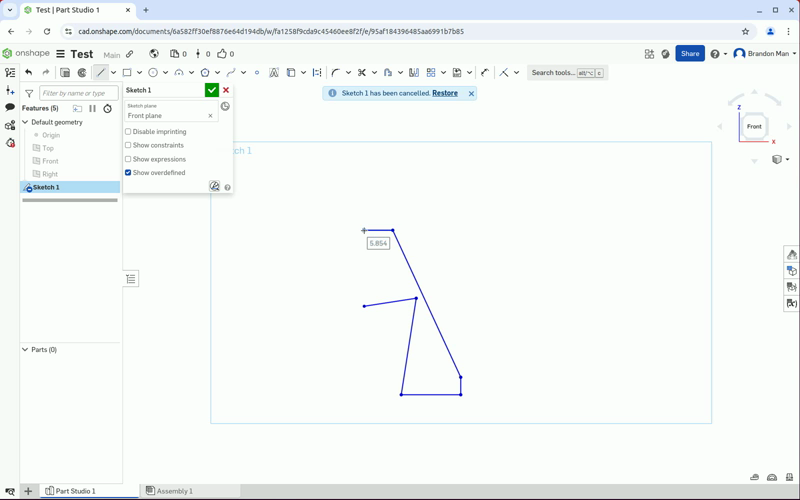
mouse_move(364, 306)
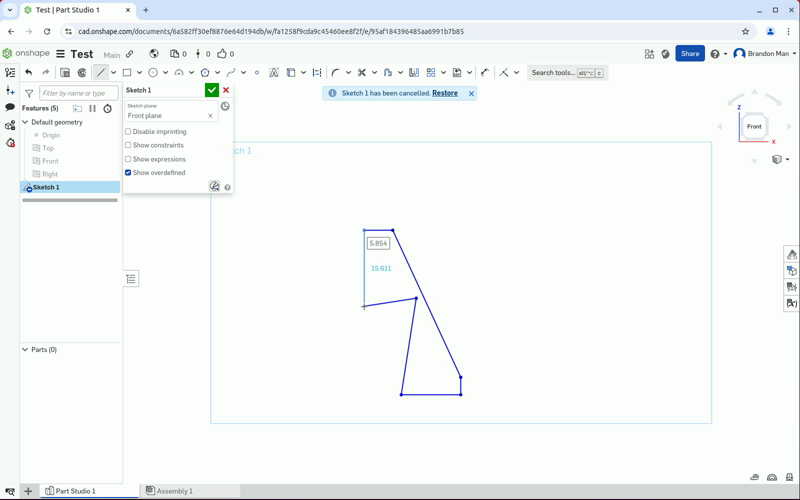
key_up(shift)
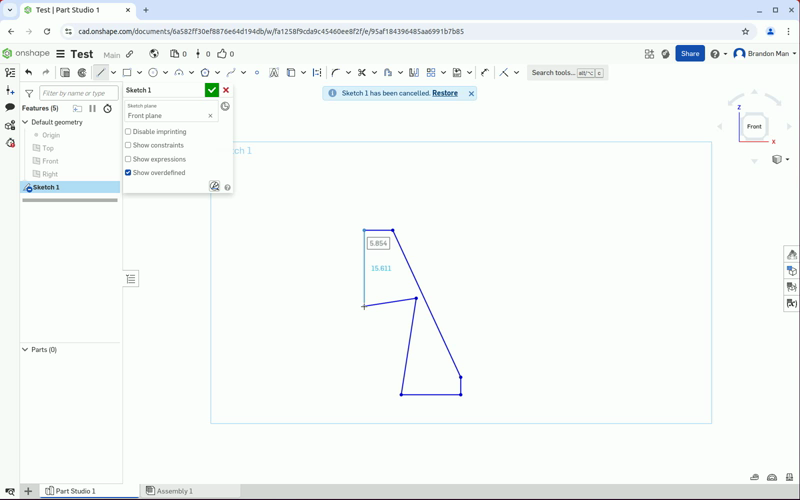
click(364, 306)
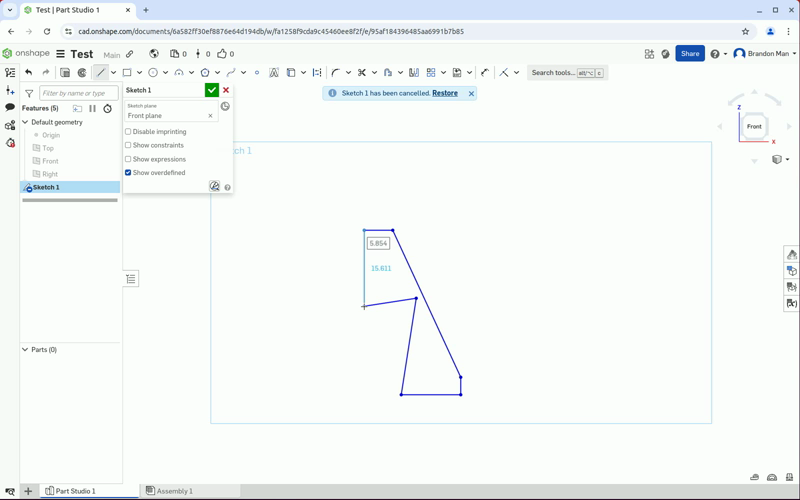
key(esc)
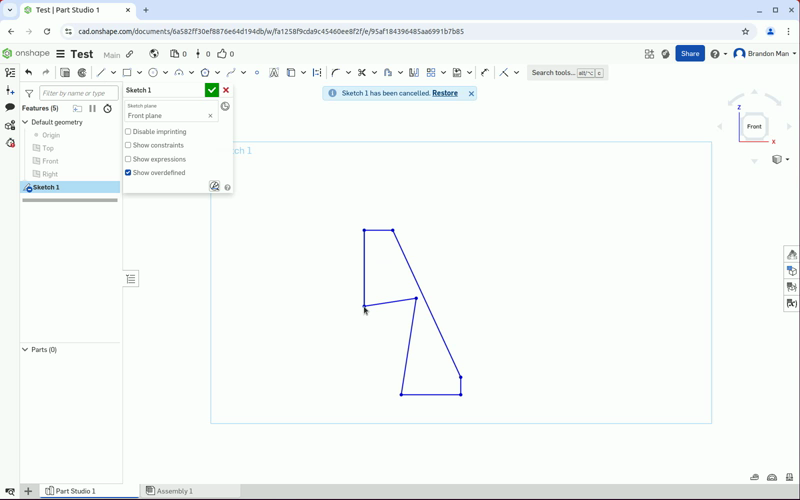
mouse_move(373, 259)
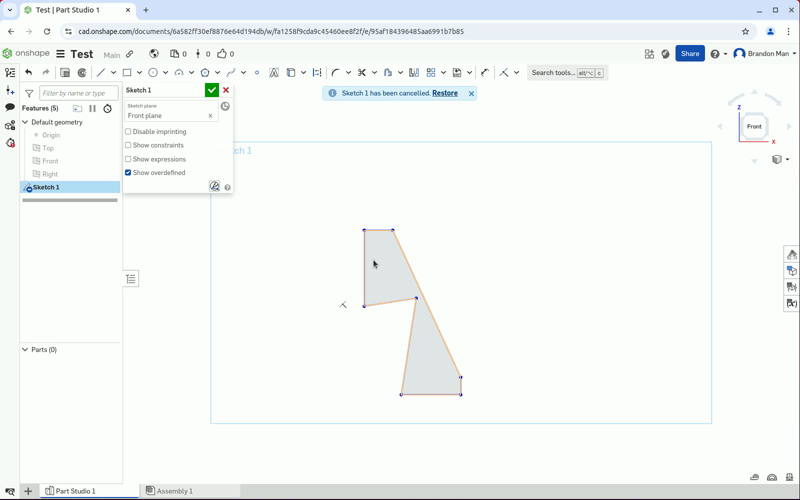
click(373, 259)
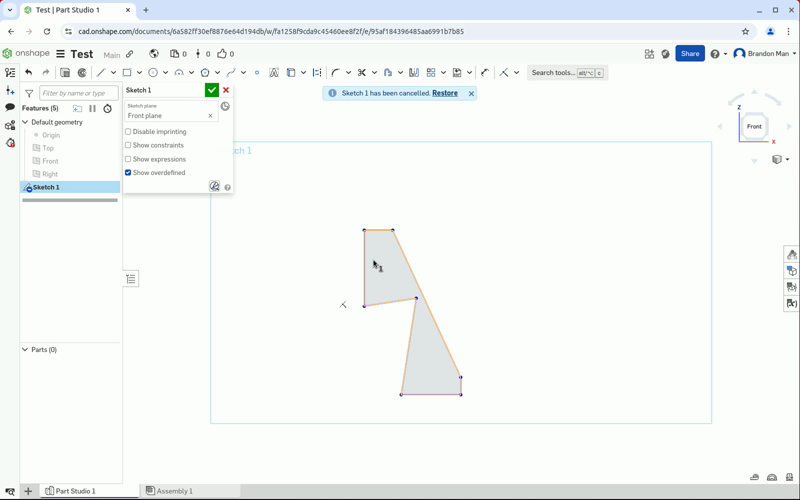
mouse_move(73, 352)
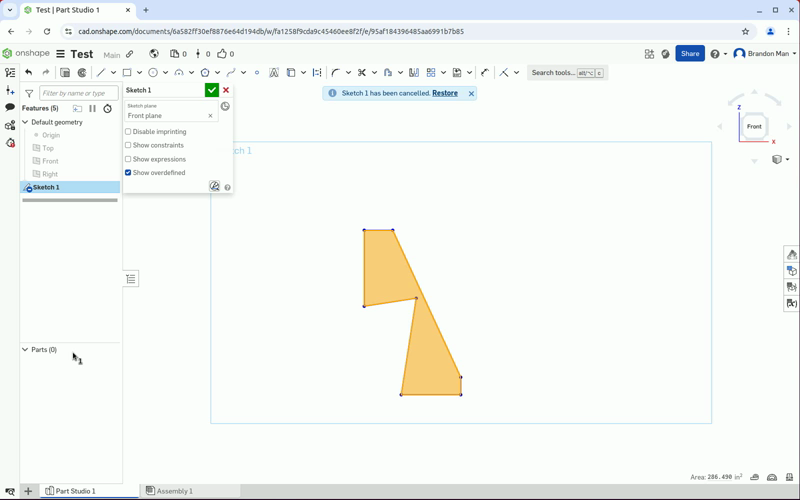
key(shift+y)
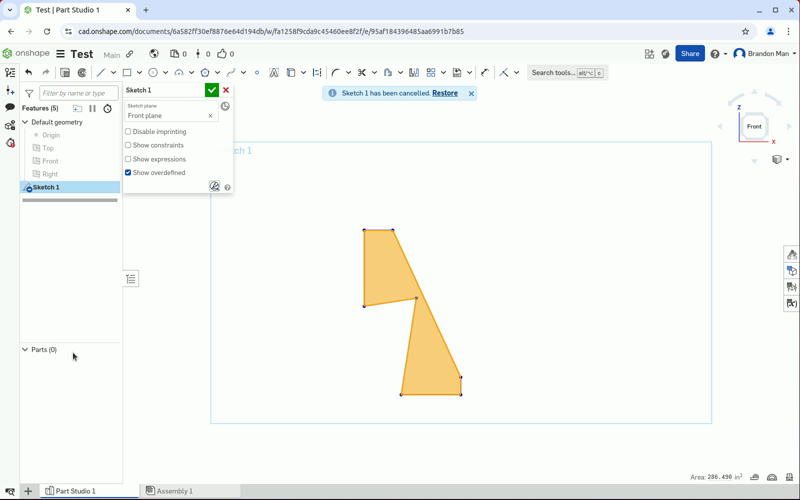
key(shift+e)
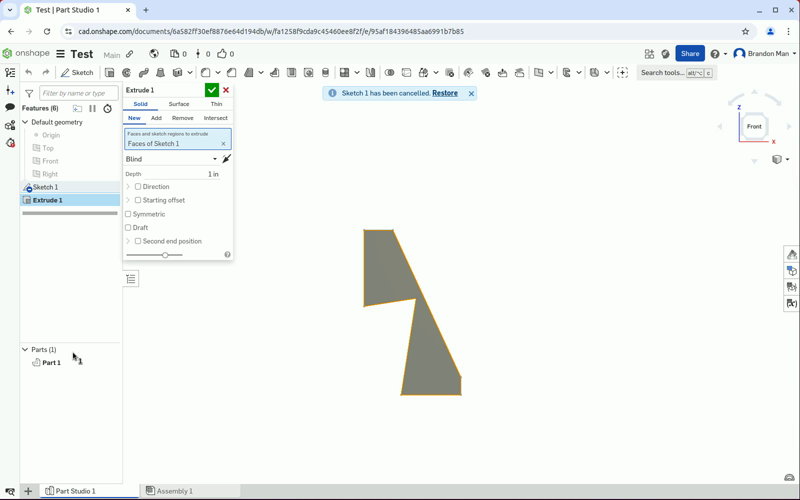
mouse_move(143, 106)
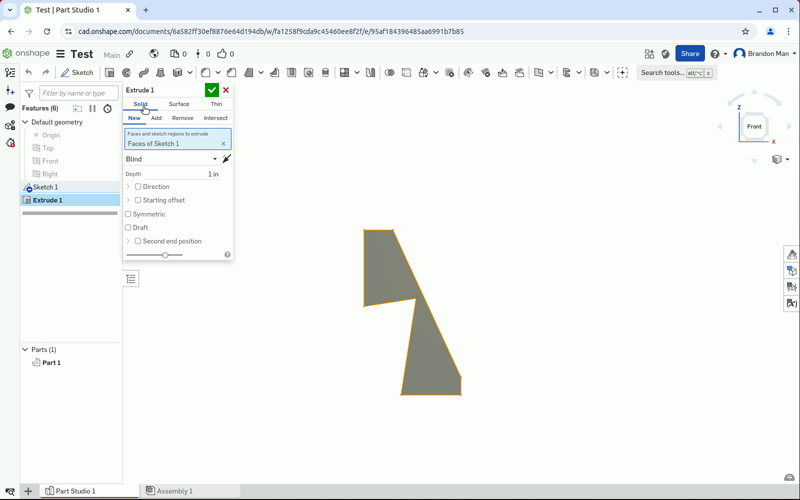
click(143, 106)
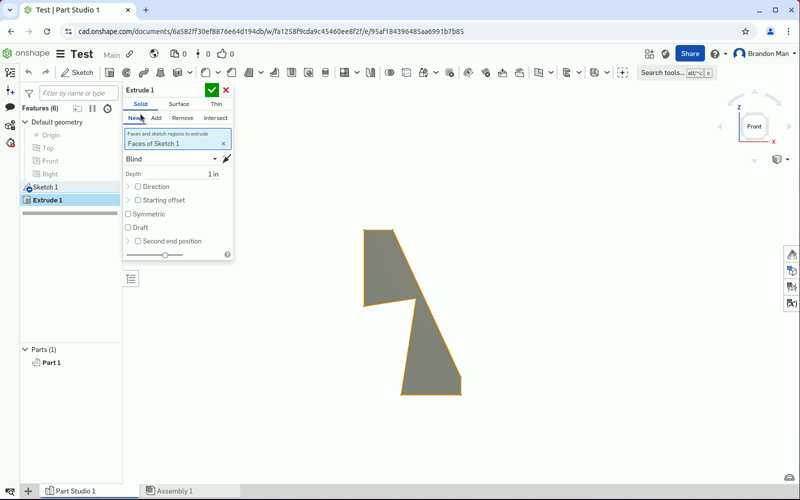
mouse_move(137, 120)
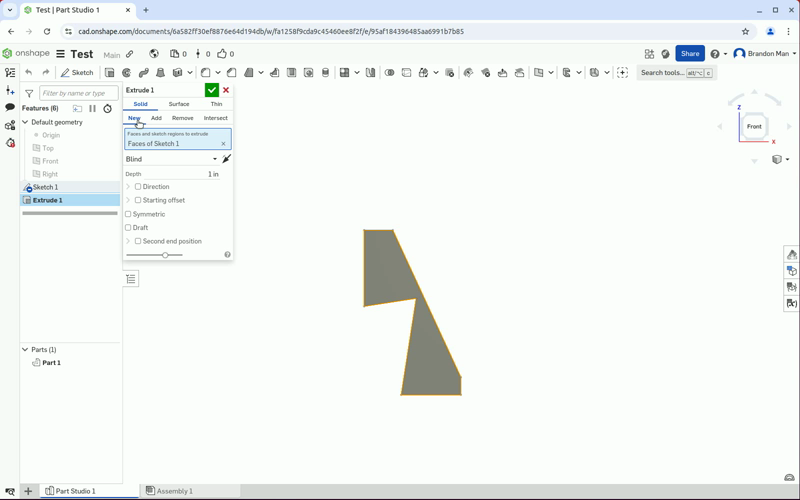
click(137, 120)
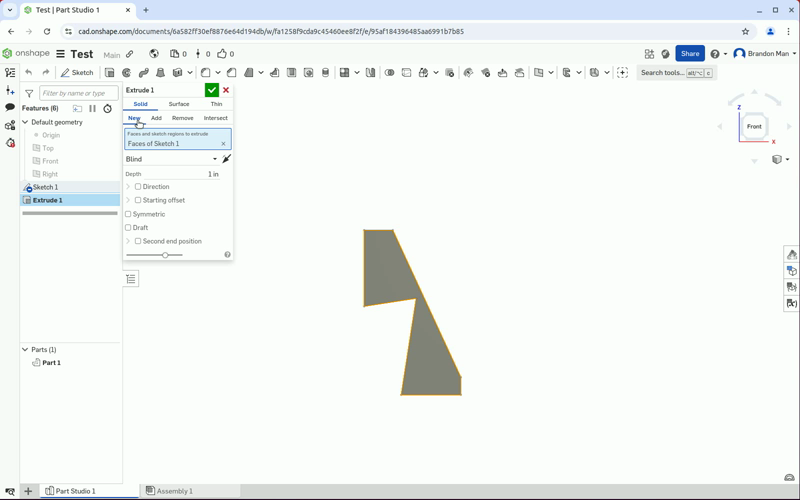
key(tab, 4)
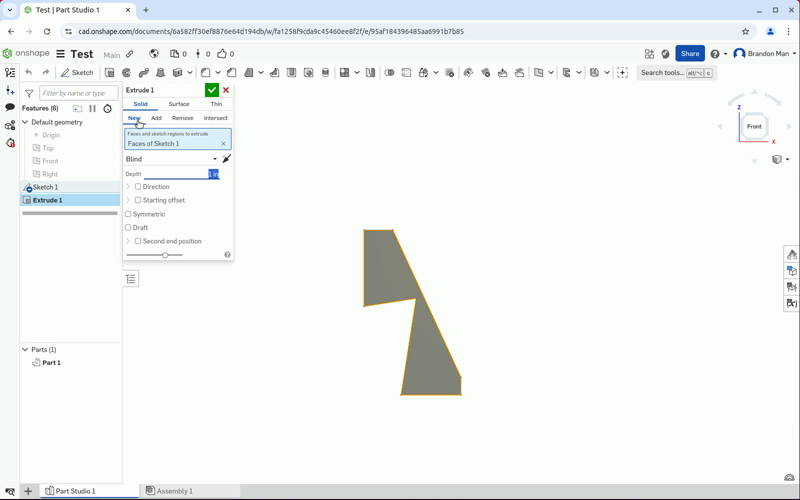
text(4.814)
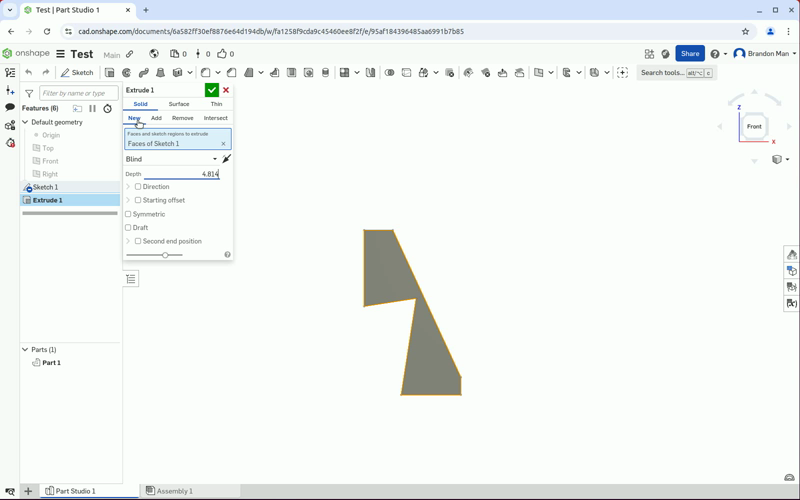
key(enter)
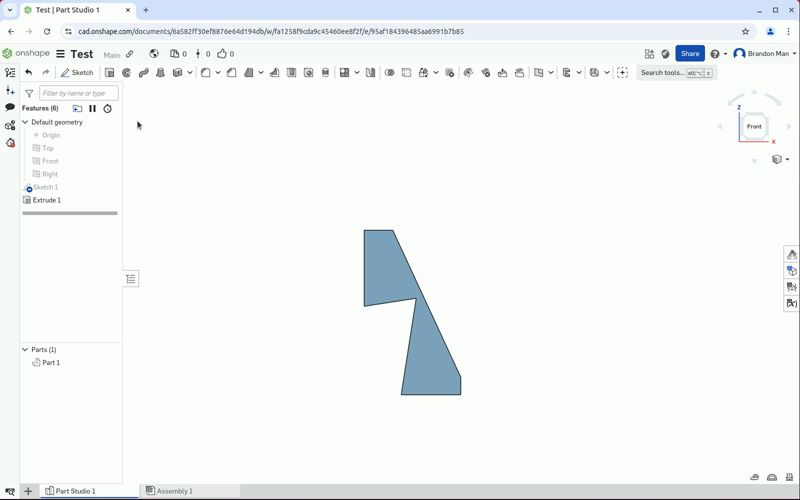
key(shift+h)
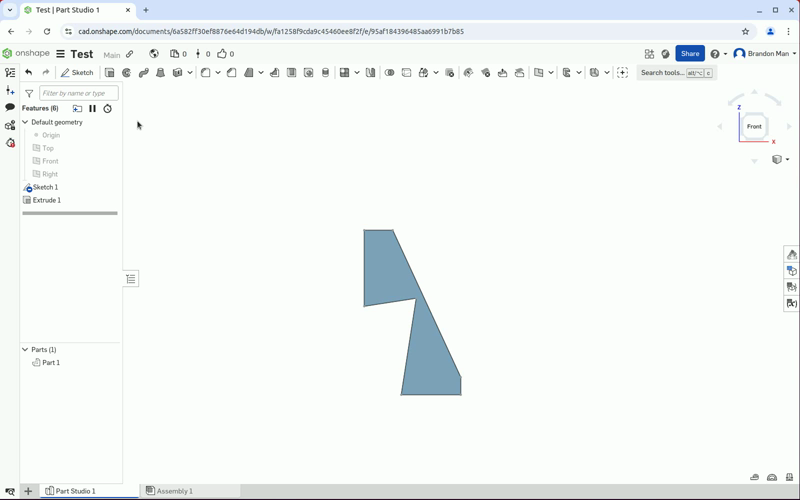
key(shift+h)
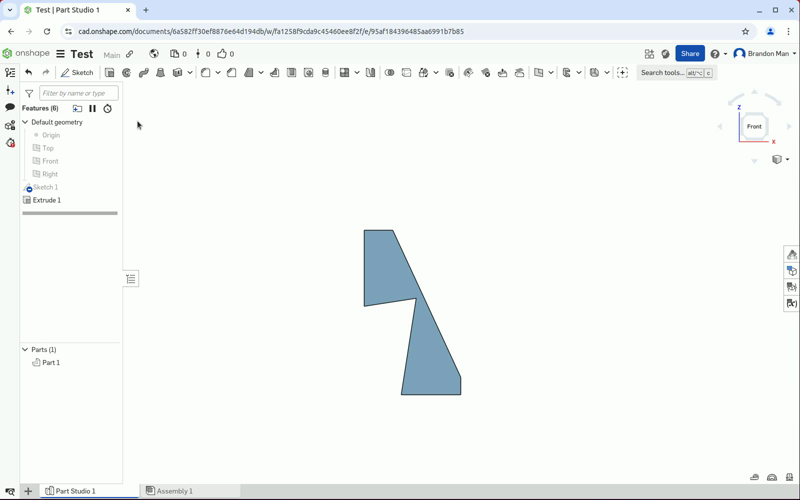
mouse_move(73, 189)
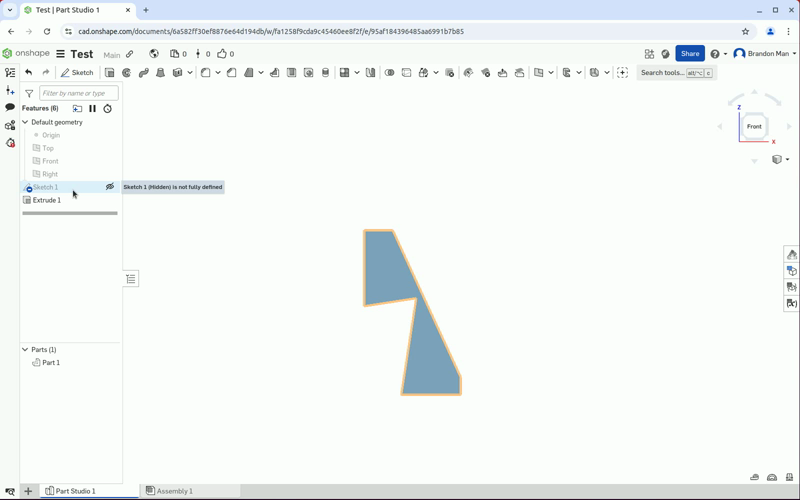
click(73, 189)
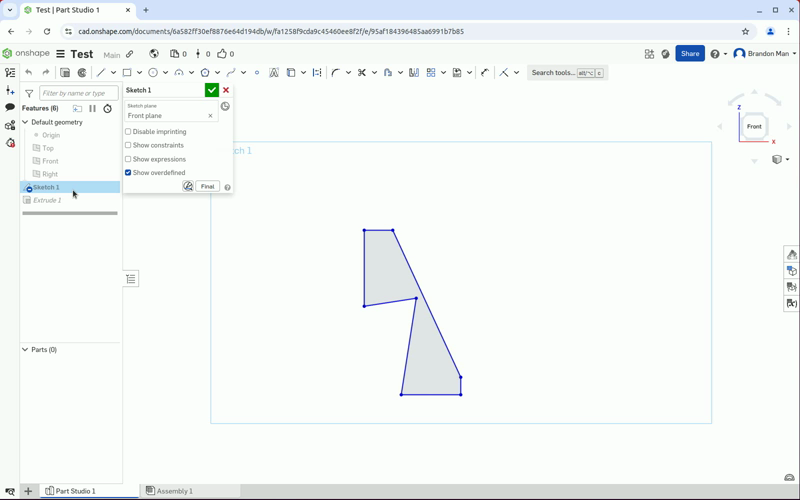
mouse_move(229, 92)
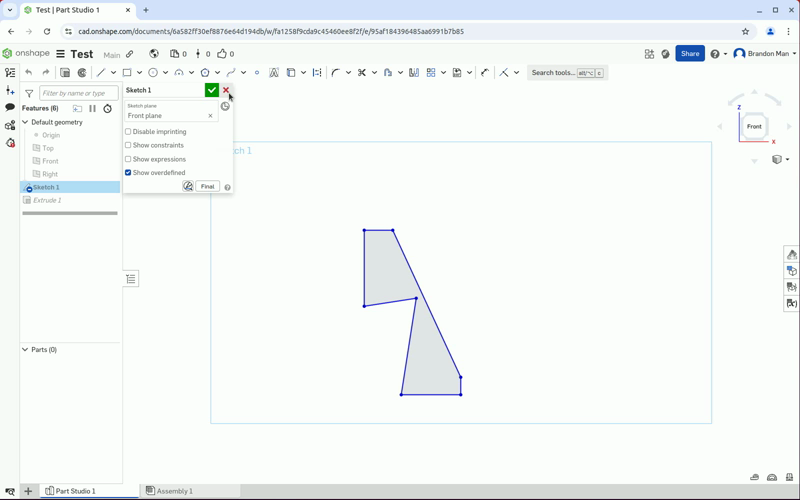
click(229, 92)
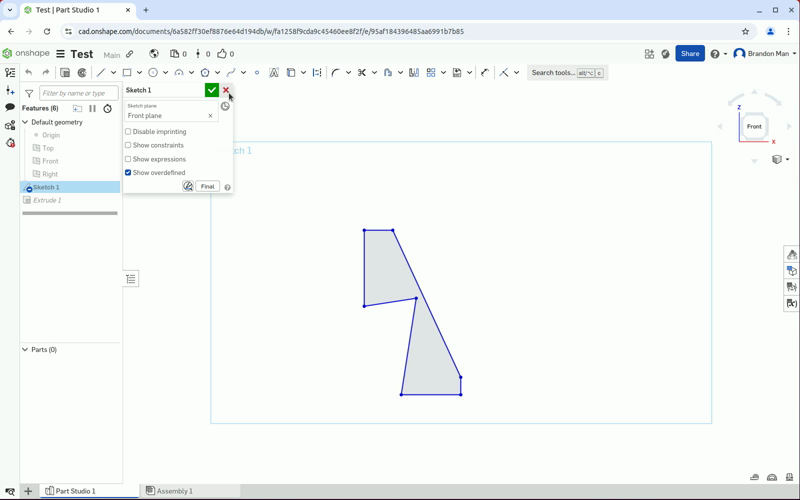
key(shift+s)
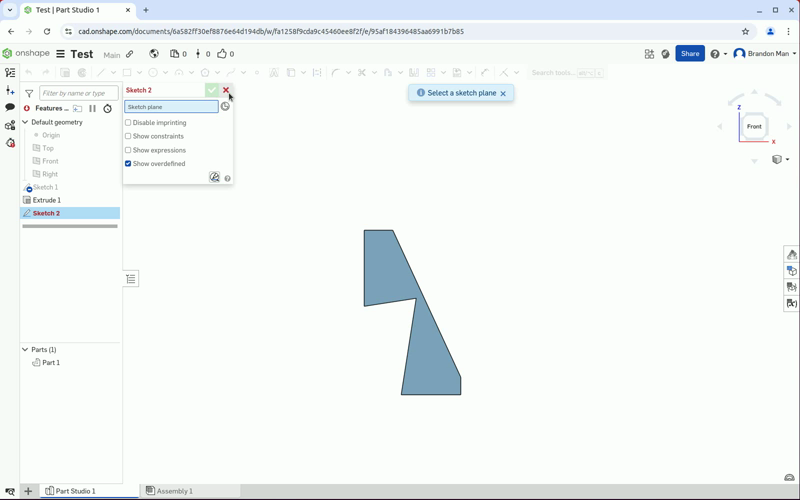
mouse_move(73, 163)
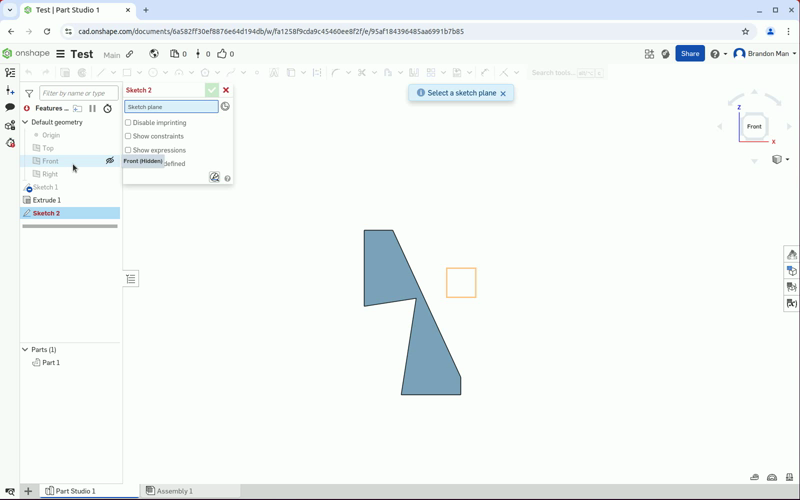
click(73, 163)
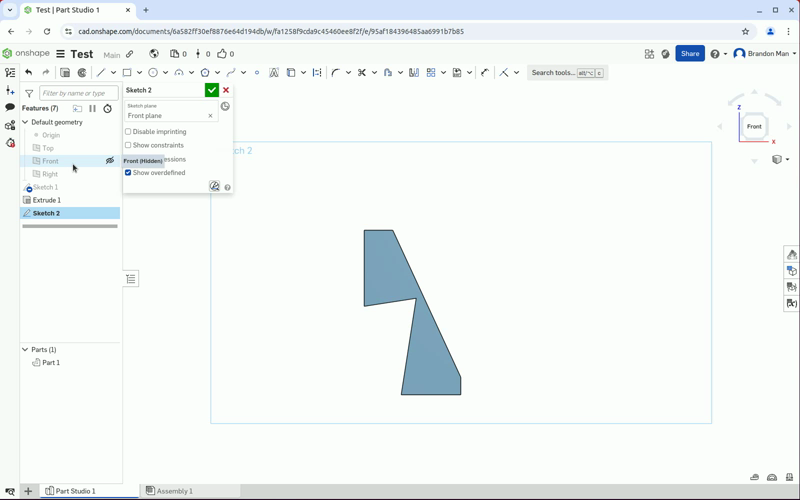
mouse_move(73, 352)
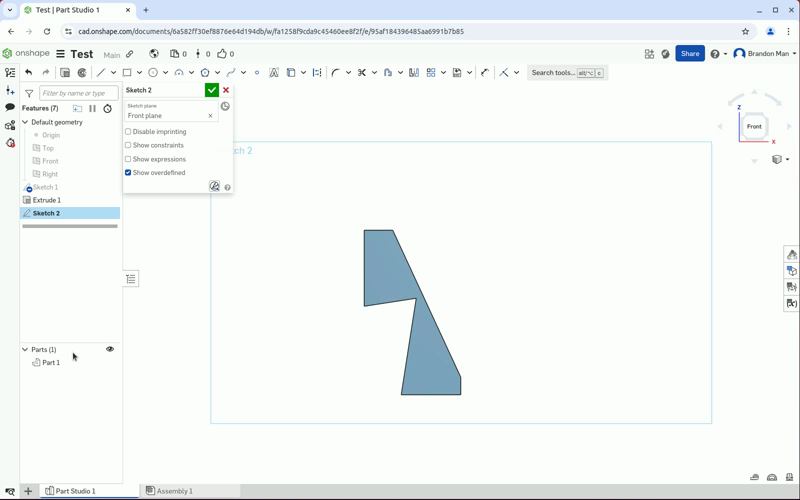
key(y)
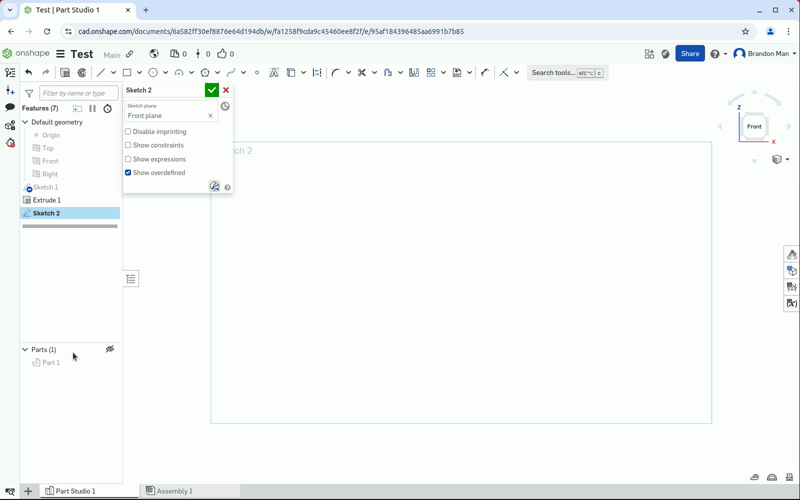
key(l)
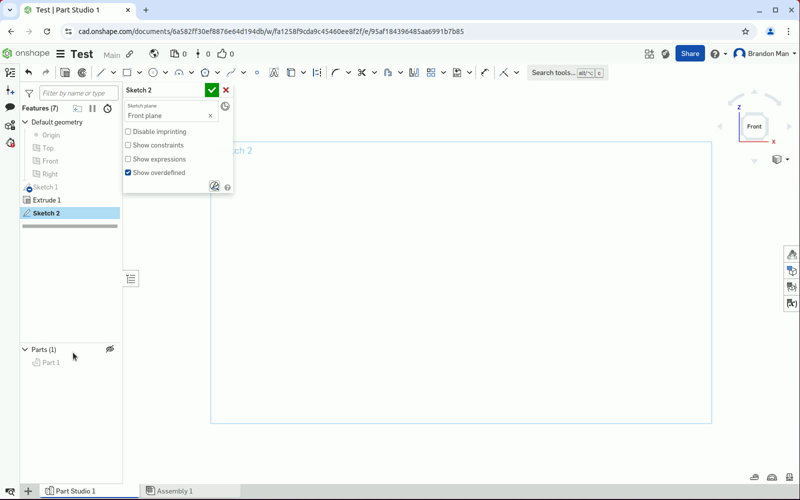
key_down(shift)
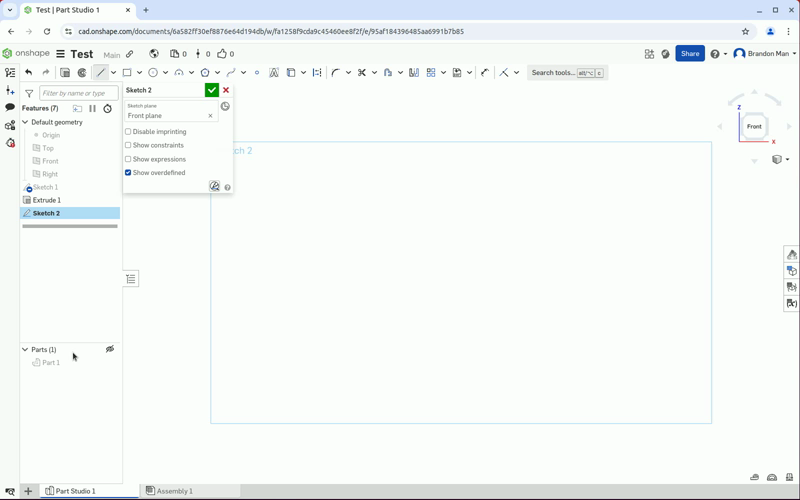
mouse_move(460, 395)
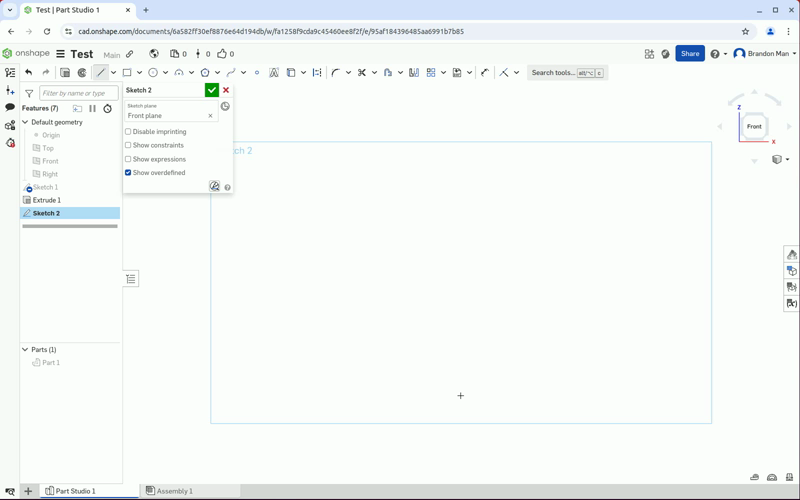
click(460, 395)
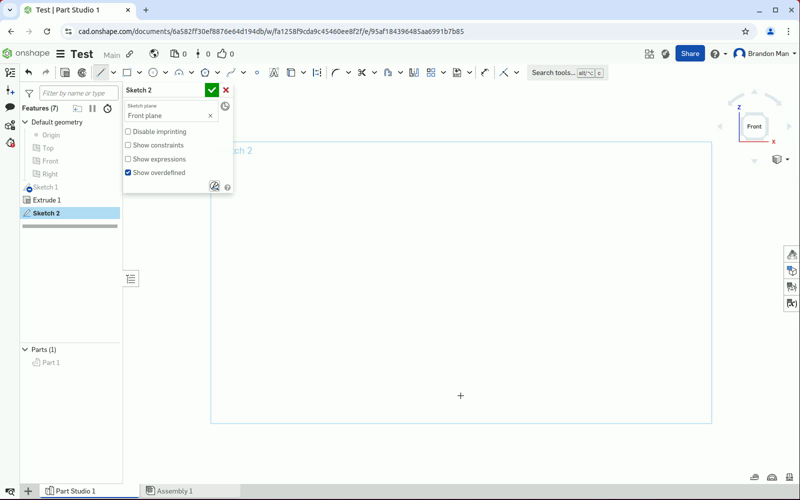
key_up(shift)
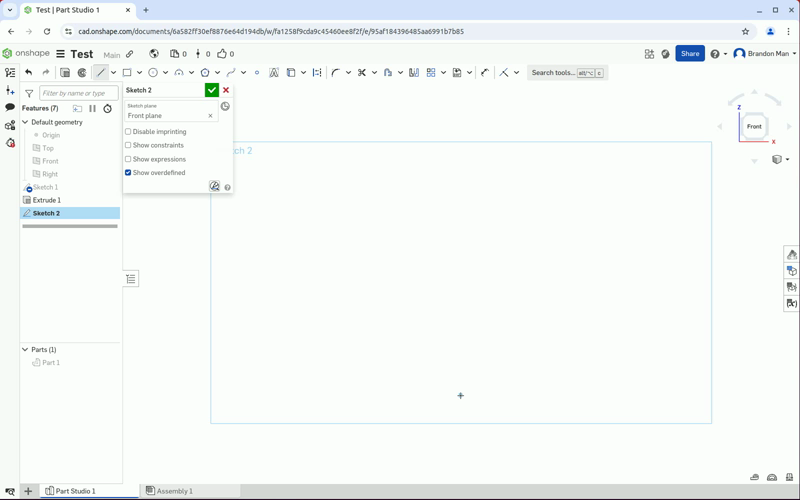
key_down(shift)
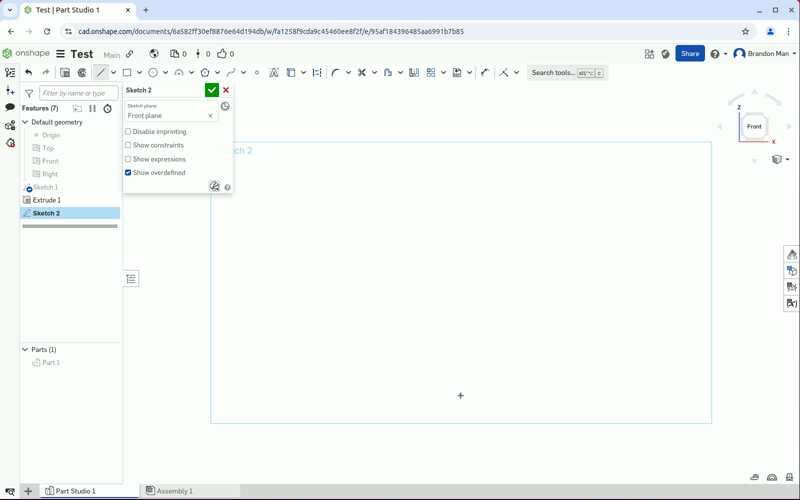
mouse_move(521, 395)
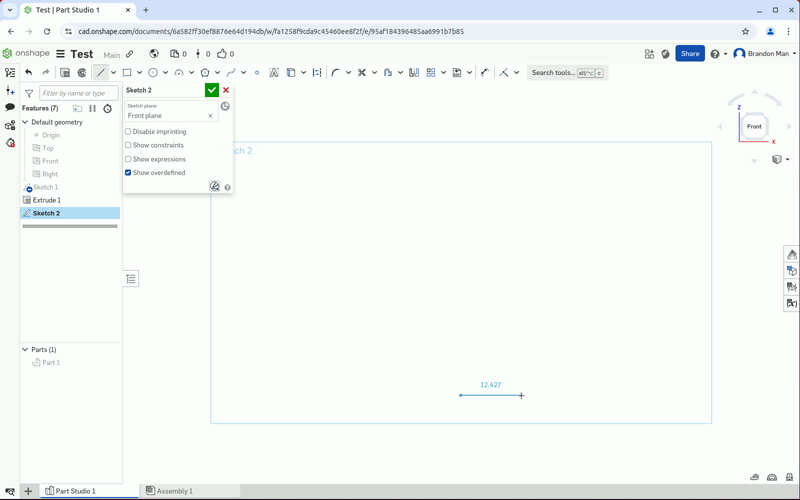
click(521, 395)
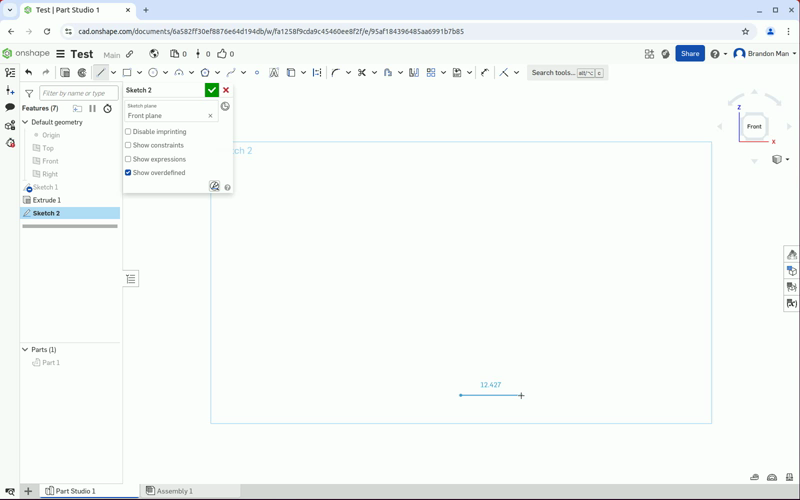
key_up(shift)
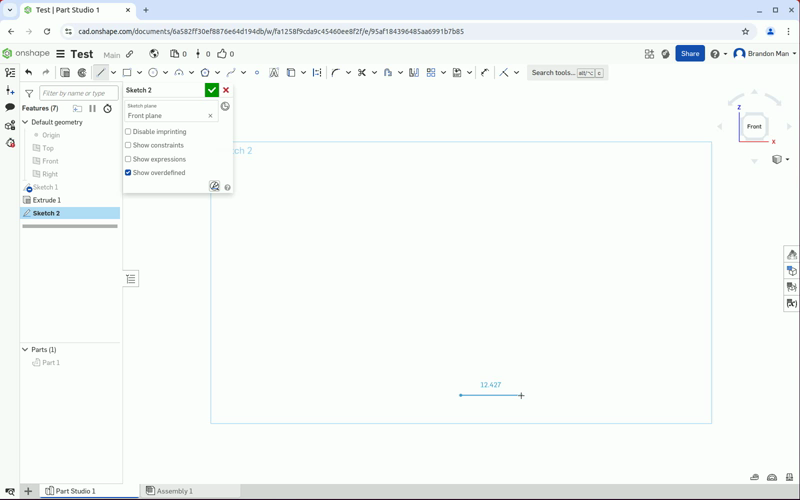
key_down(shift)
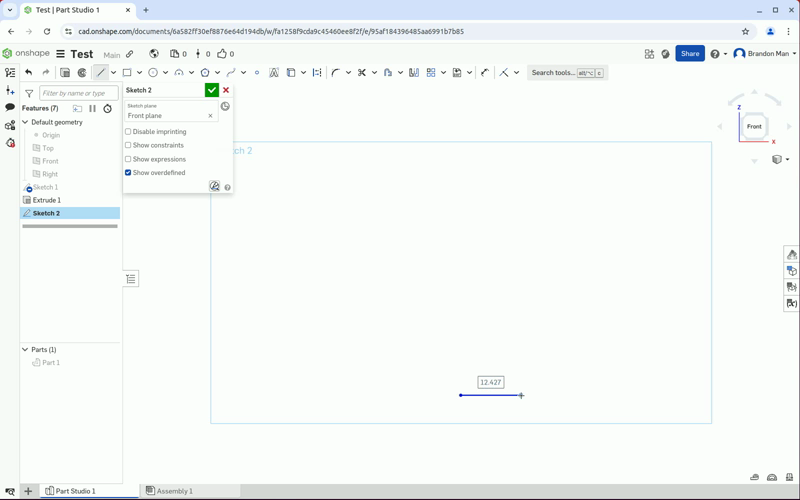
mouse_move(505, 298)
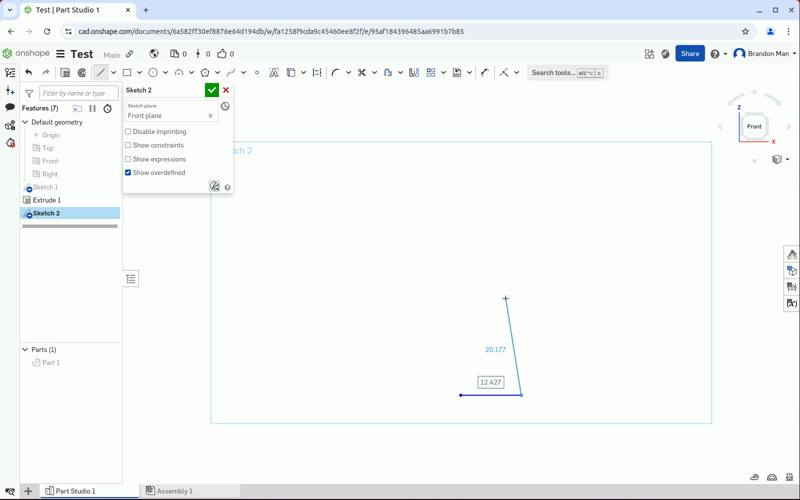
click(505, 298)
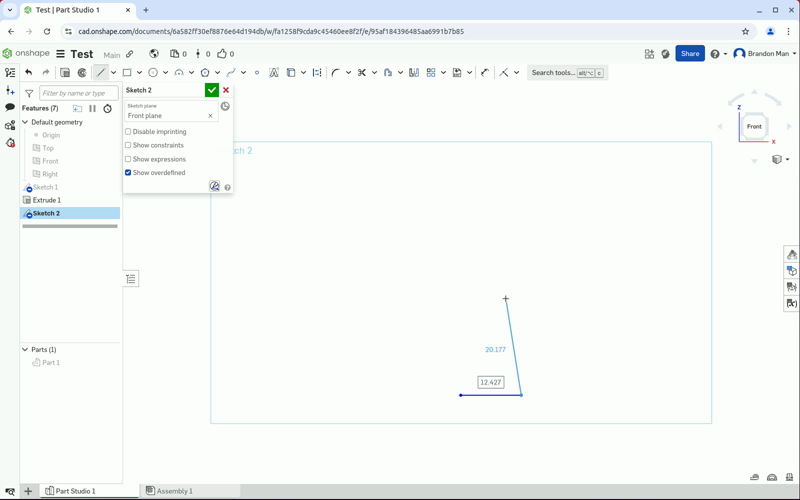
key_up(shift)
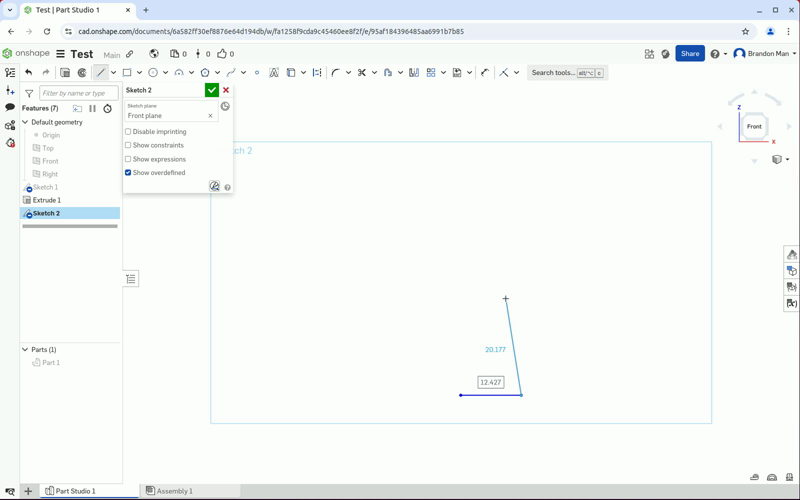
key_down(shift)
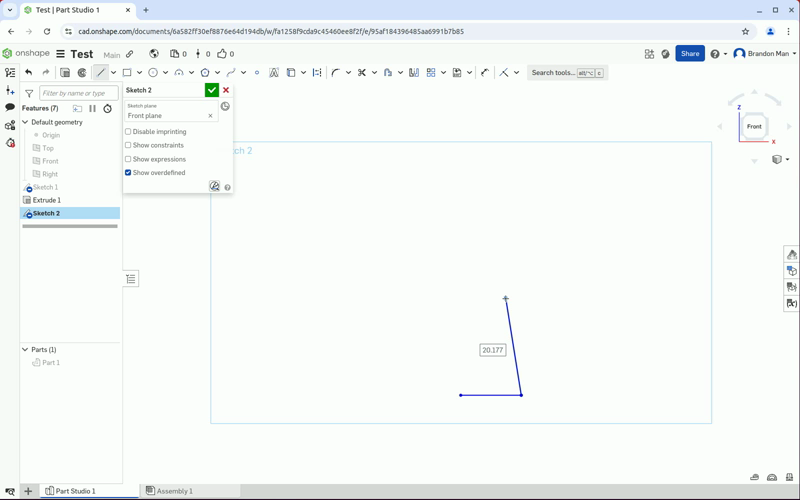
mouse_move(535, 298)
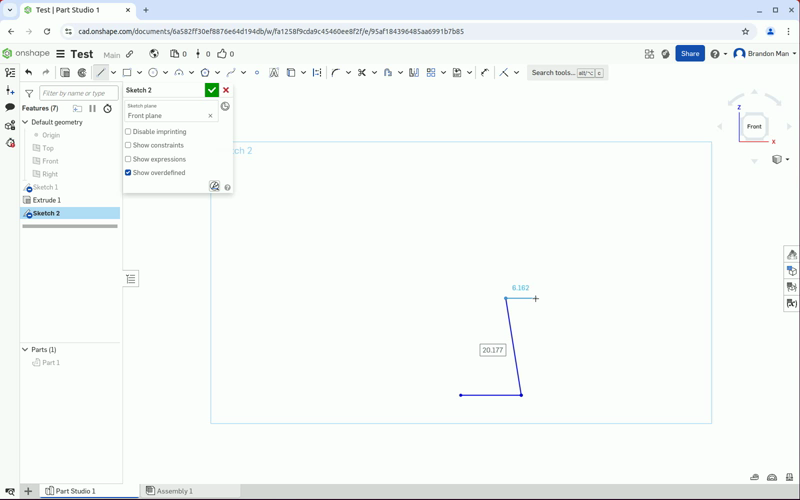
mouse_move(558, 306)
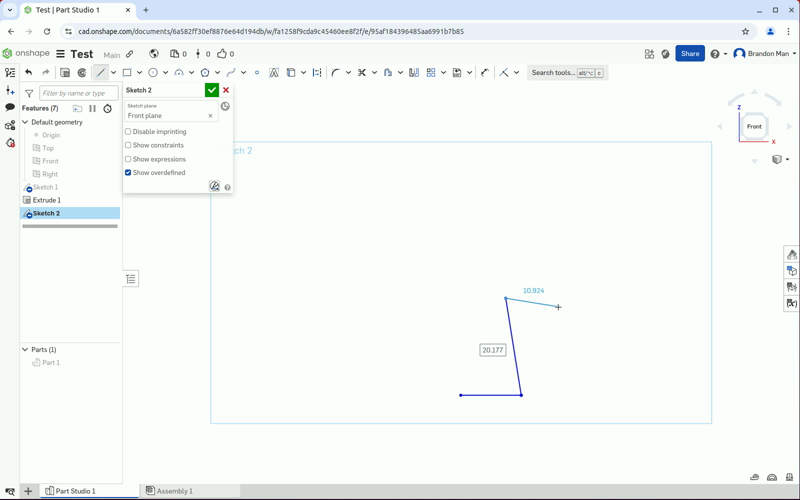
click(558, 306)
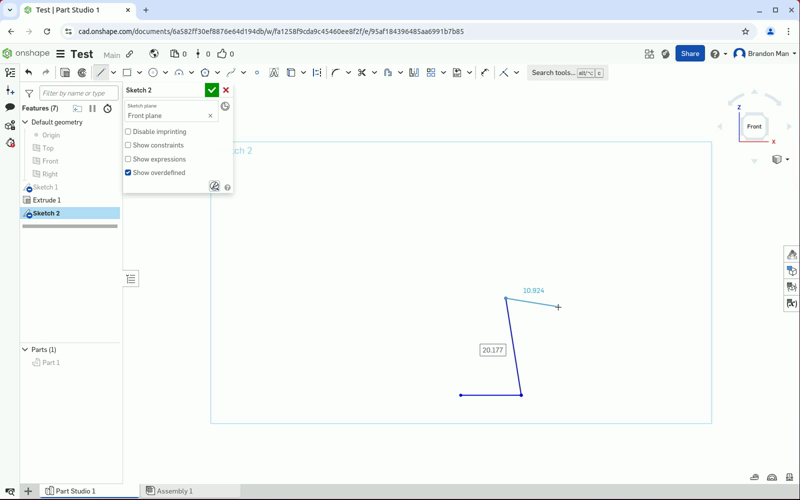
key_up(shift)
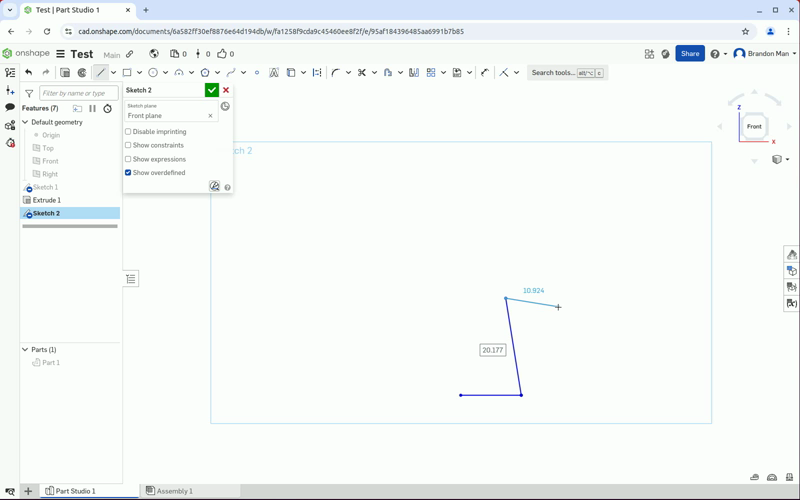
key_down(shift)
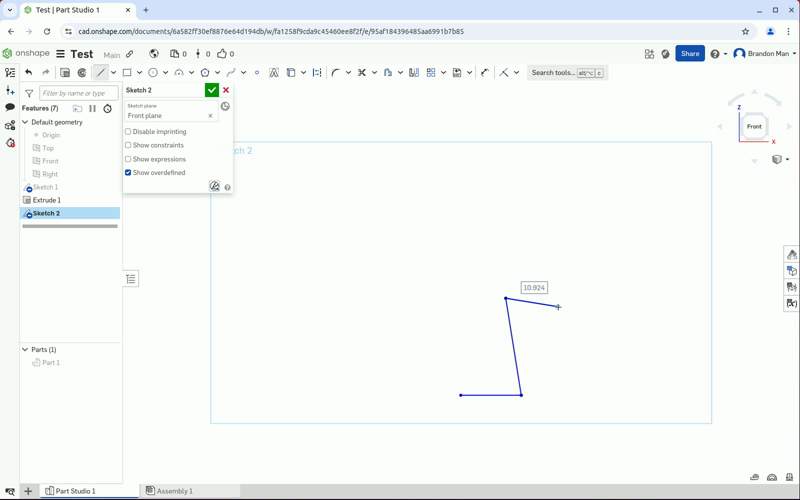
mouse_move(558, 230)
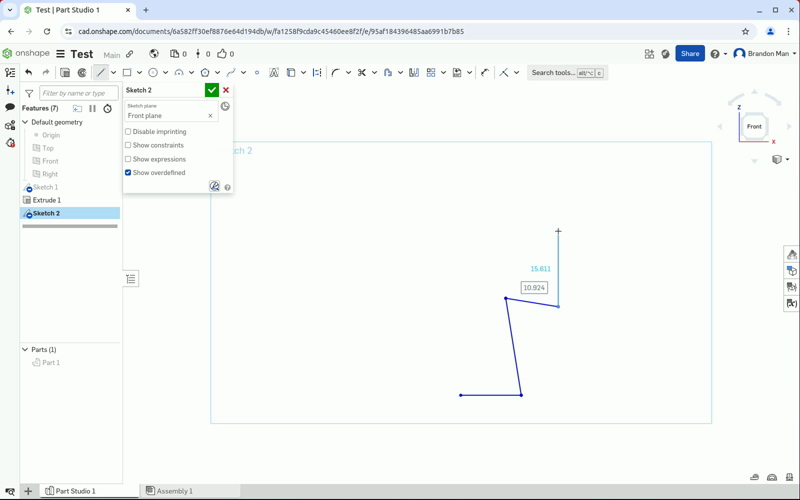
click(558, 230)
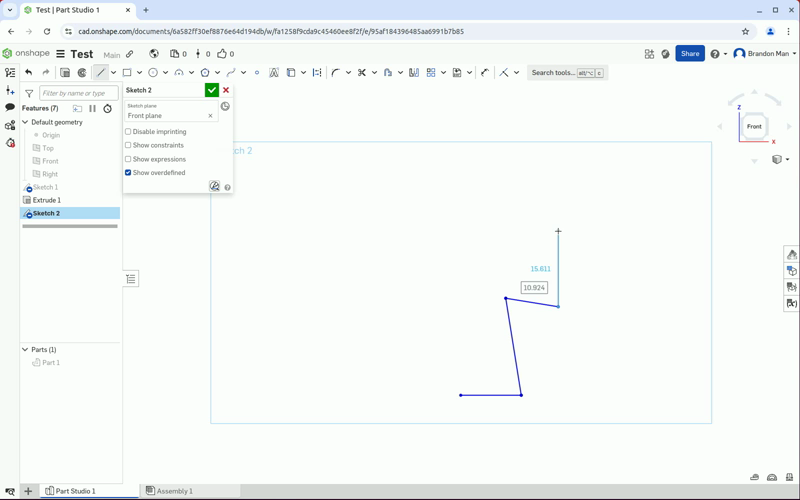
key_up(shift)
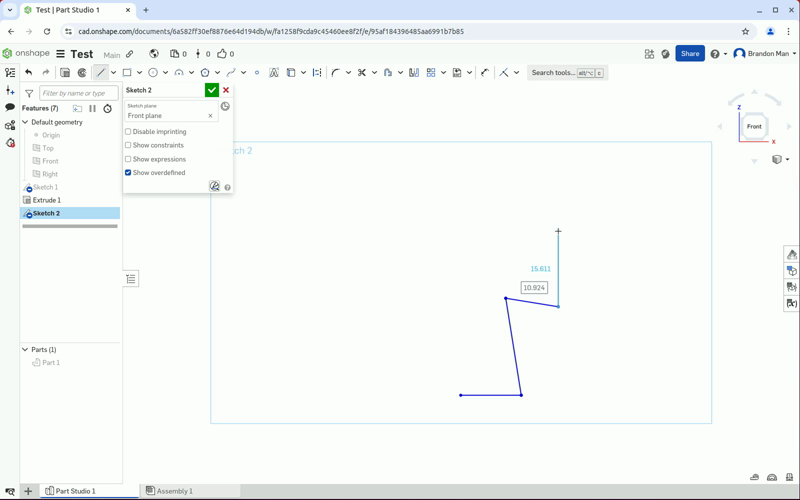
key_down(shift)
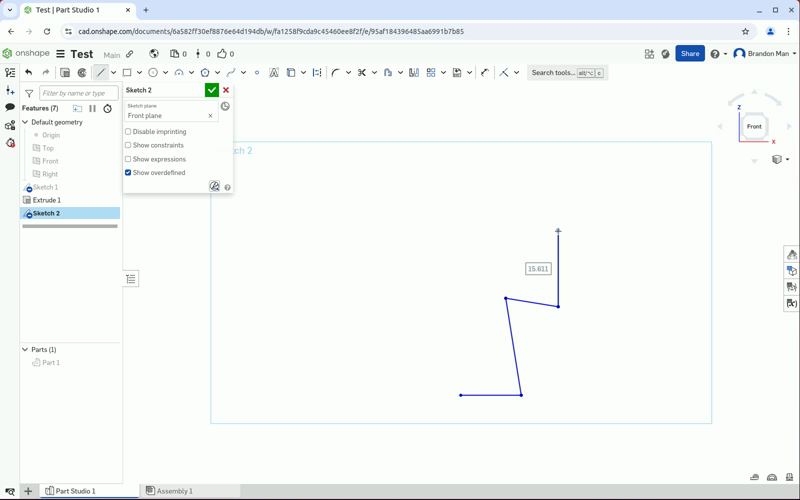
mouse_move(588, 230)
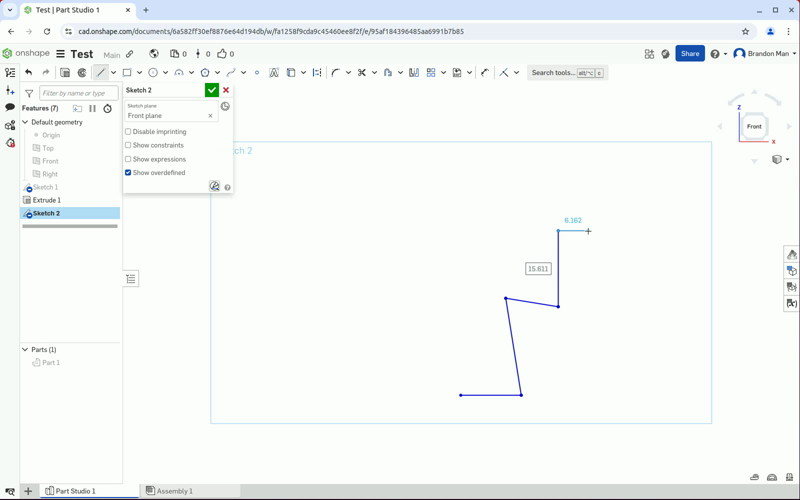
mouse_move(528, 230)
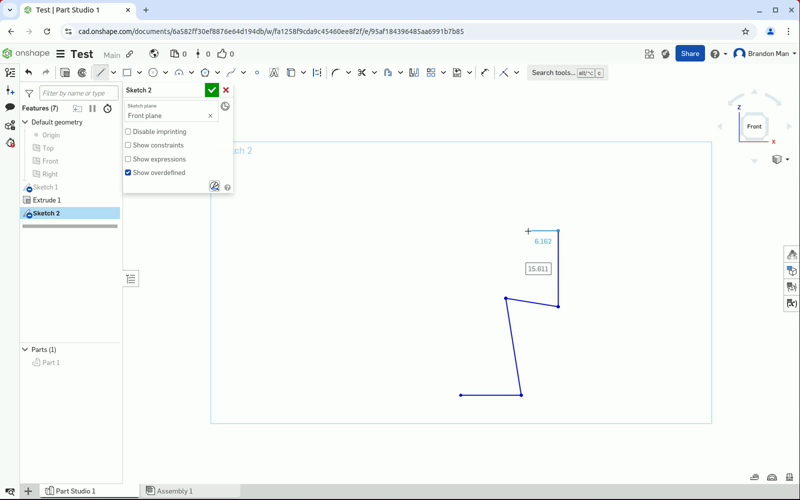
click(528, 230)
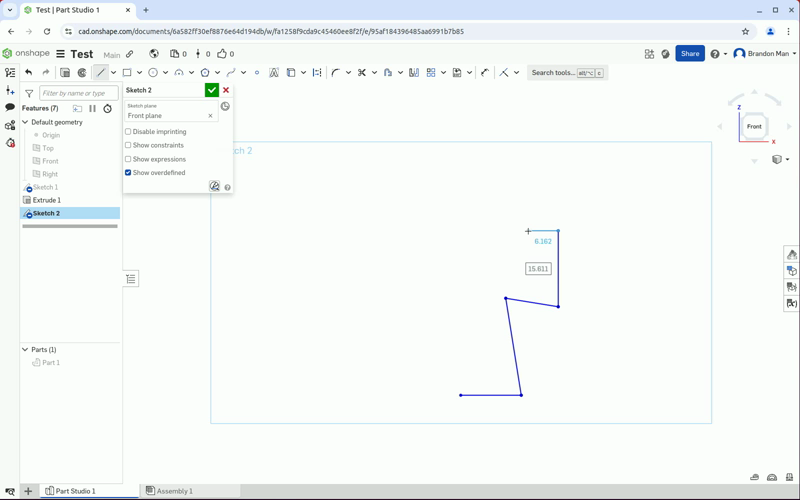
key_up(shift)
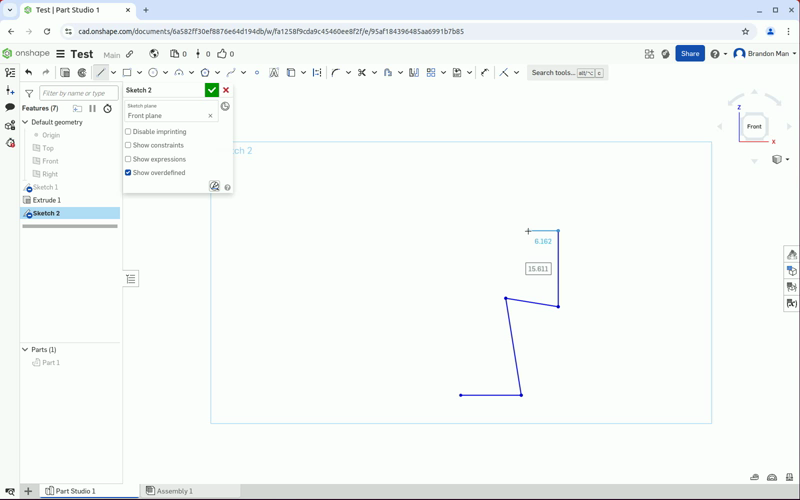
key_down(shift)
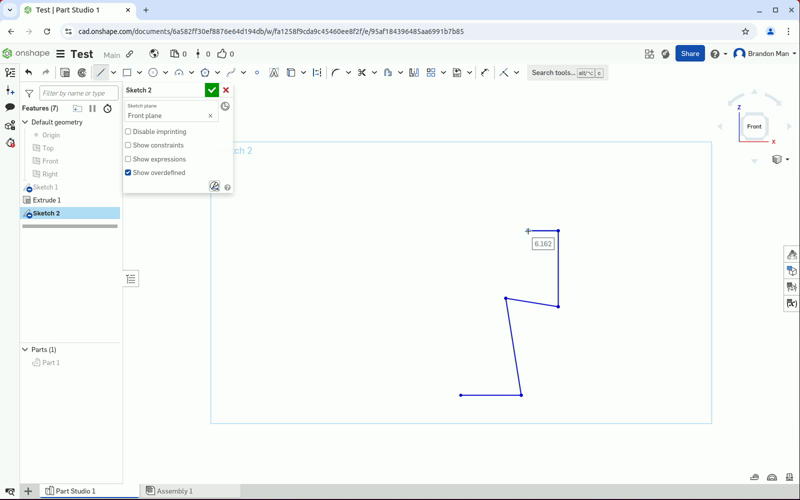
mouse_move(460, 378)
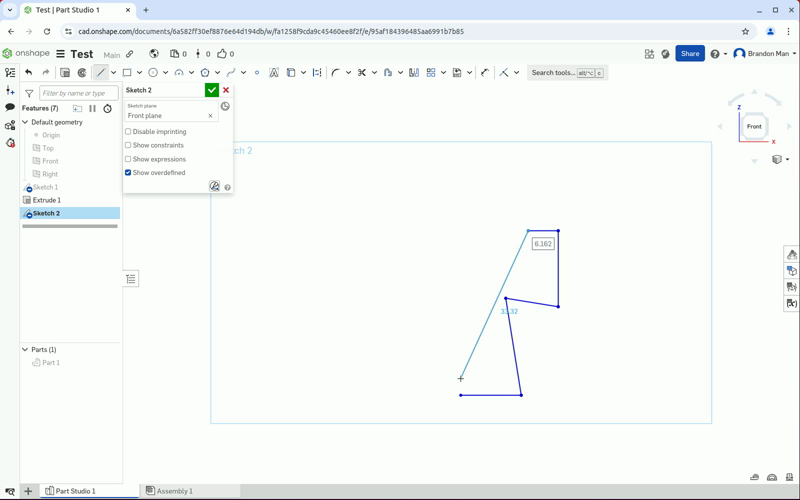
click(460, 378)
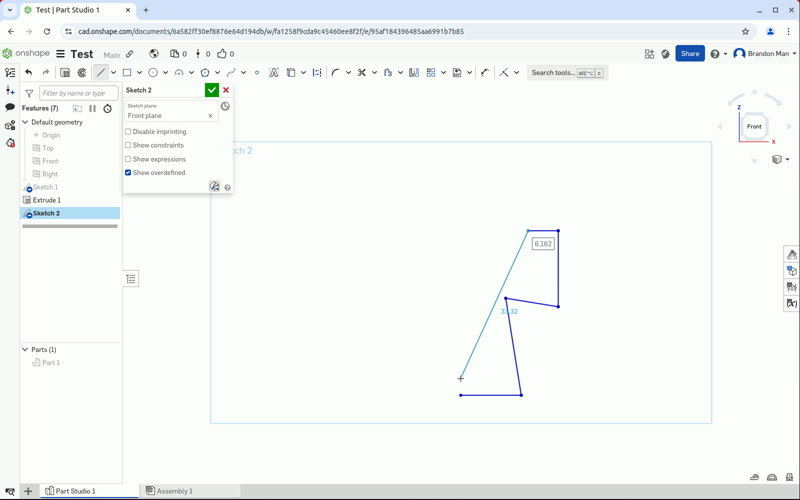
key_up(shift)
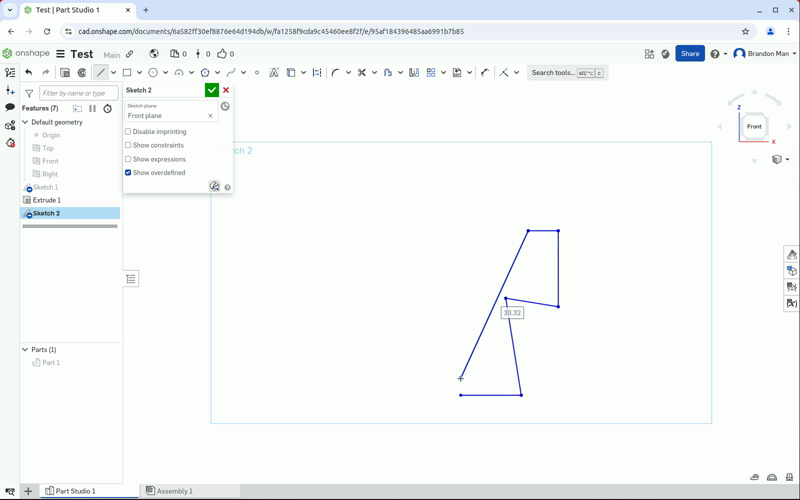
mouse_move(490, 378)
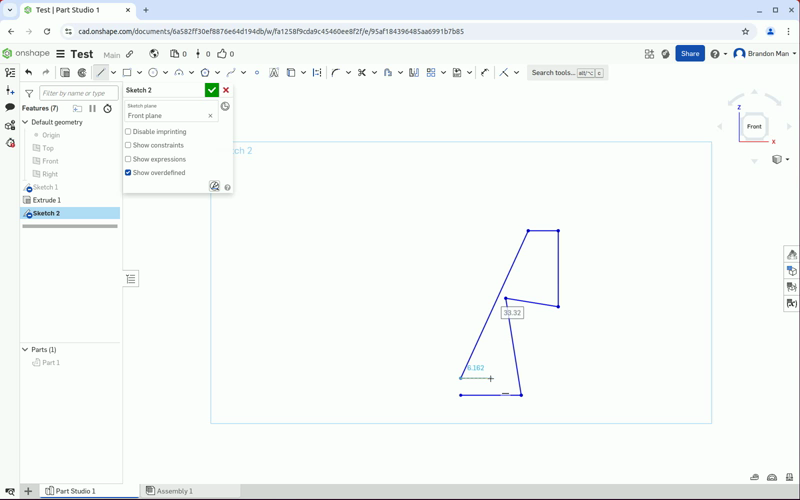
key_down(shift)
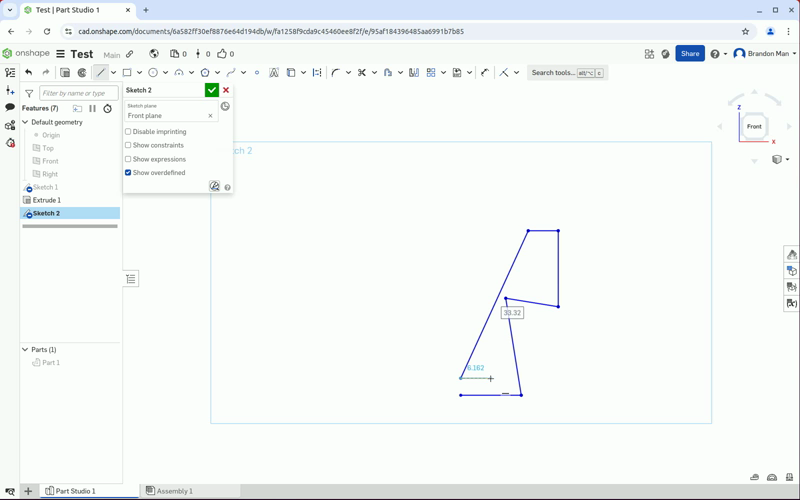
mouse_move(460, 395)
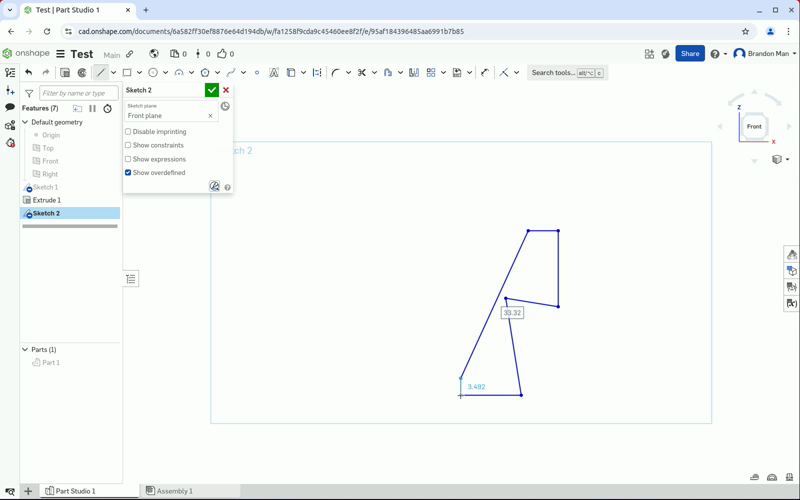
key_up(shift)
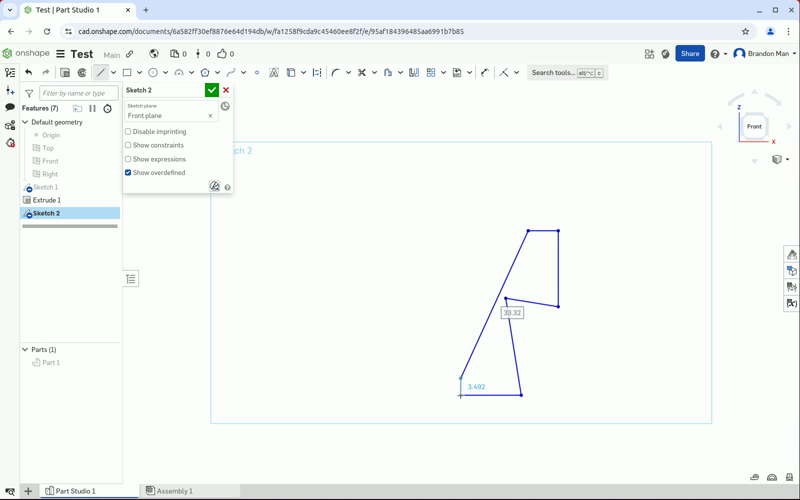
click(460, 395)
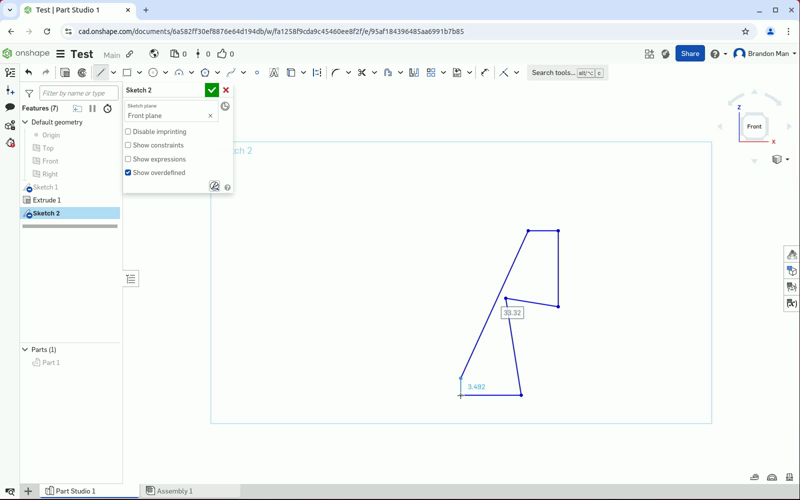
key(esc)
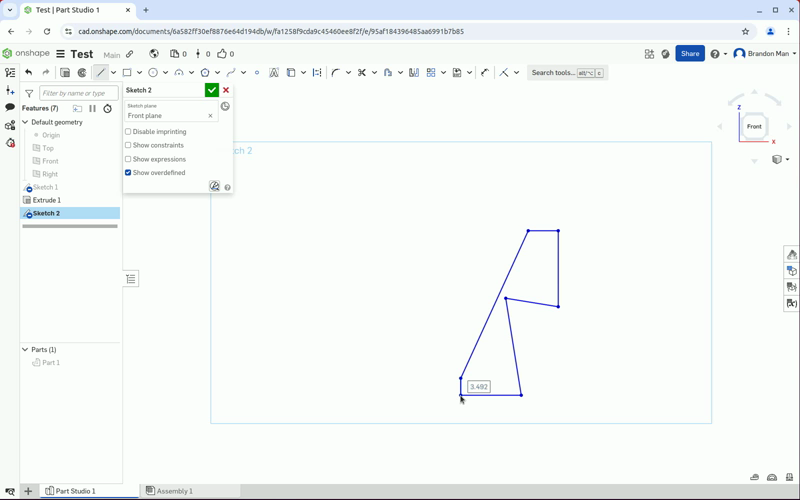
mouse_move(514, 276)
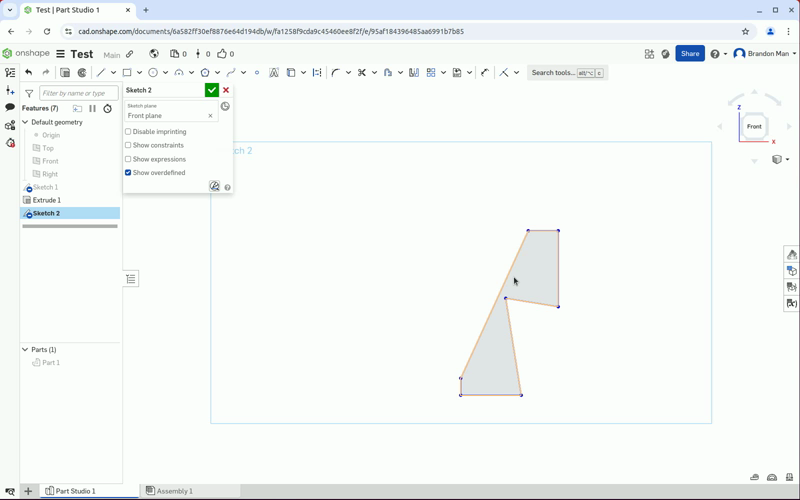
click(514, 276)
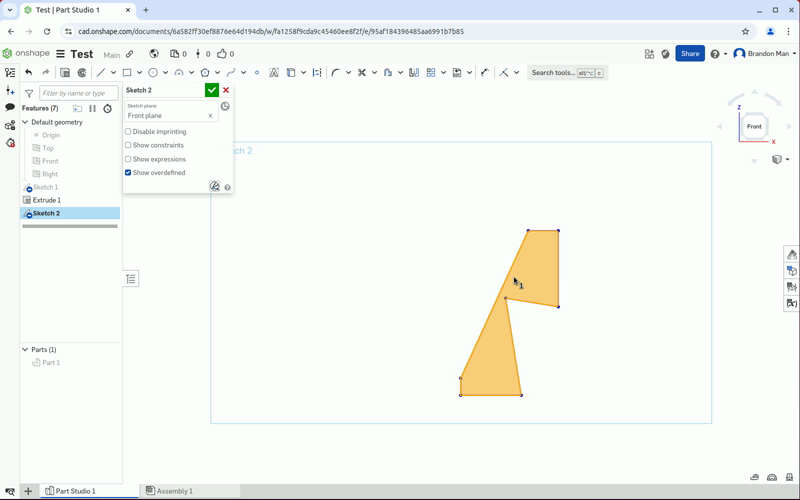
mouse_move(73, 352)
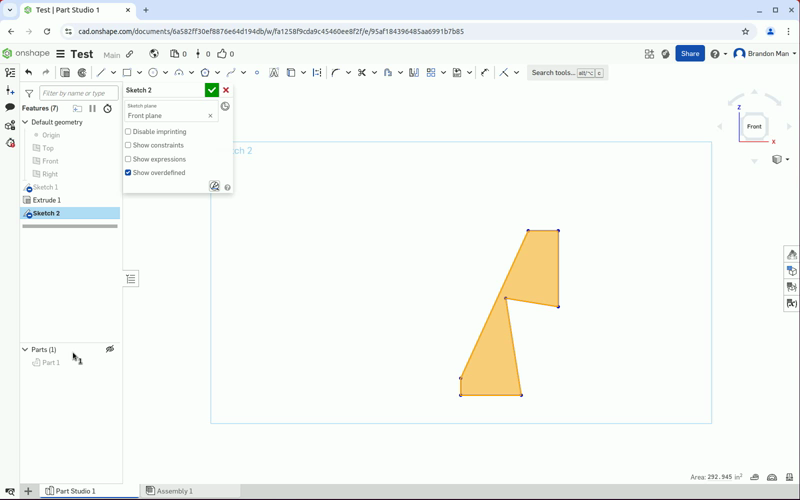
key(shift+y)
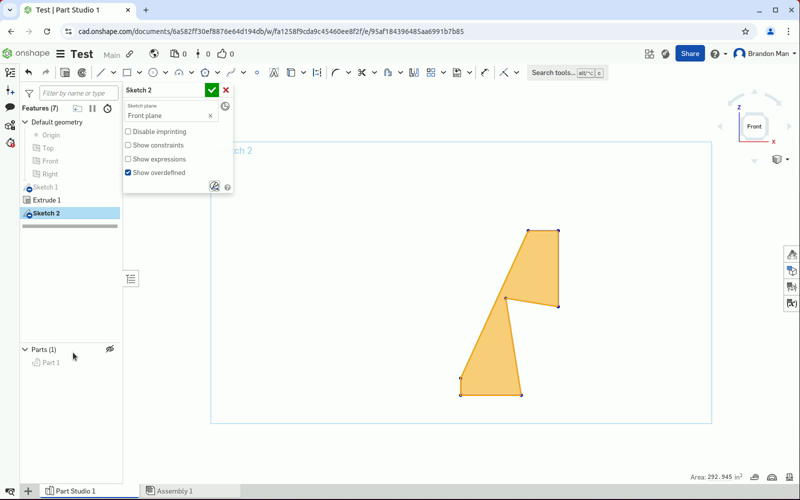
key(shift+e)
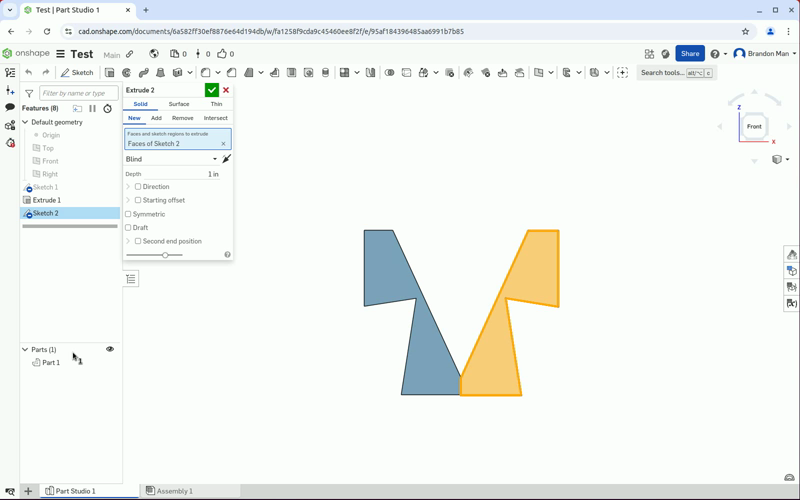
mouse_move(143, 106)
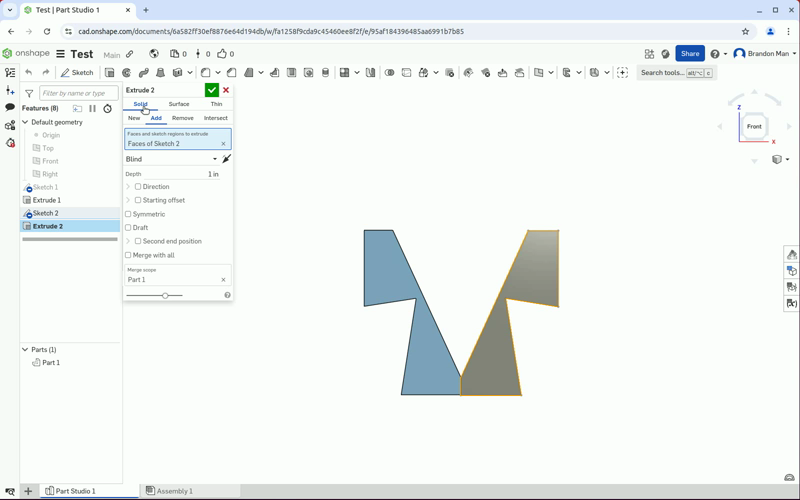
click(143, 106)
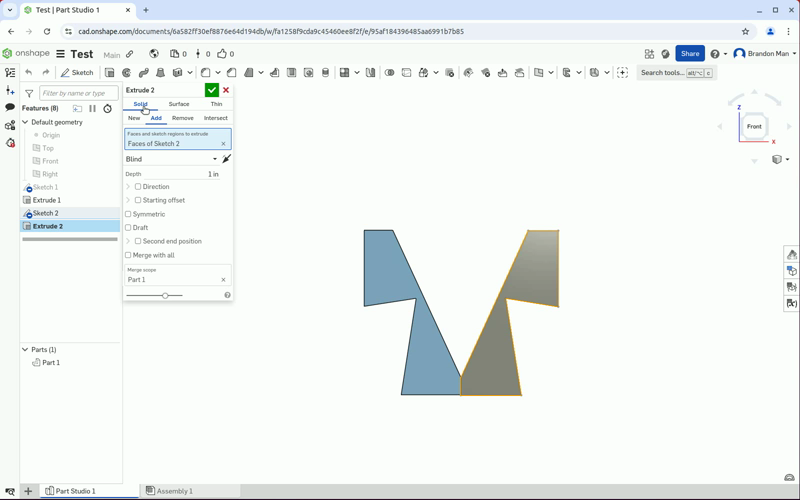
mouse_move(137, 120)
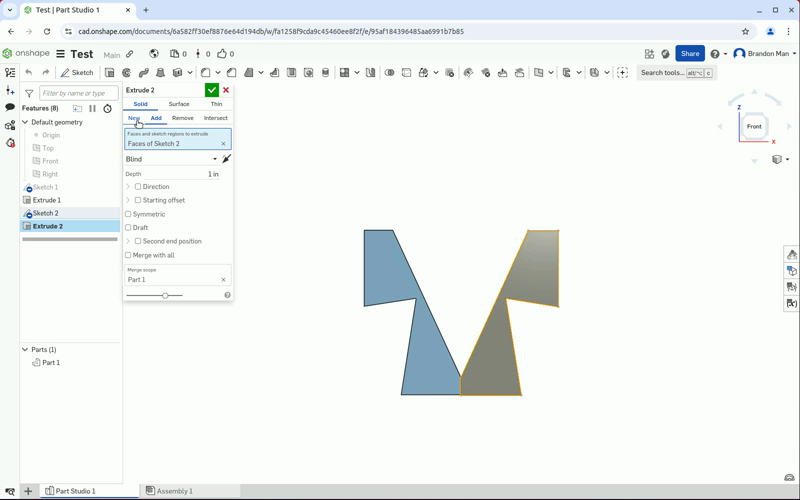
click(137, 120)
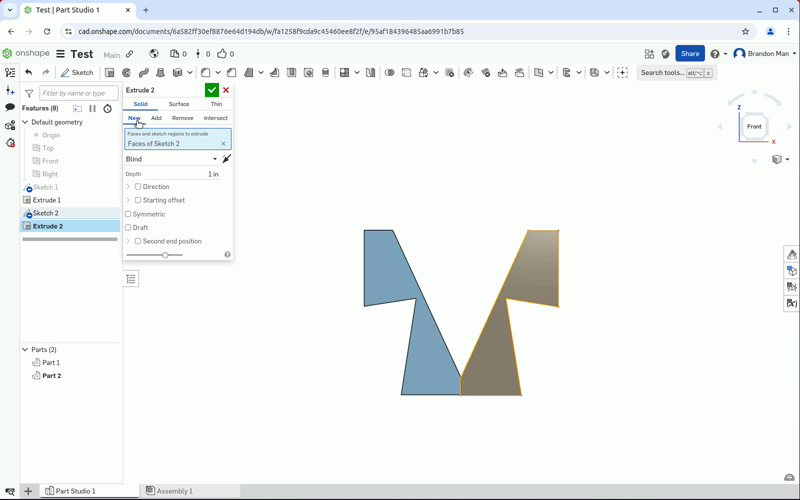
key(tab, 4)
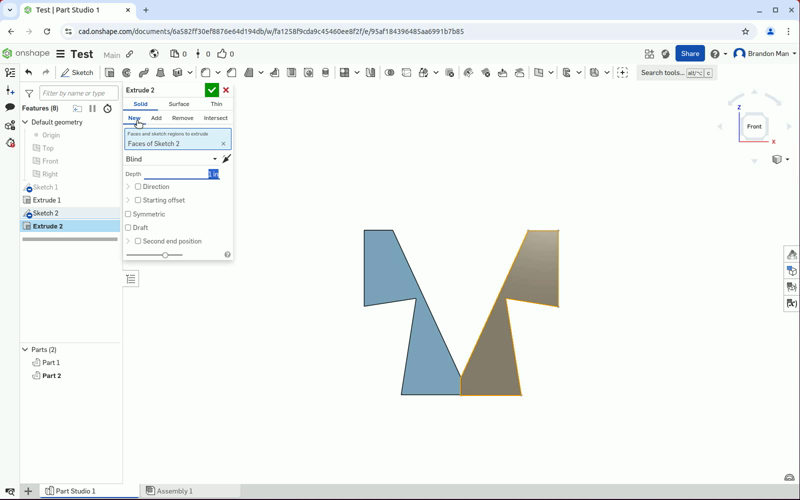
text(4.814)
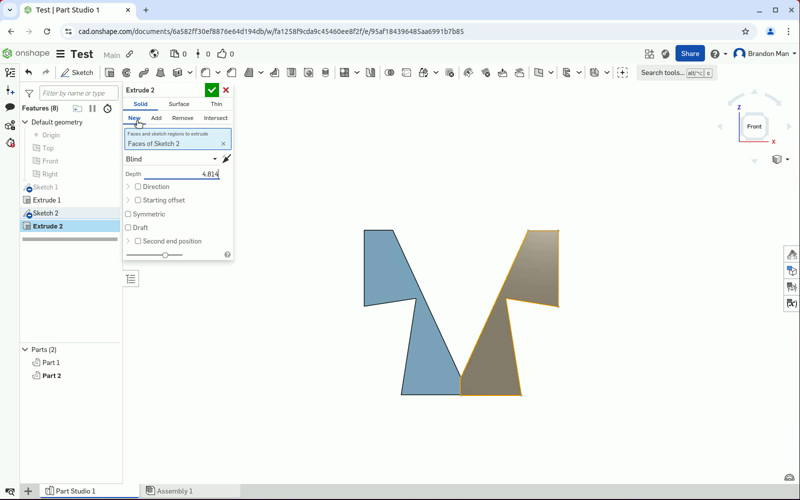
key(enter)
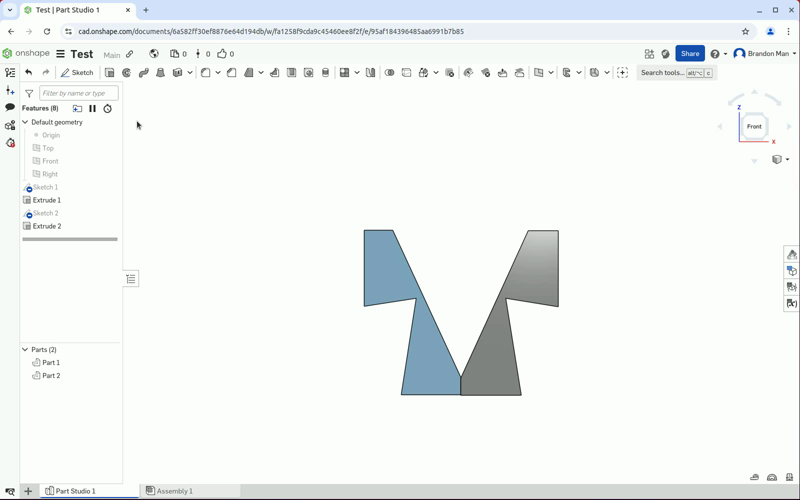
key(shift+h)
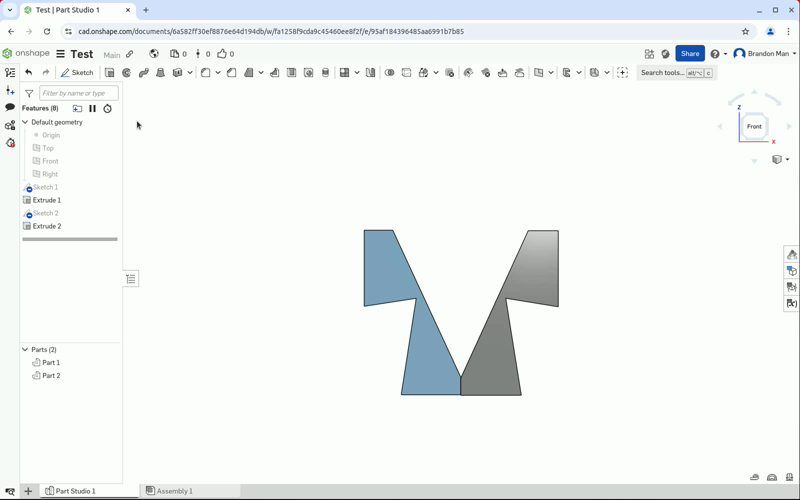
key(shift+h)
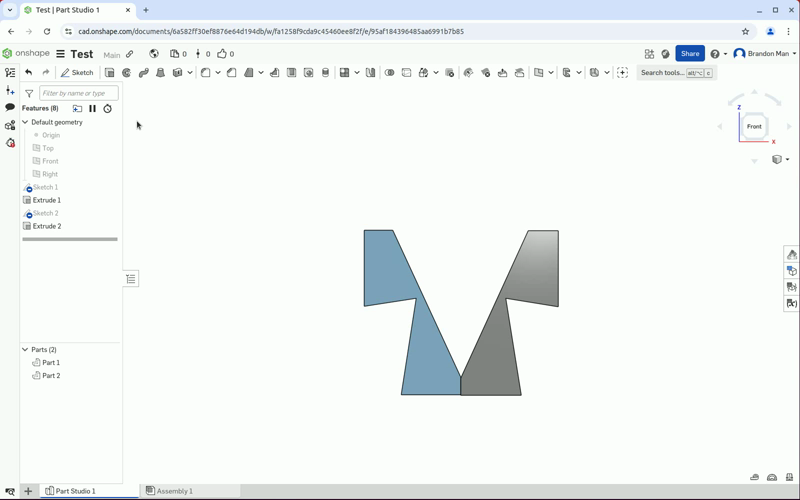
mouse_move(73, 189)
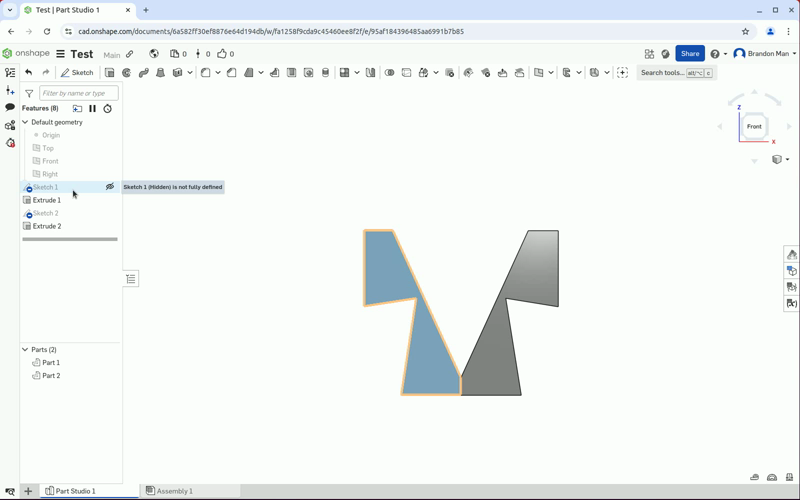
click(73, 189)
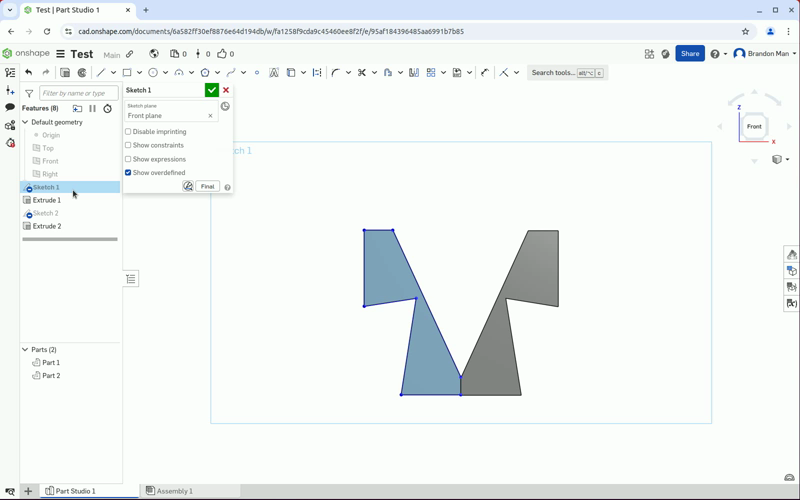
mouse_move(229, 92)
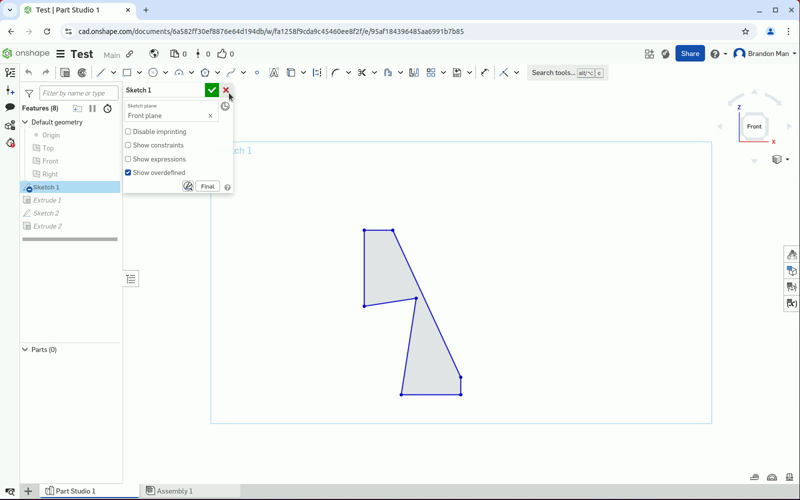
click(229, 92)
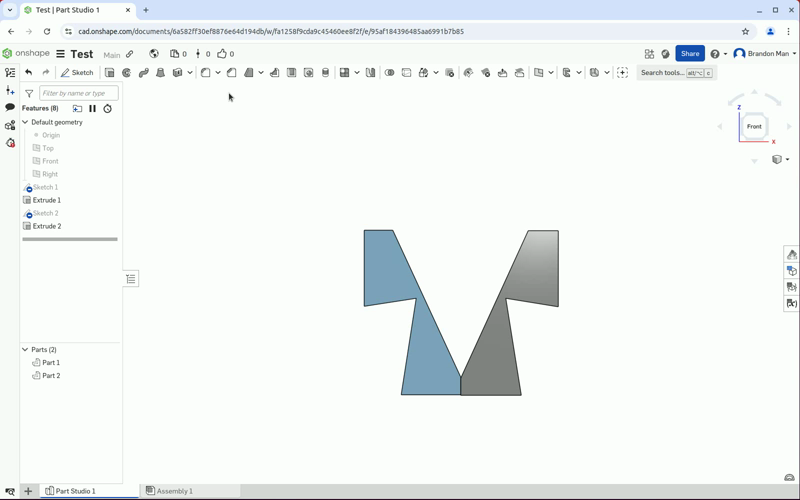
mouse_move(73, 352)
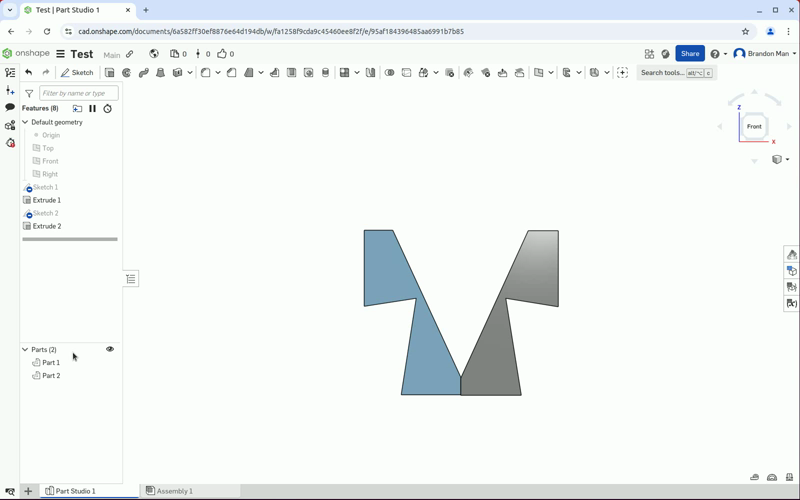
key(y)
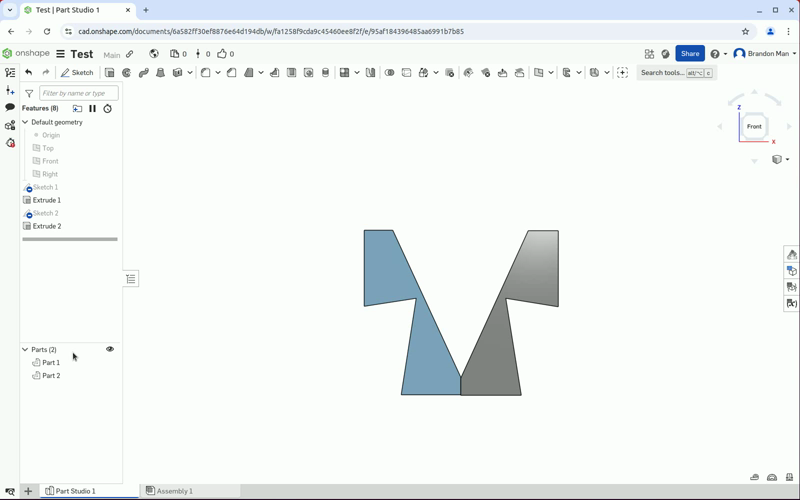
key(shift+p)
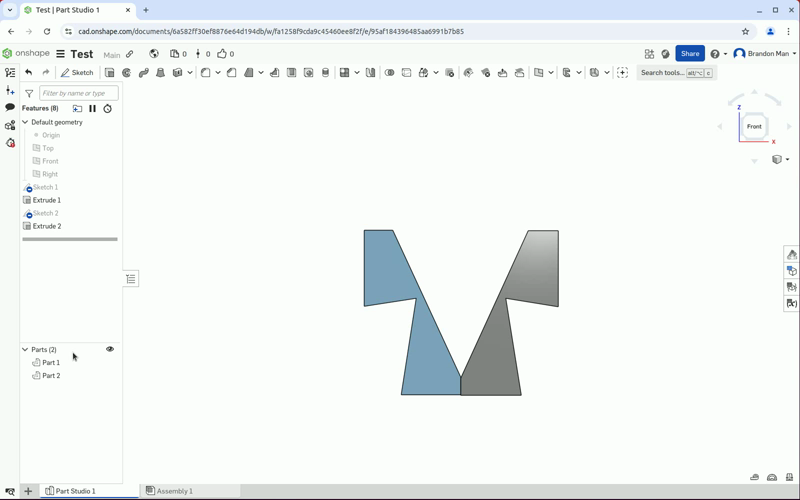
key(space)
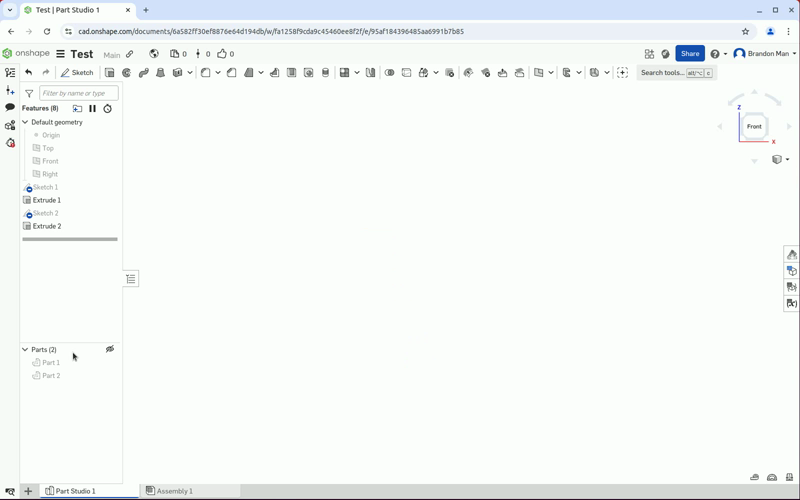
key_down(shift)
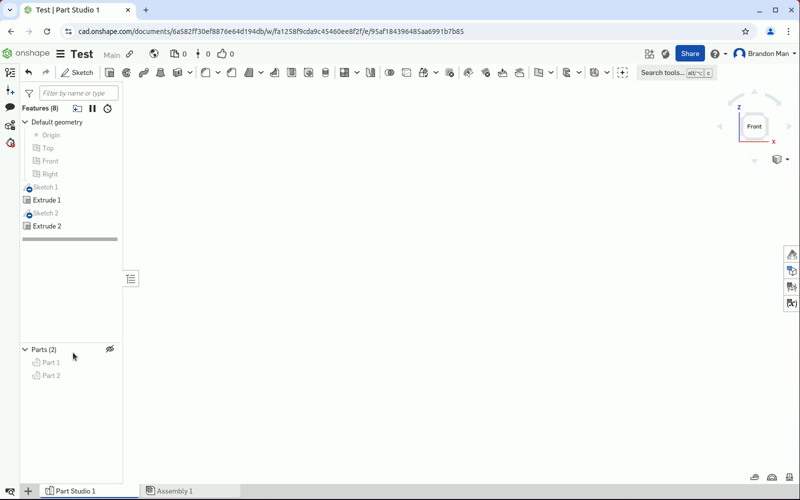
key(down)
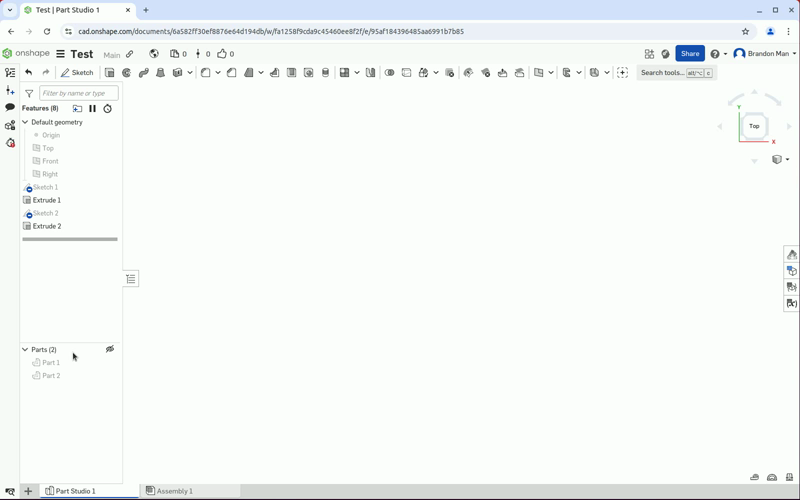
key_up(shift)
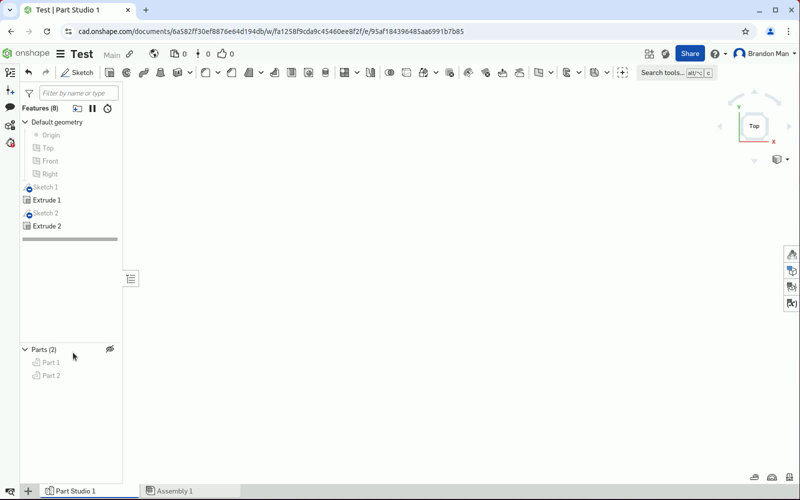
mouse_move(73, 352)
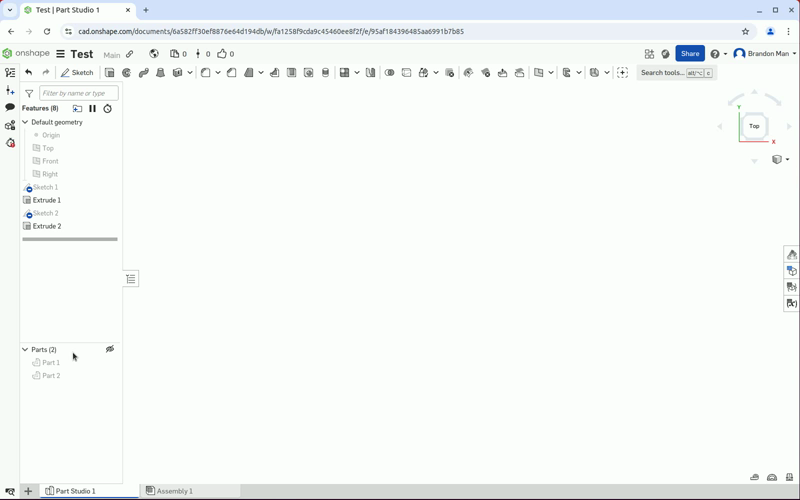
key(shift+y)
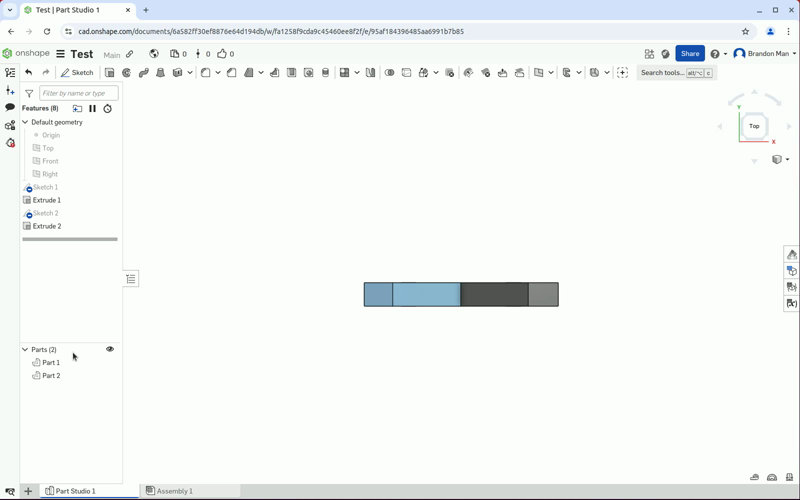
mouse_move(541, 75)
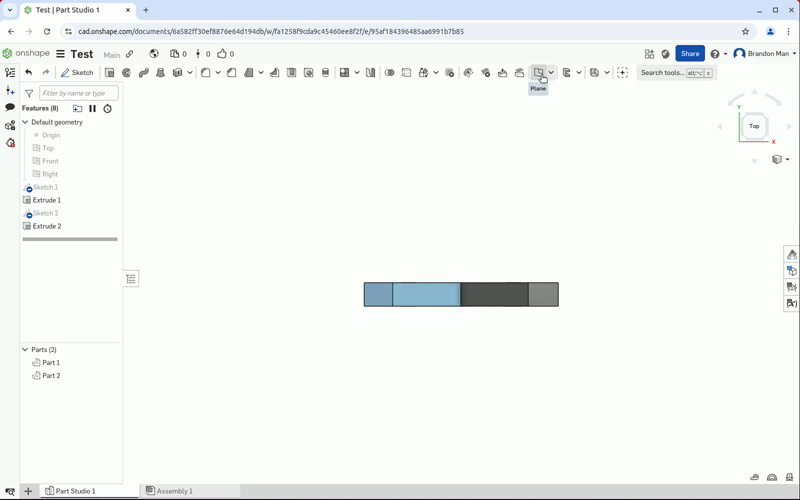
click(541, 75)
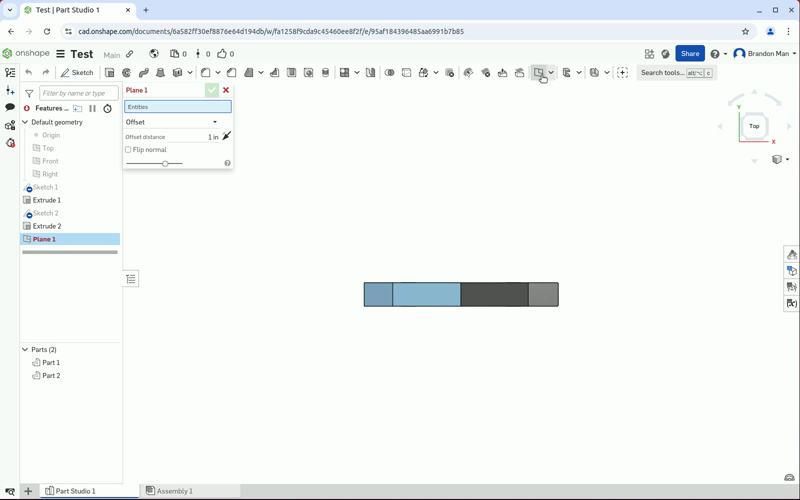
mouse_move(73, 150)
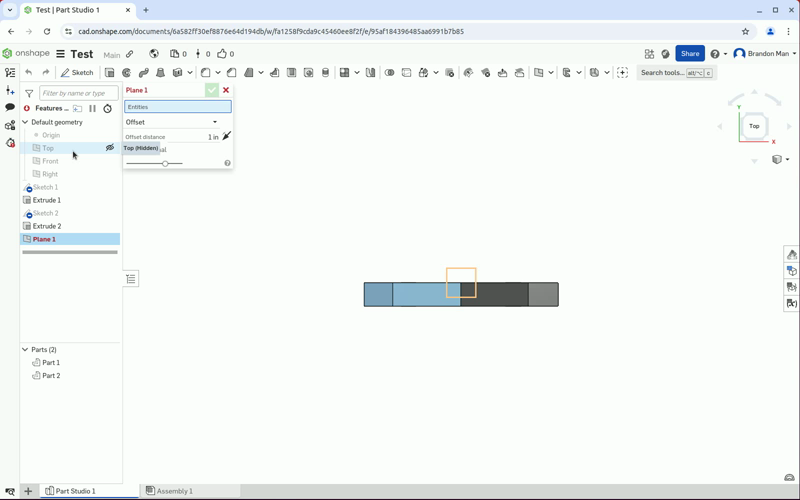
click(73, 150)
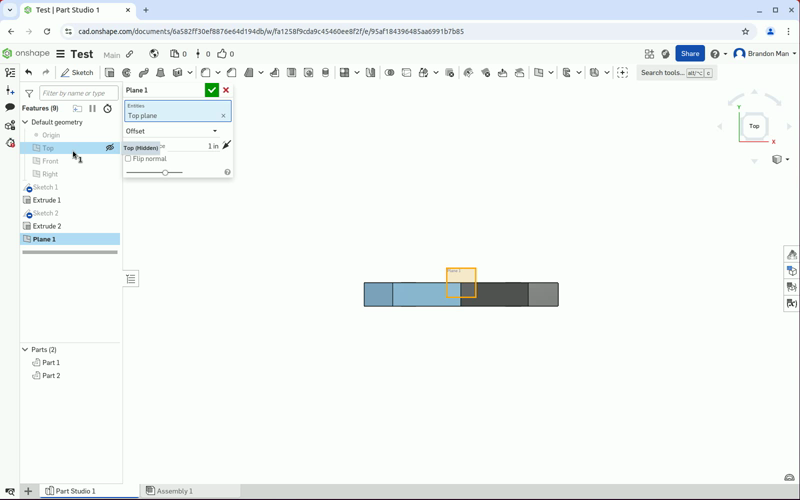
key(tab, 2)
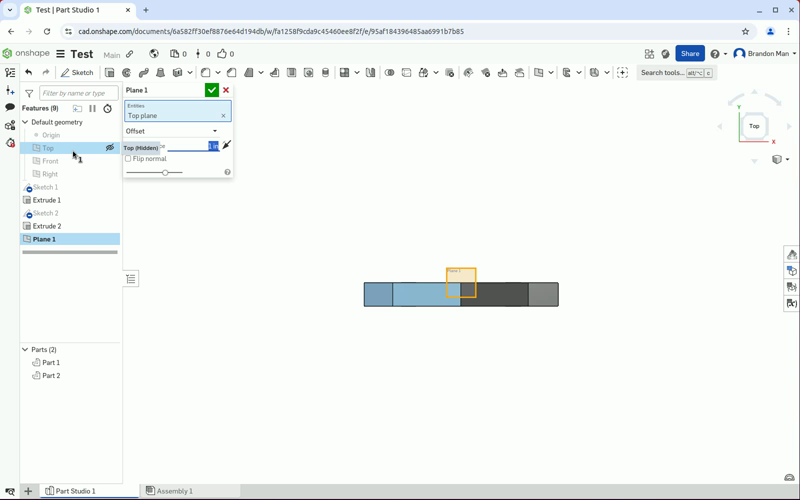
text(10.845)
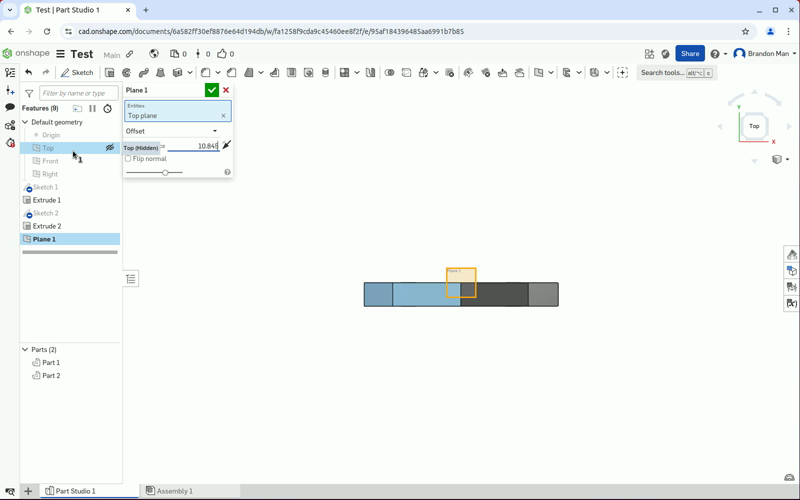
key(enter, 2)
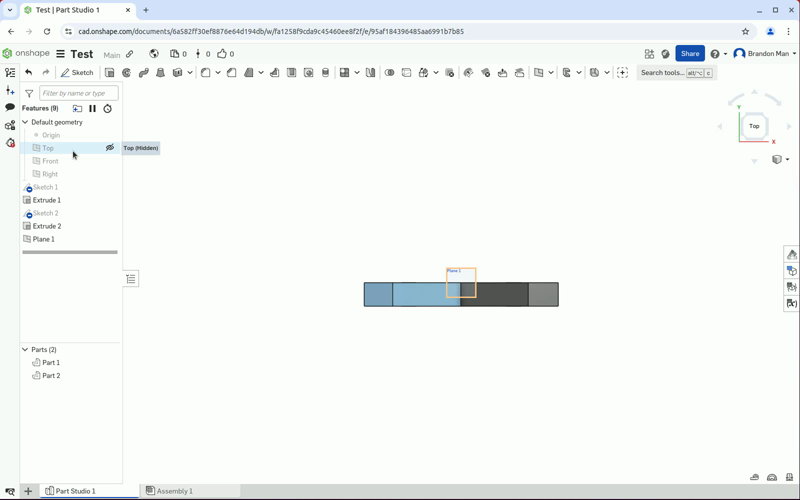
key(shift+s)
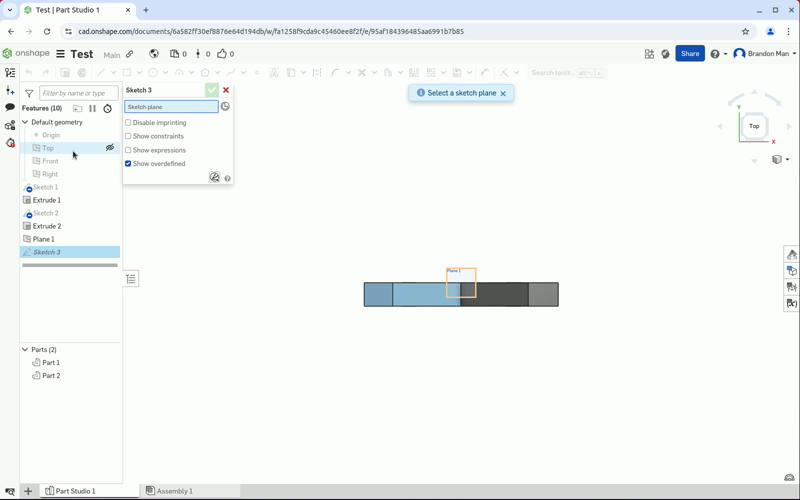
mouse_move(73, 241)
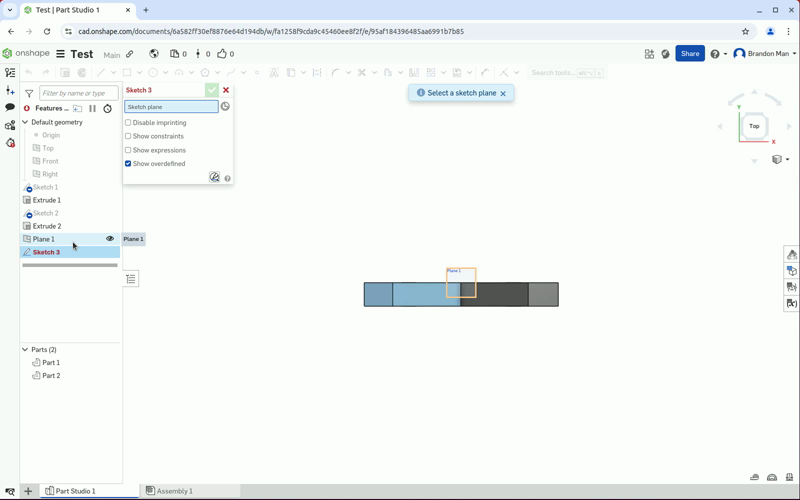
click(73, 241)
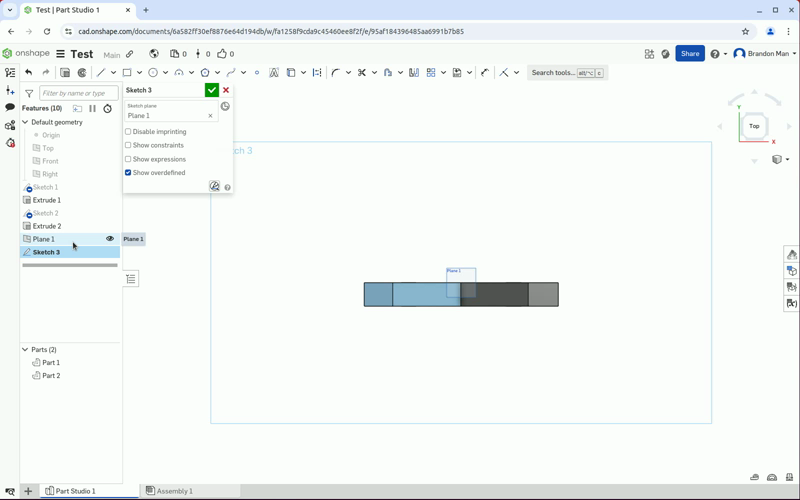
mouse_move(73, 352)
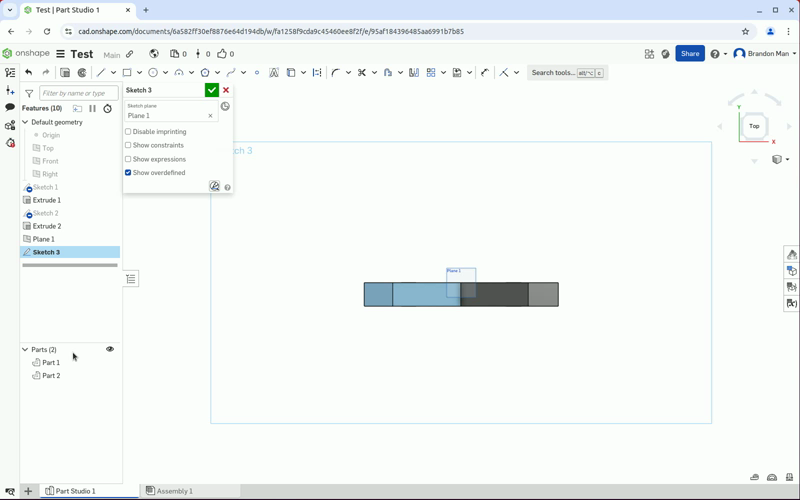
key(y)
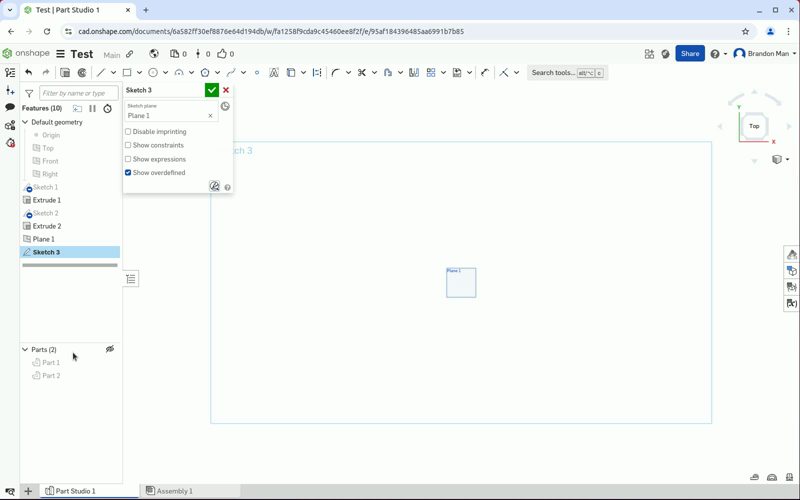
key(l)
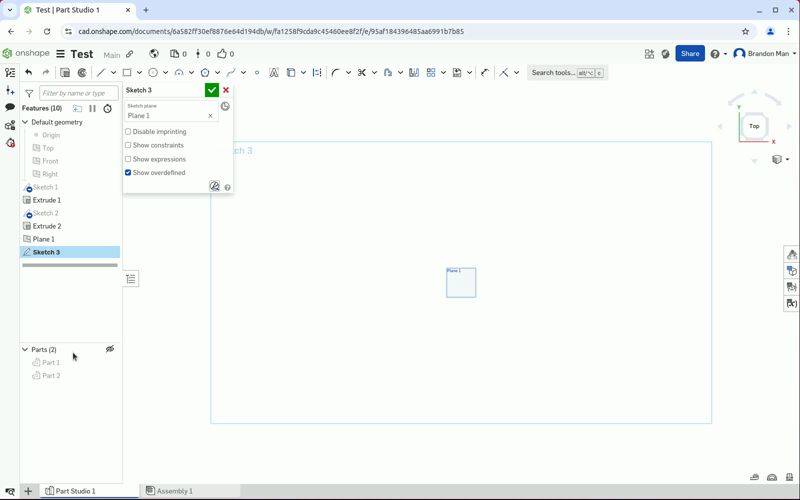
key_down(shift)
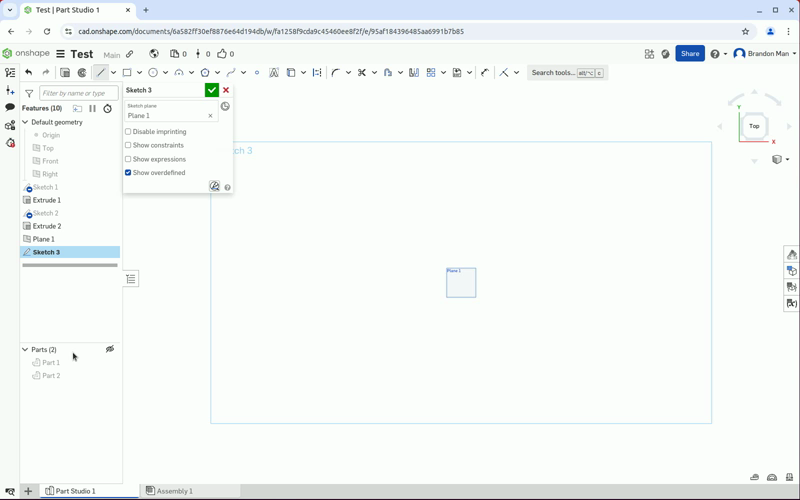
mouse_move(369, 299)
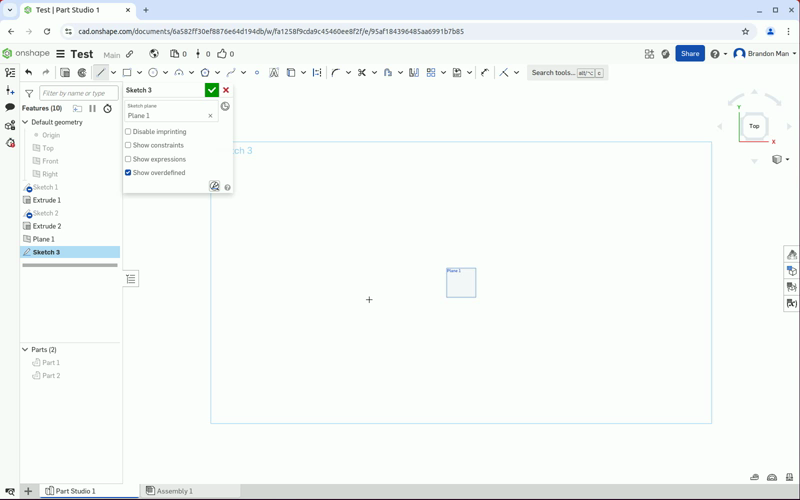
click(369, 299)
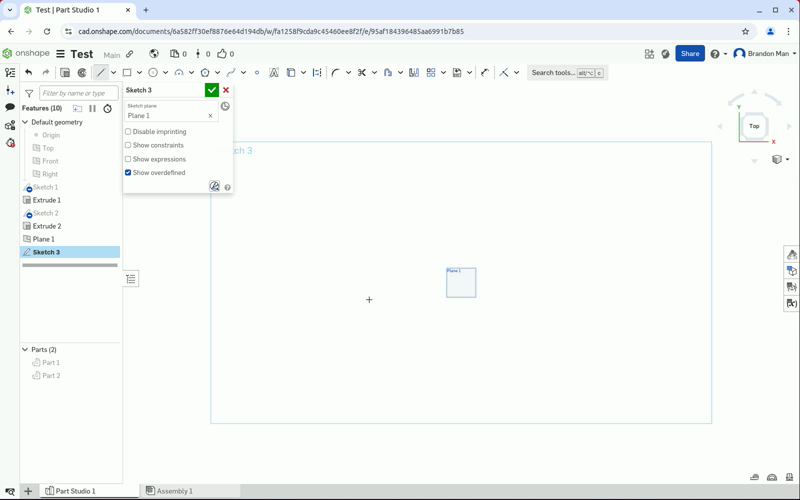
key_up(shift)
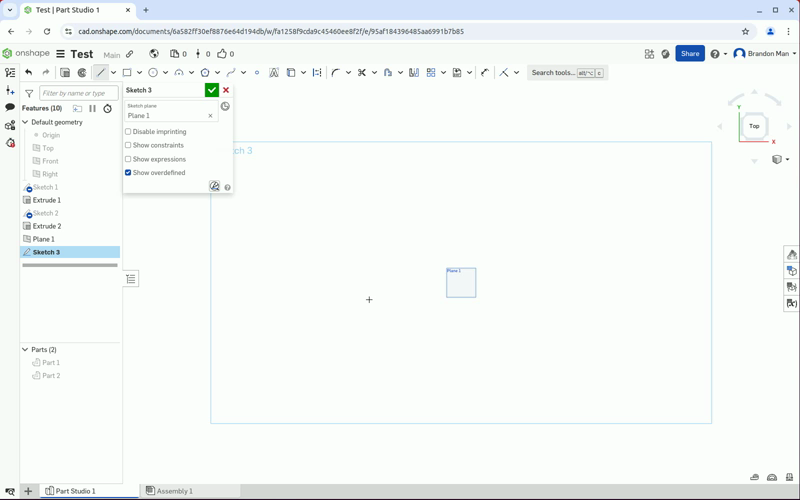
key_down(shift)
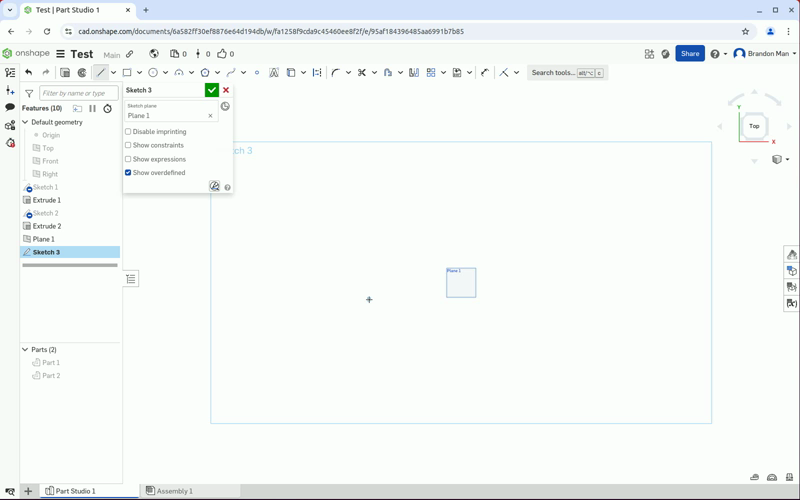
mouse_move(399, 299)
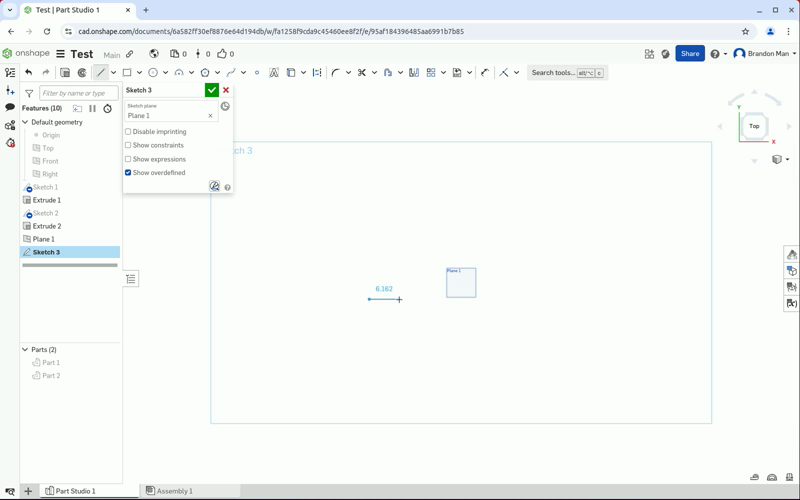
mouse_move(382, 299)
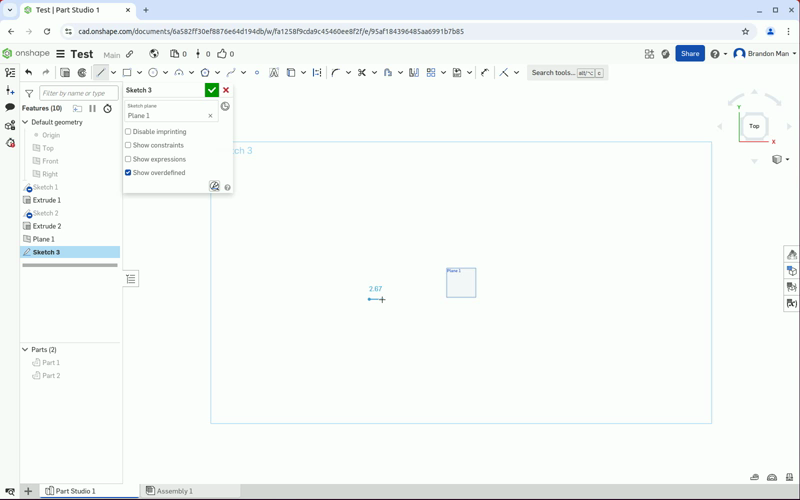
click(382, 299)
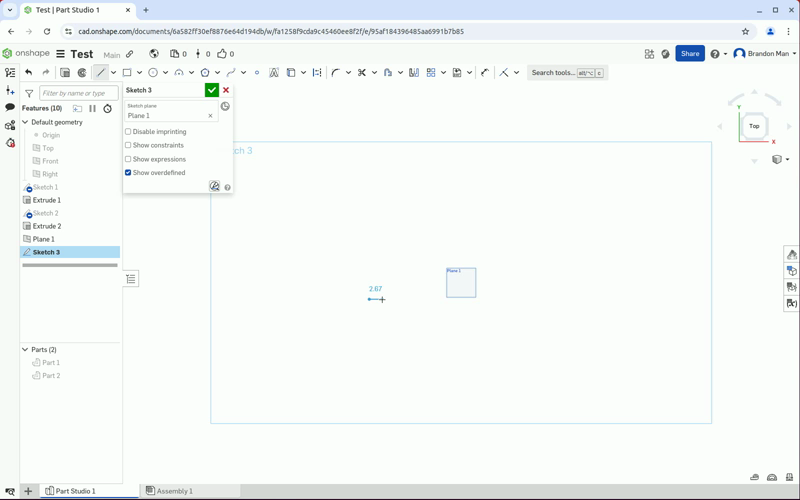
key_up(shift)
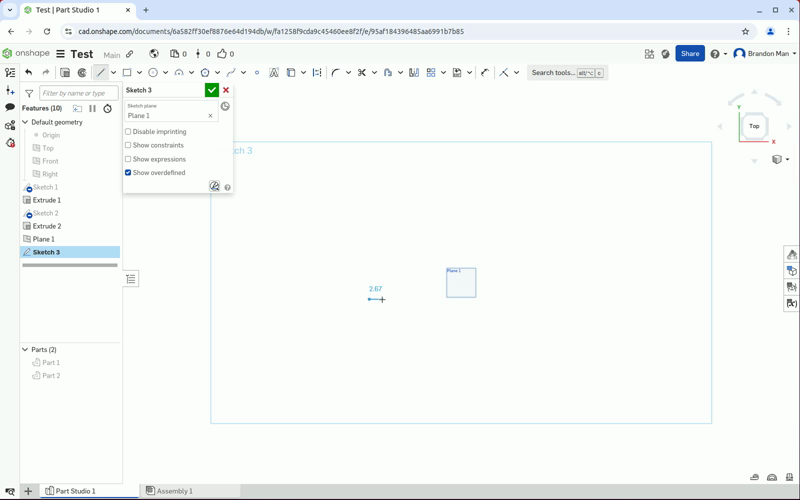
key_down(shift)
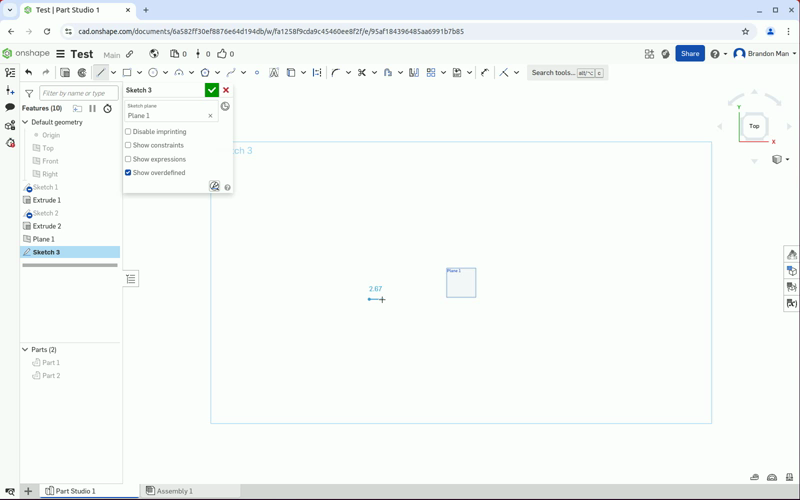
mouse_move(412, 299)
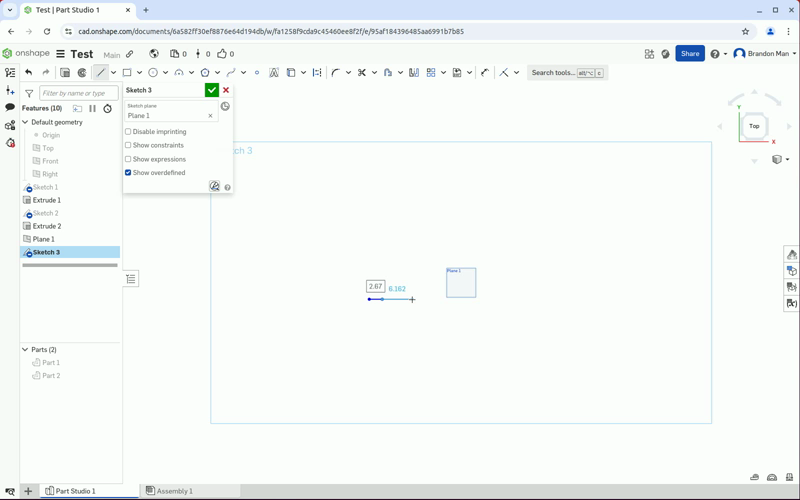
mouse_move(382, 286)
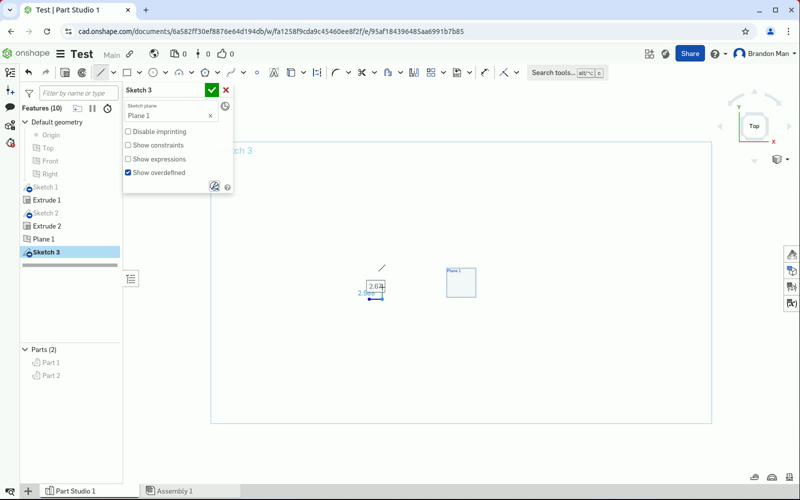
click(382, 286)
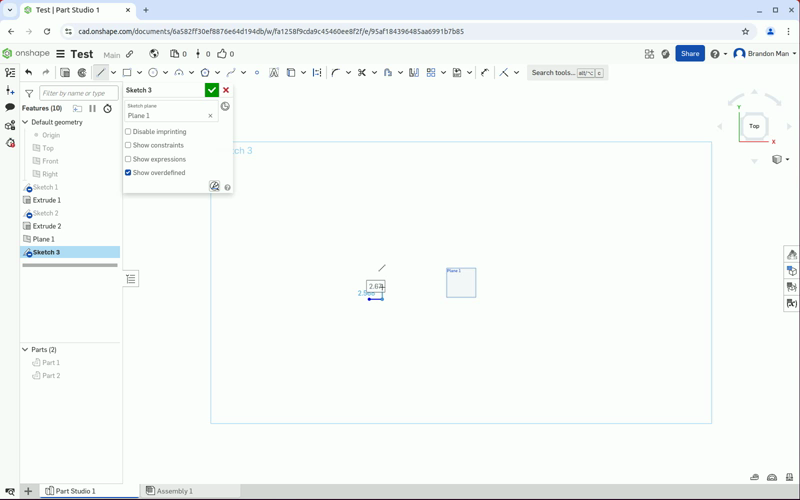
key_up(shift)
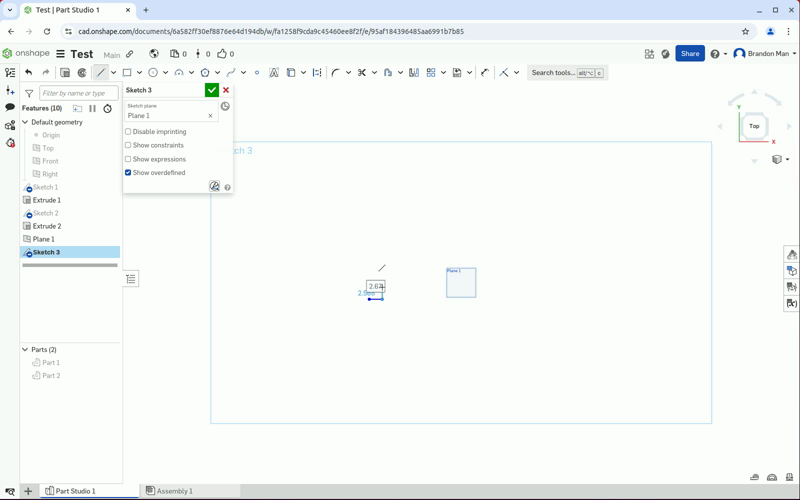
key_down(shift)
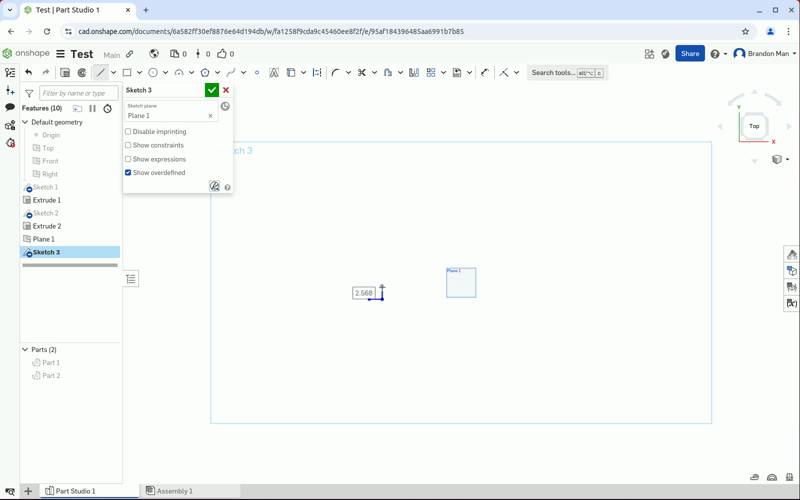
mouse_move(412, 286)
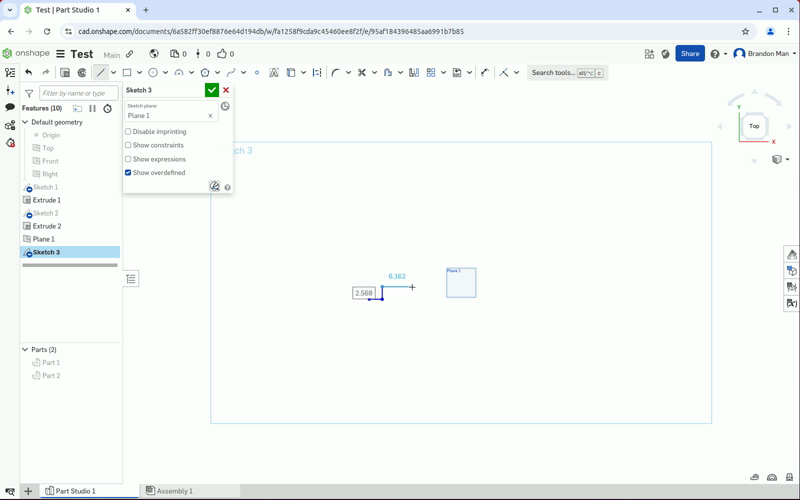
mouse_move(369, 286)
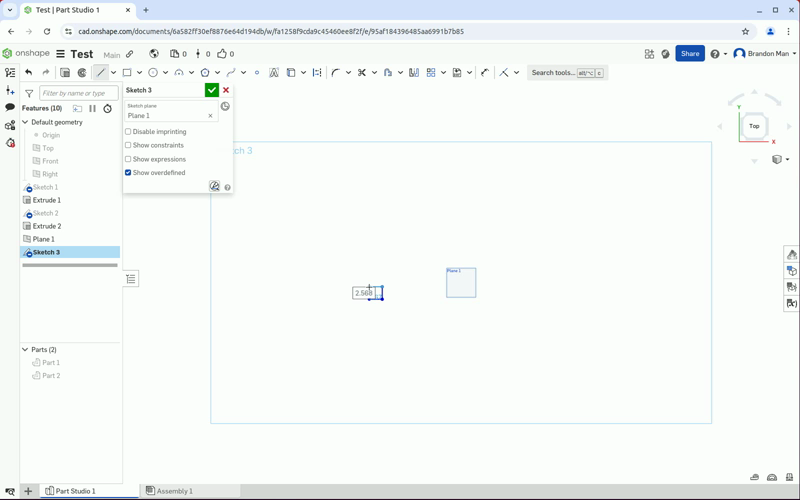
click(369, 286)
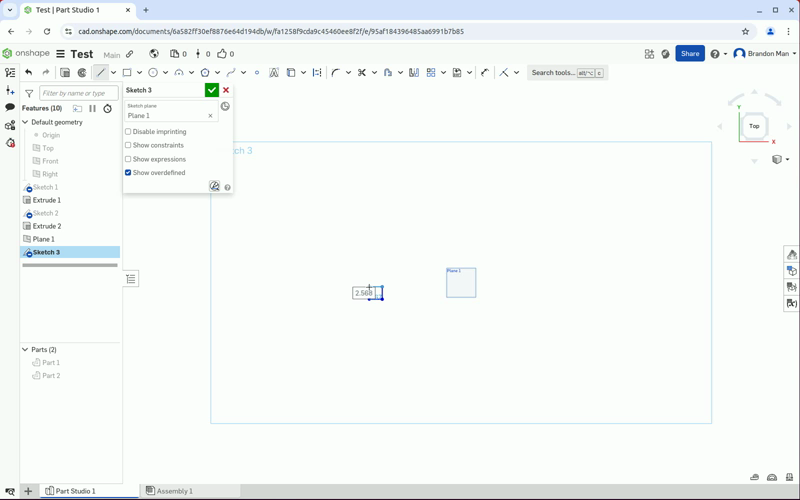
key_up(shift)
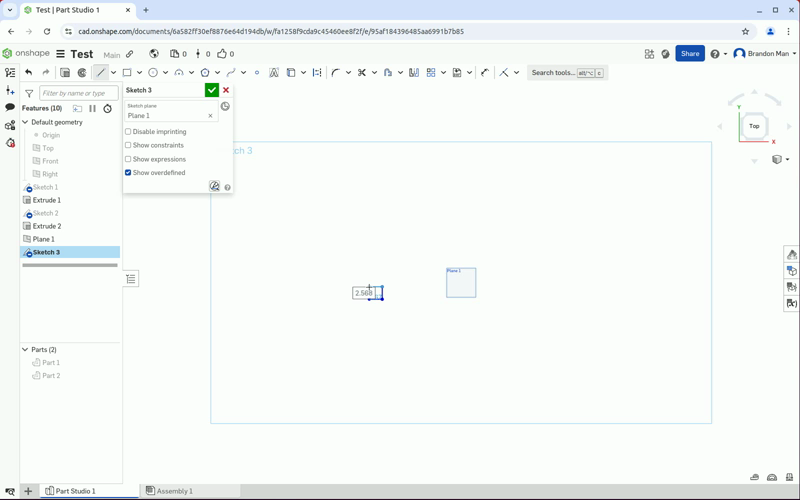
mouse_move(399, 286)
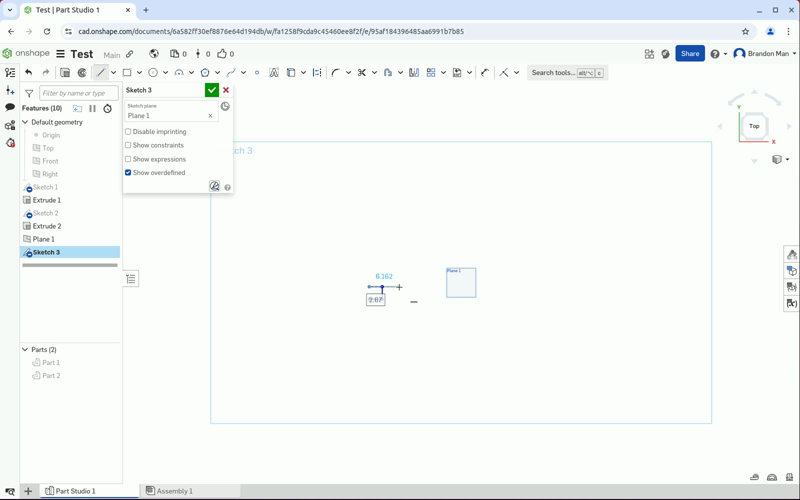
key_down(shift)
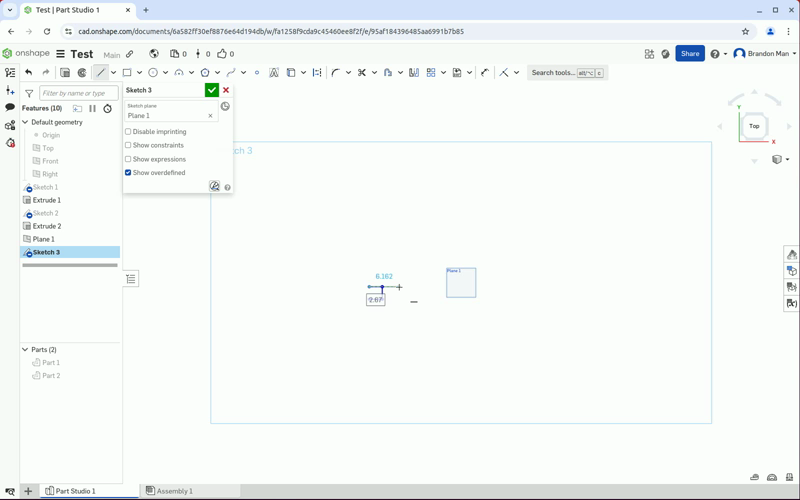
mouse_move(369, 299)
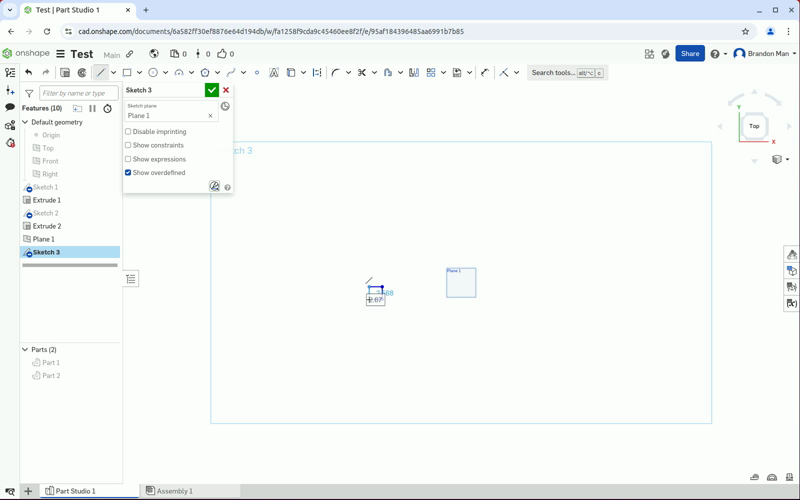
key_up(shift)
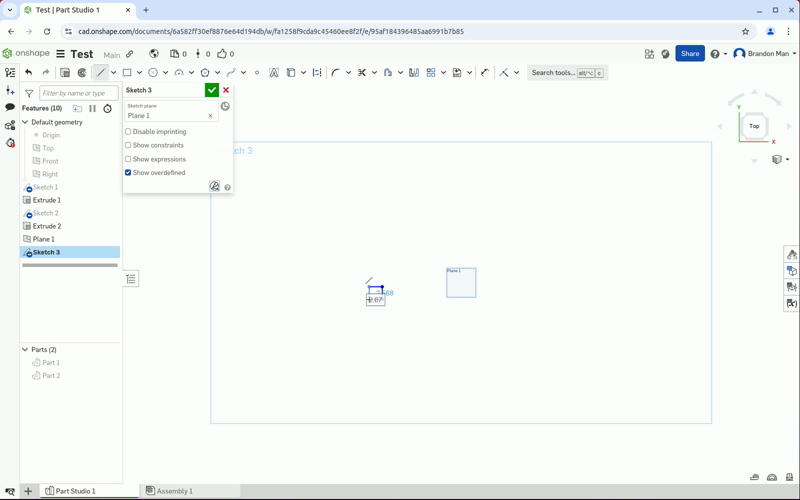
click(369, 299)
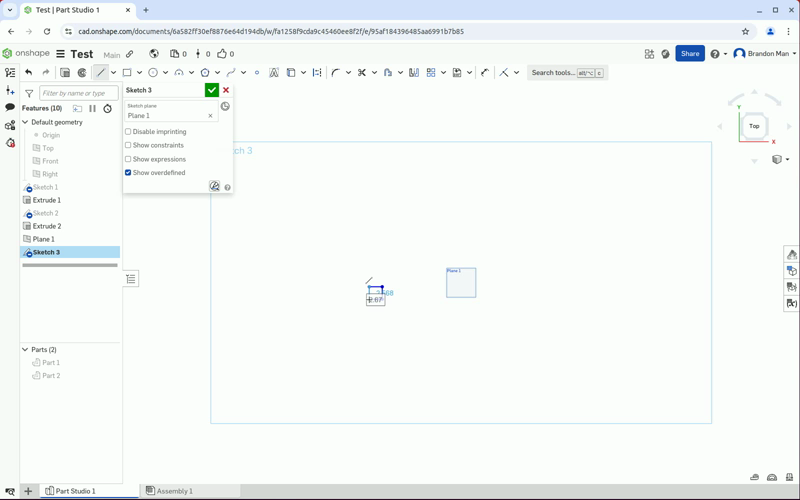
key(esc)
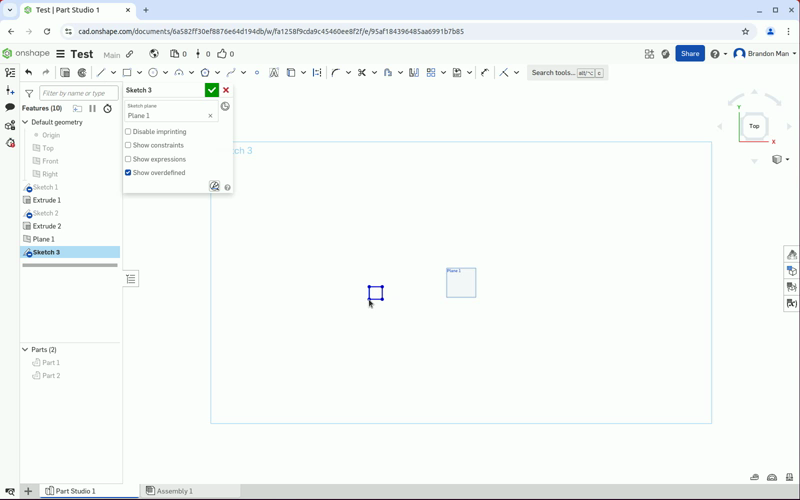
mouse_move(378, 290)
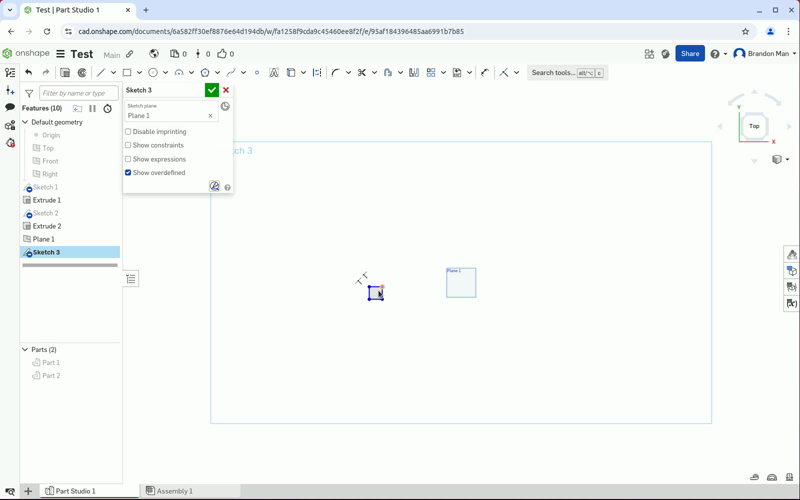
scroll(6)
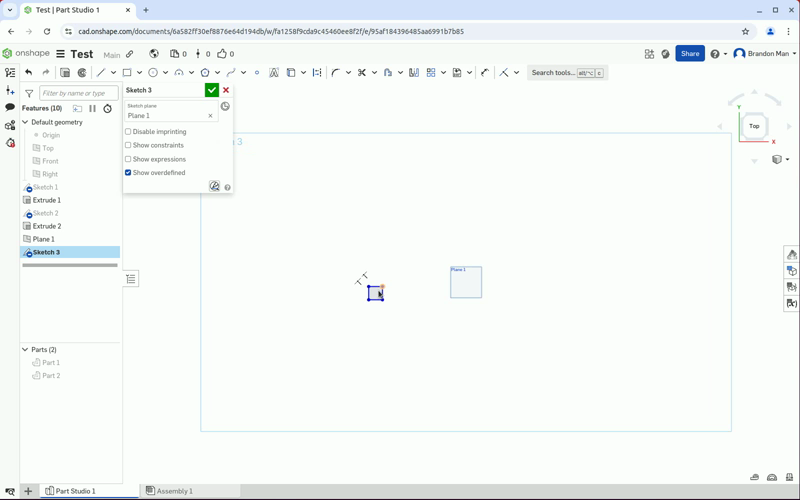
scroll(6)
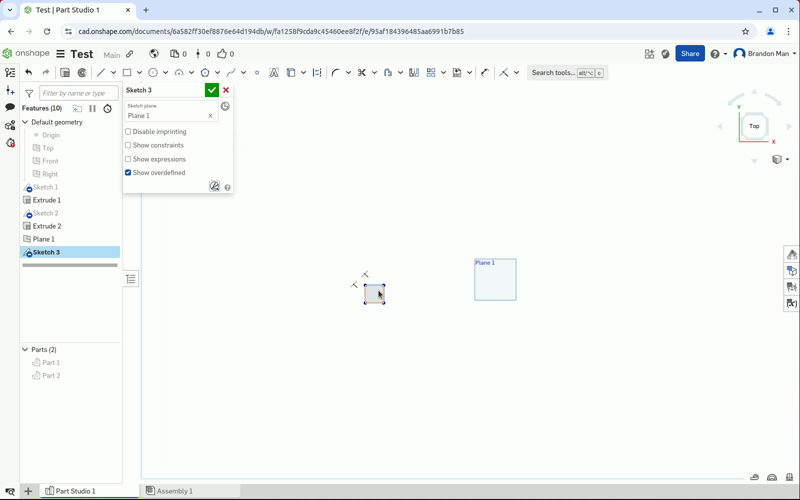
scroll(6)
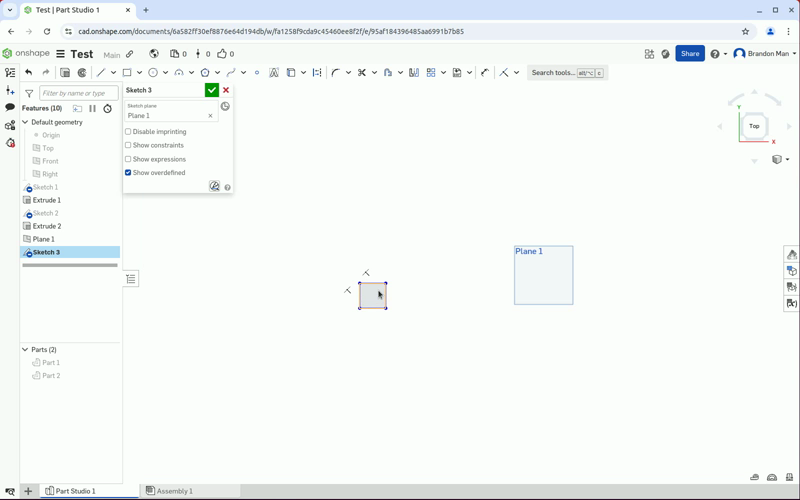
scroll(6)
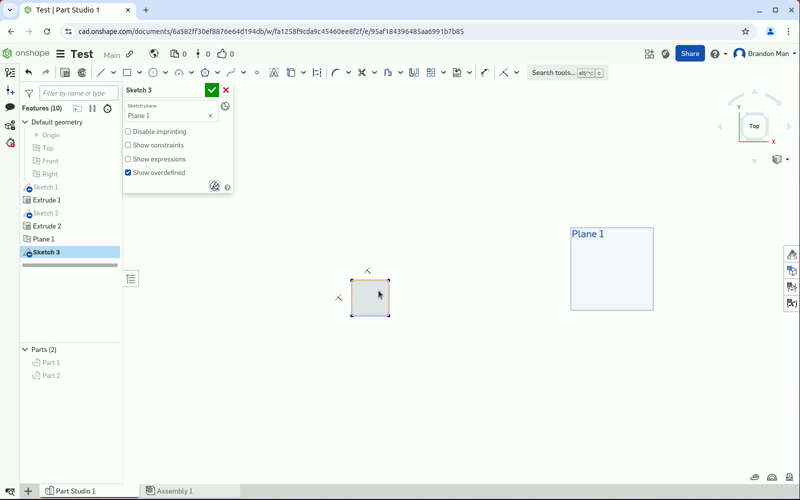
scroll(6)
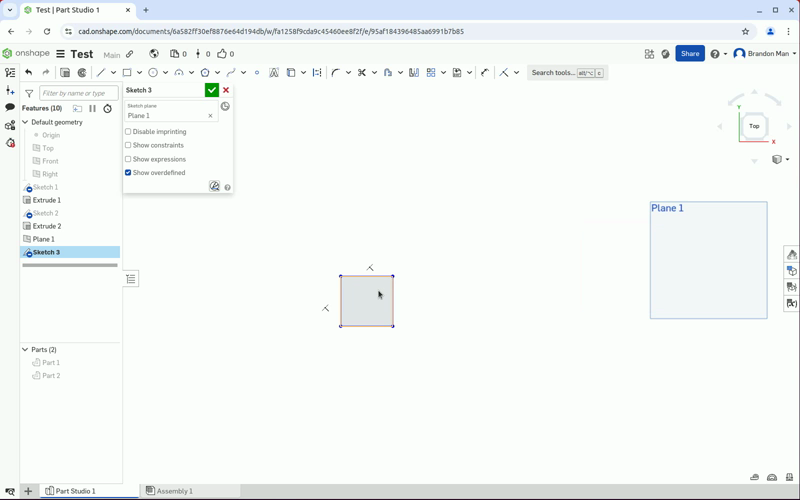
scroll(6)
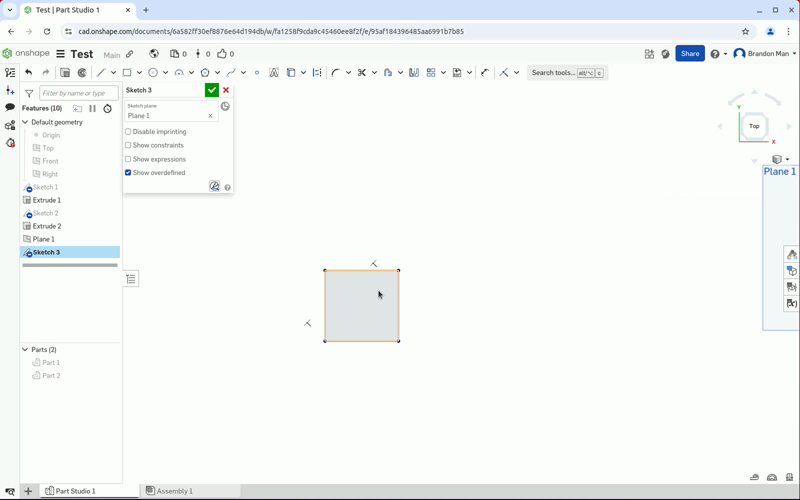
scroll(6)
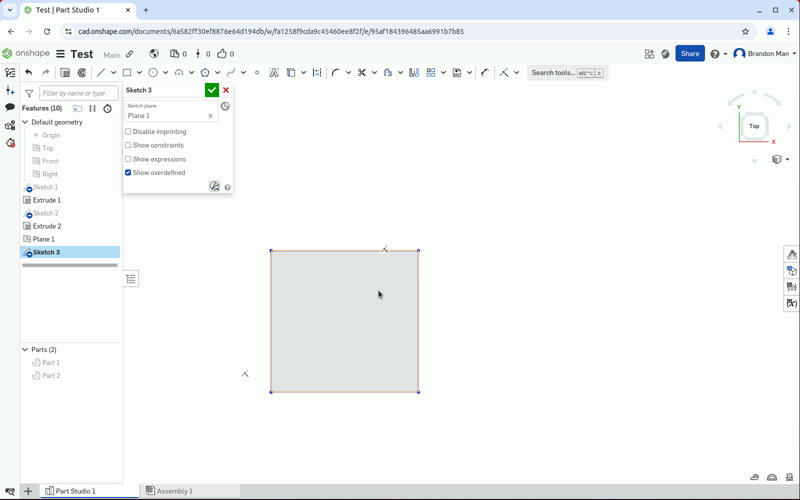
click(378, 290)
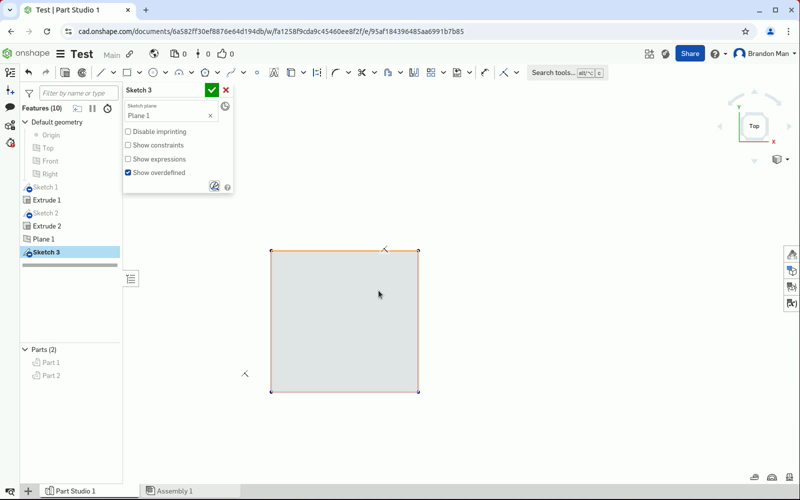
scroll(-6)
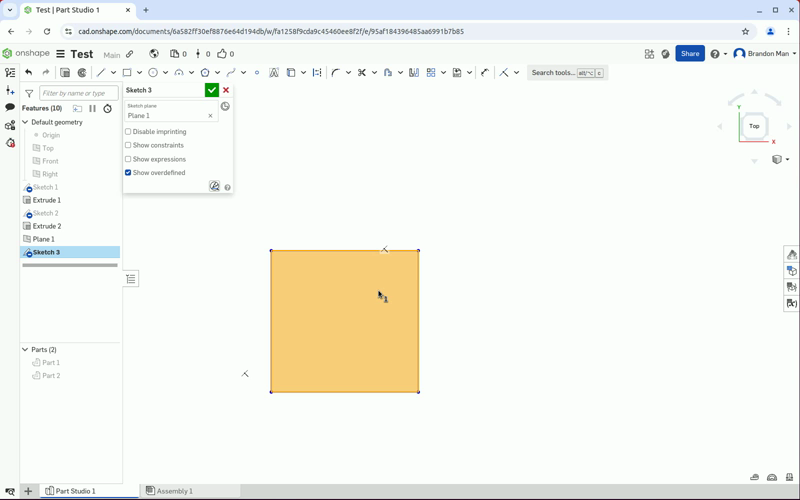
scroll(-6)
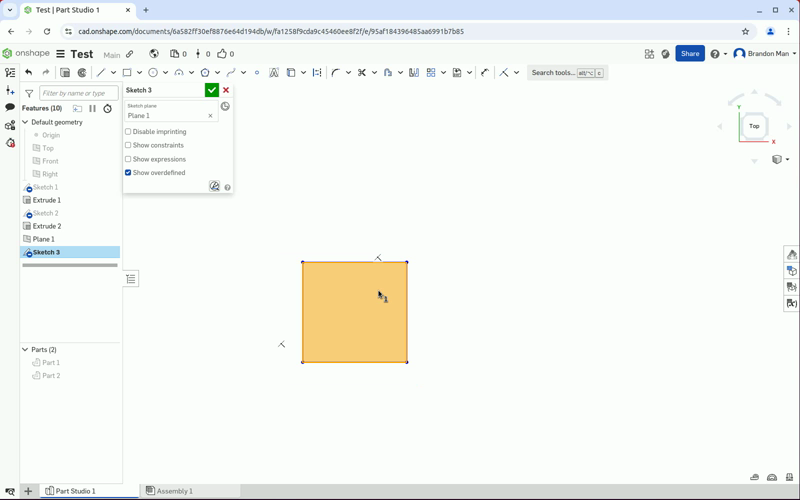
scroll(-6)
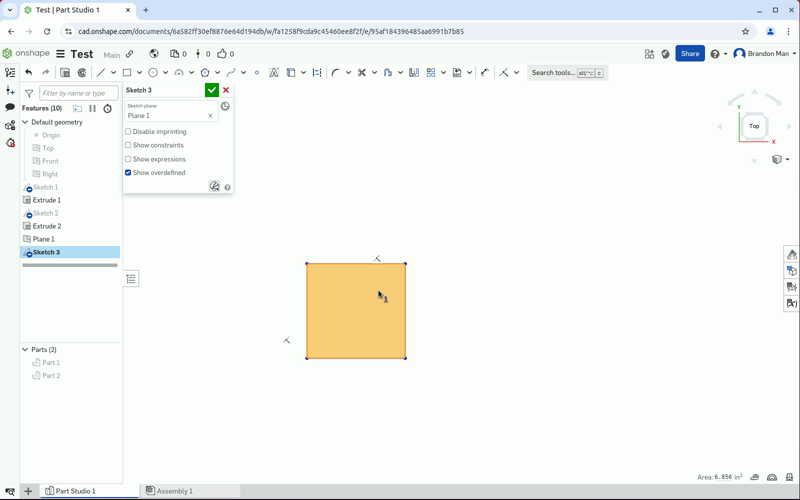
scroll(-6)
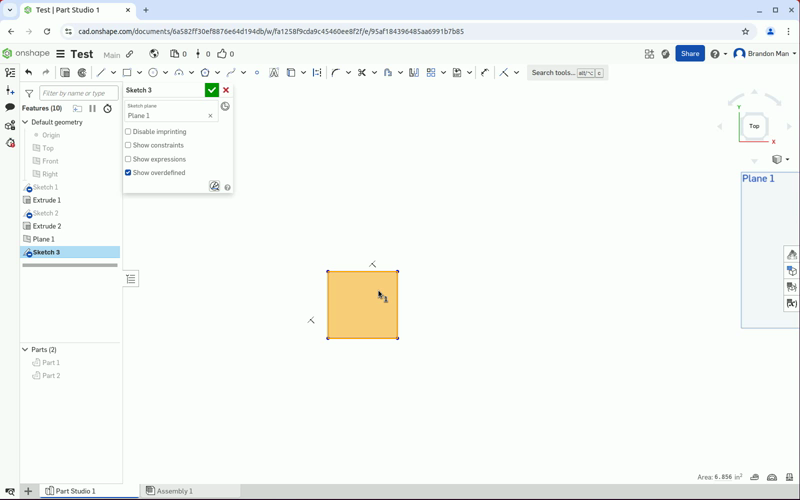
scroll(-6)
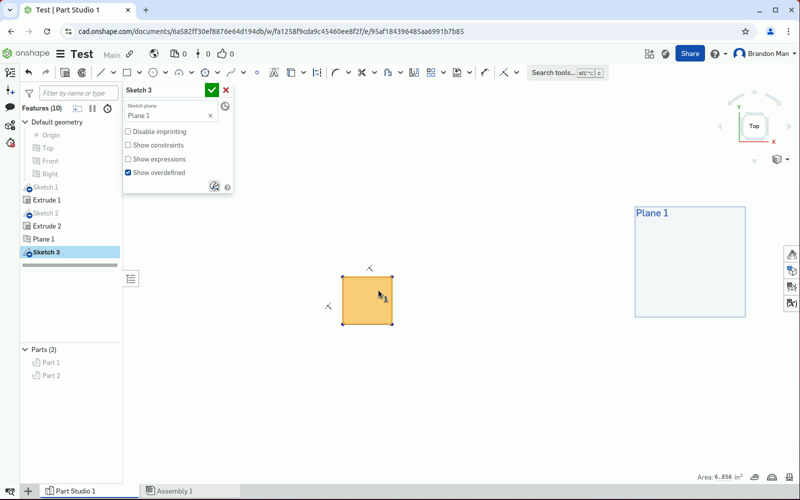
scroll(-6)
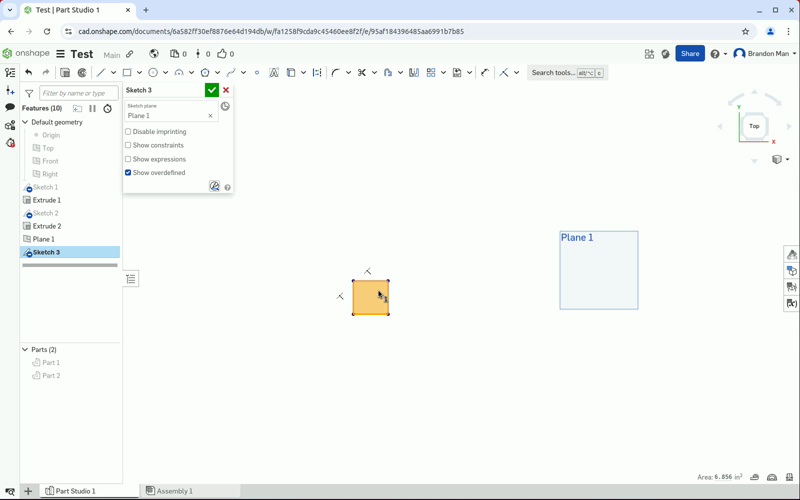
scroll(-6)
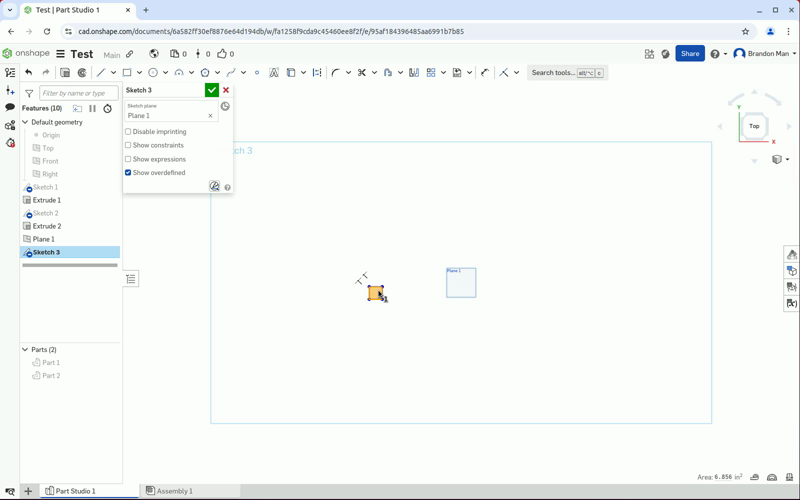
mouse_move(73, 352)
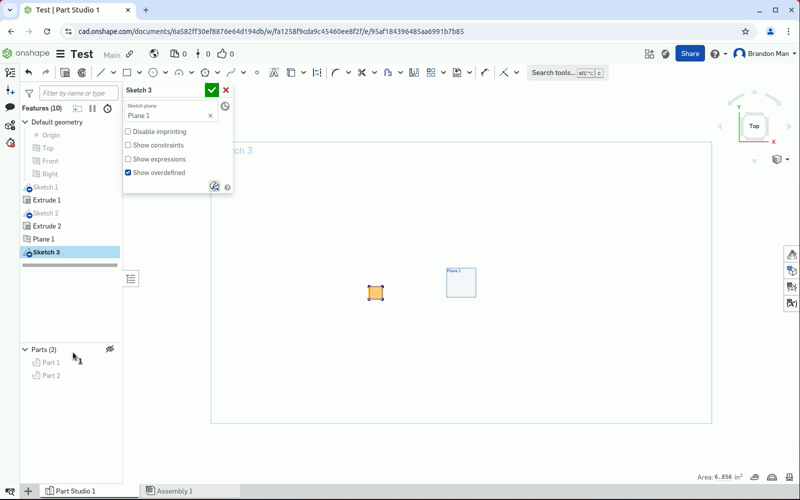
key(shift+y)
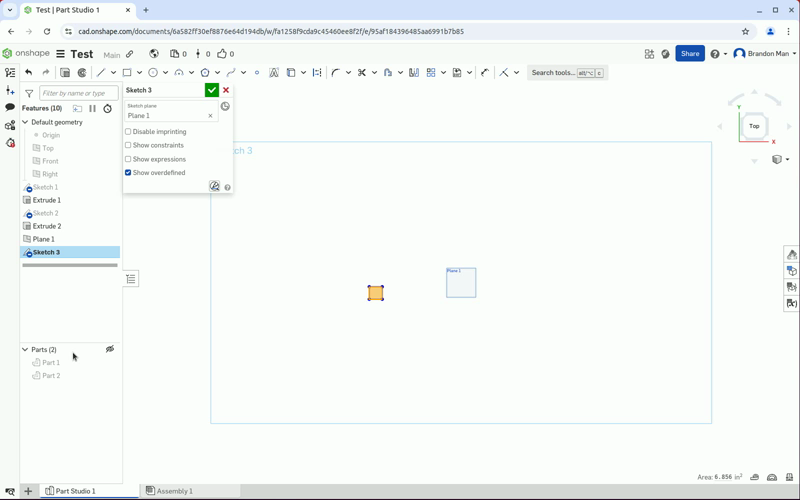
key(shift+e)
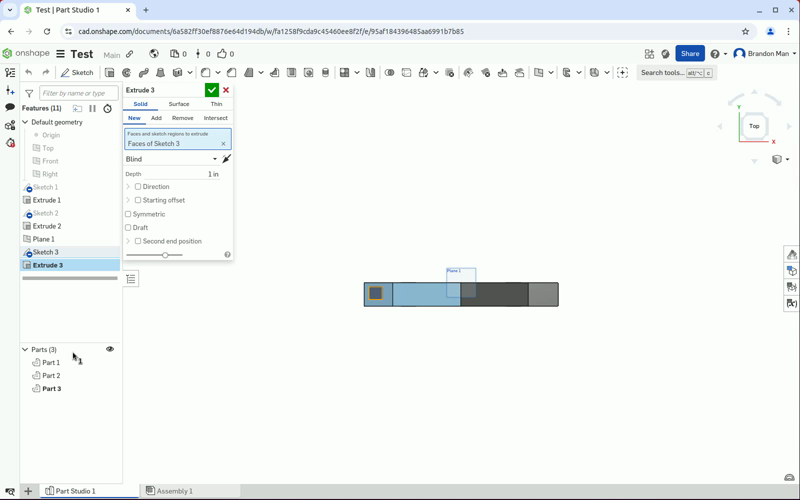
mouse_move(143, 106)
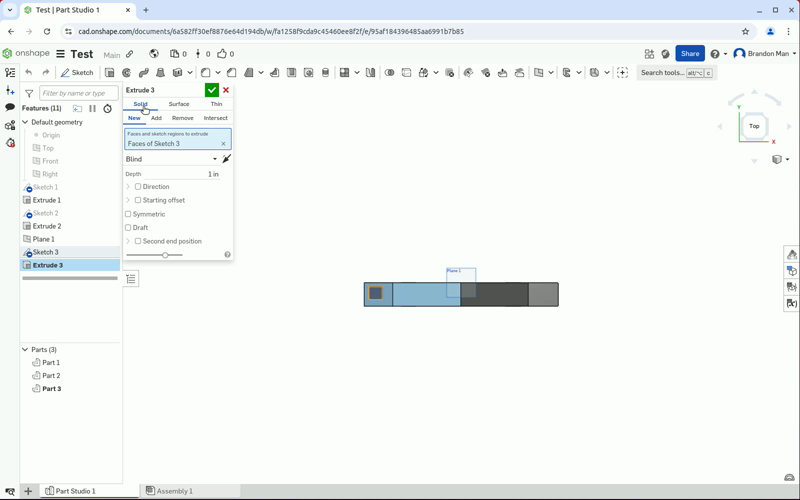
click(143, 106)
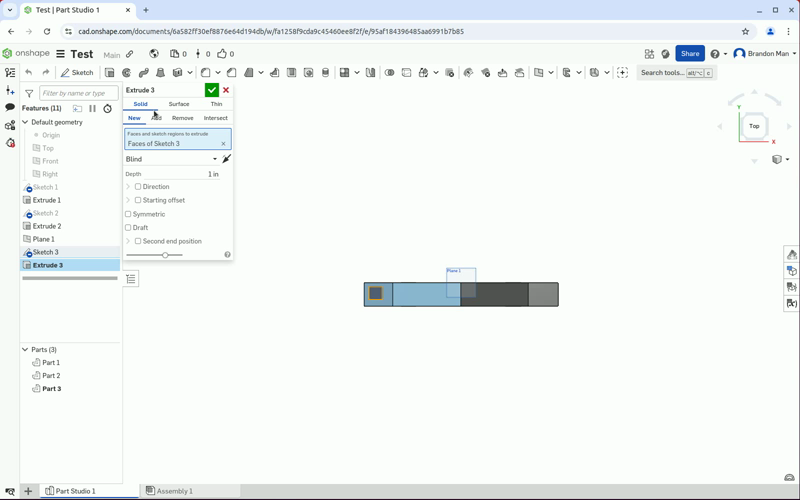
mouse_move(186, 120)
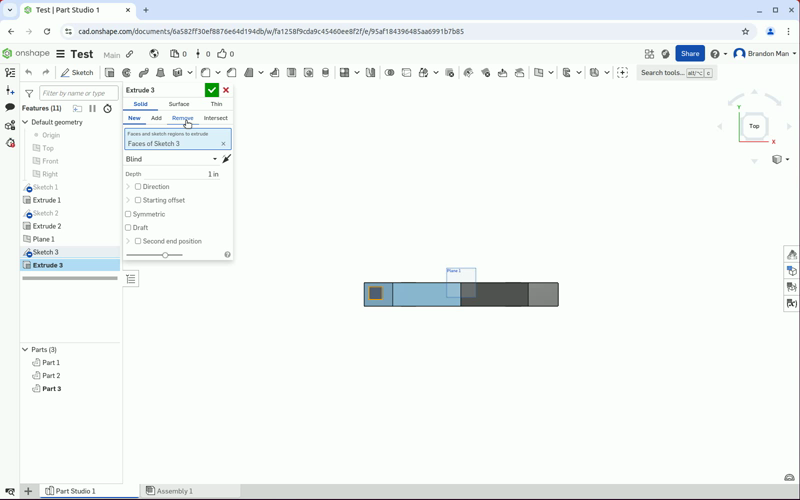
click(186, 120)
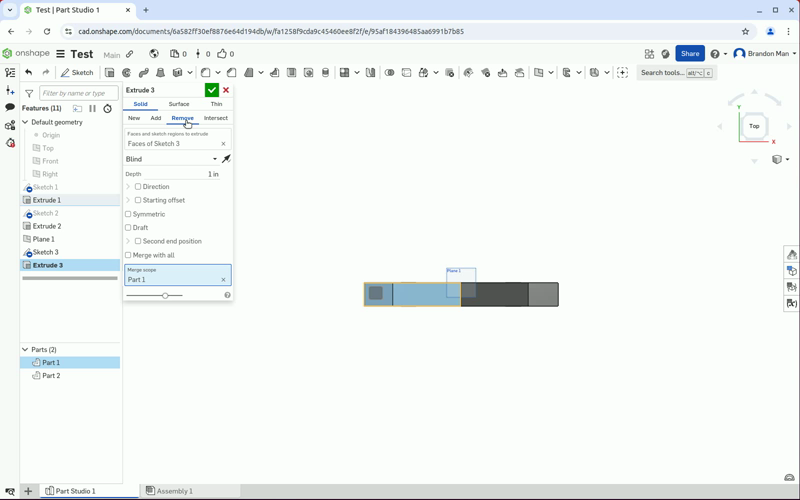
key(tab, 4)
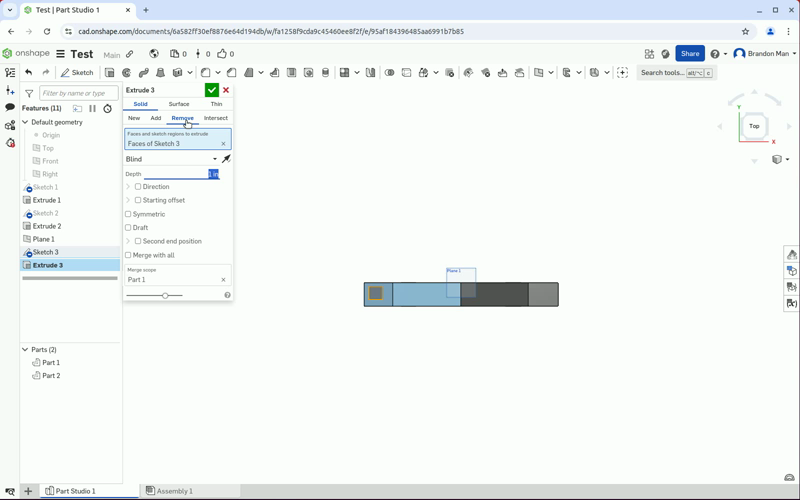
text(2.407)
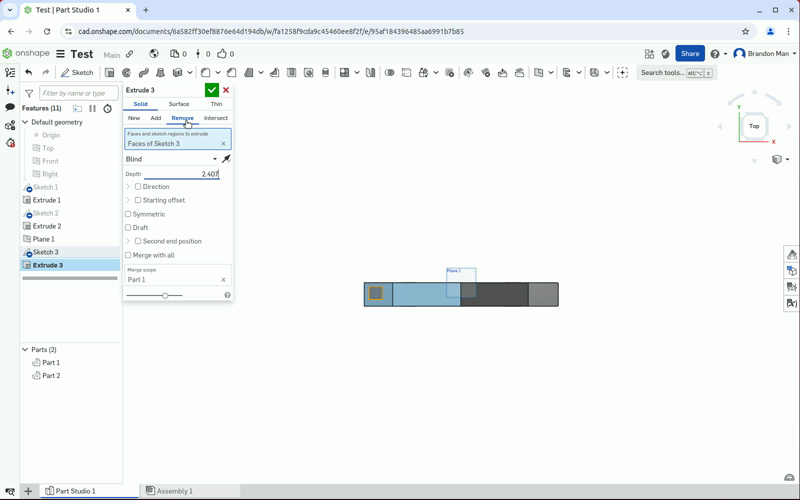
key(tab, 6)
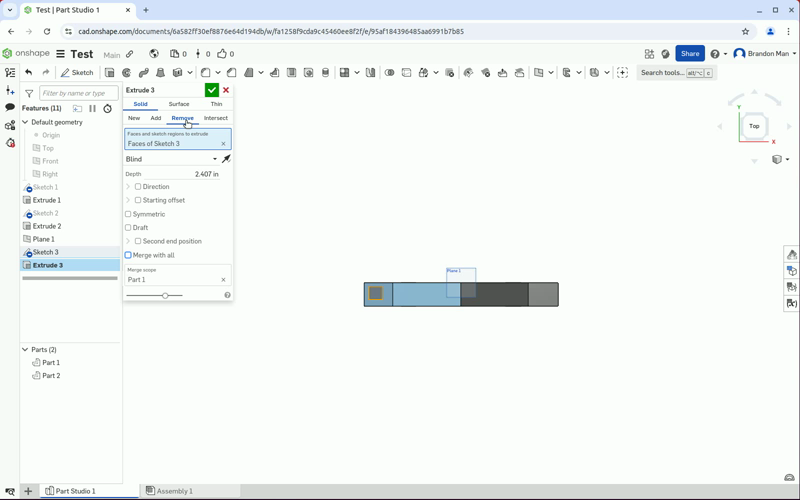
key(space)
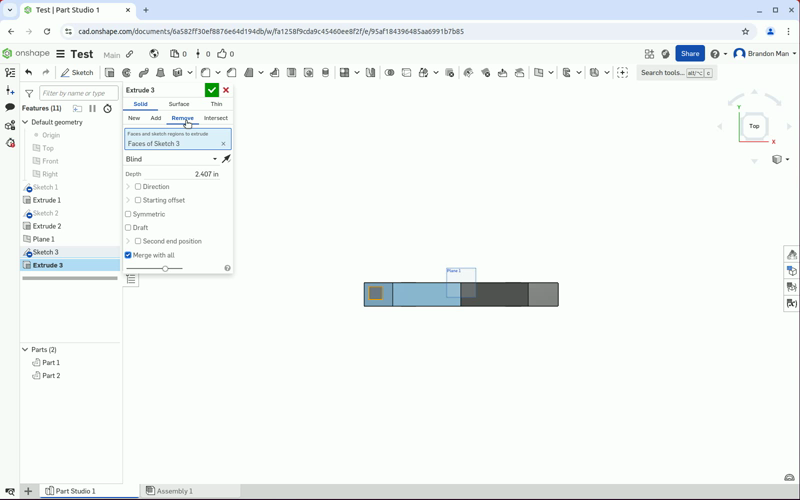
key(enter)
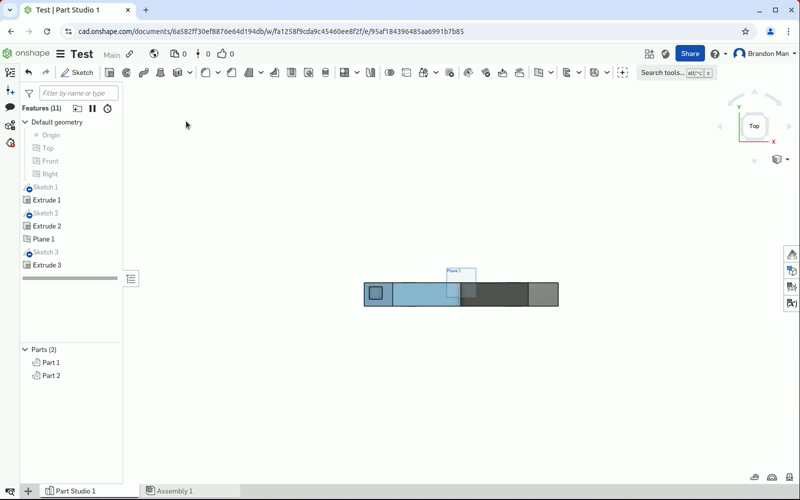
key(shift+h)
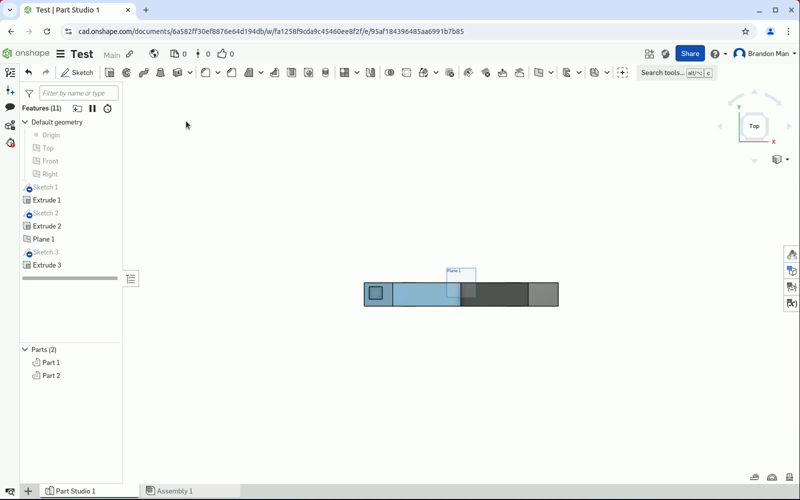
key(shift+h)
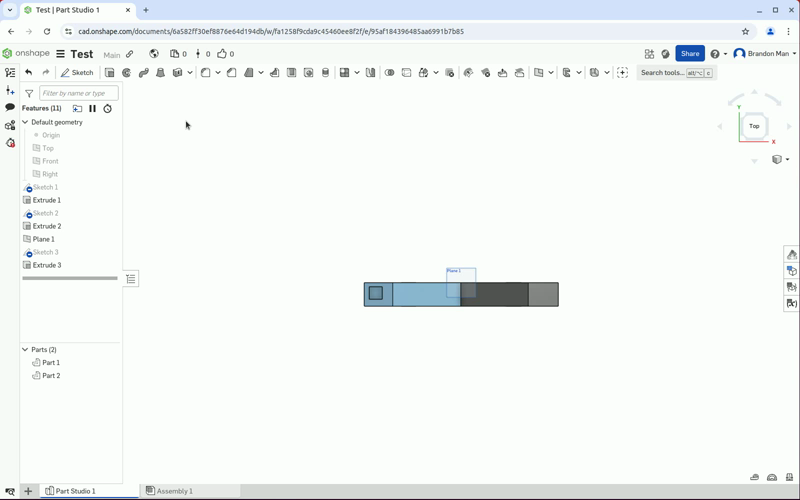
mouse_move(73, 189)
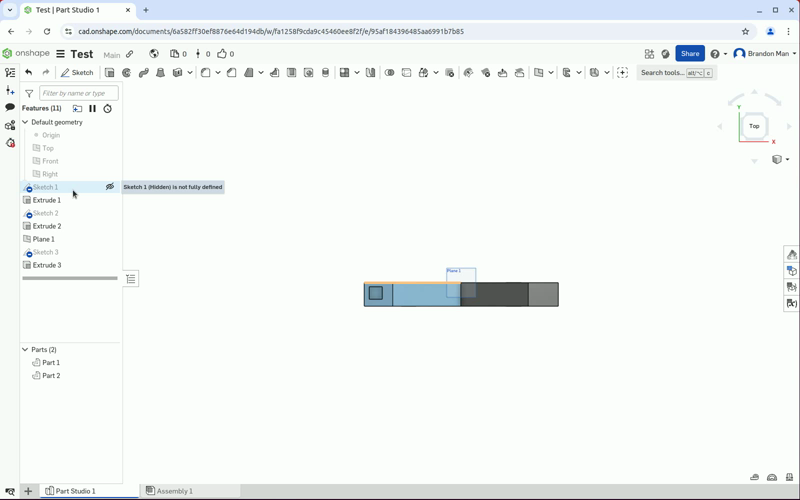
click(73, 189)
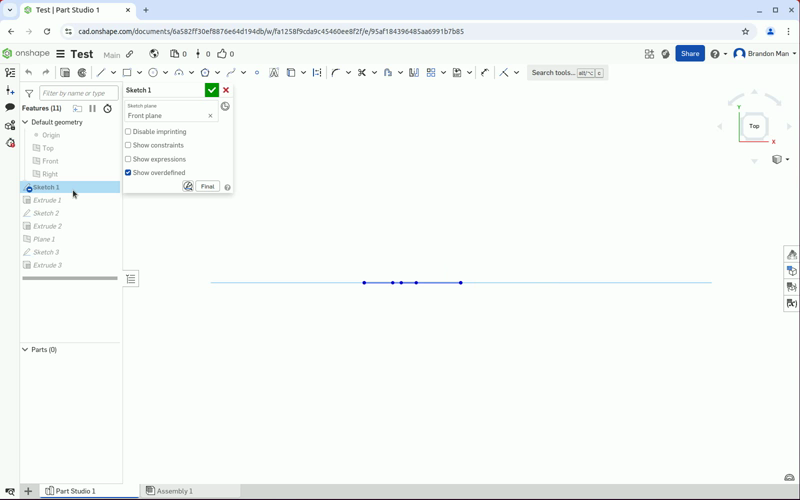
mouse_move(229, 92)
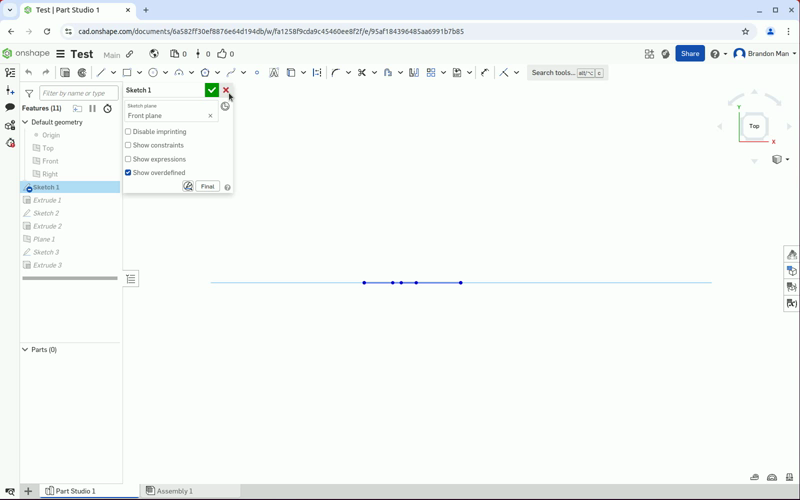
click(229, 92)
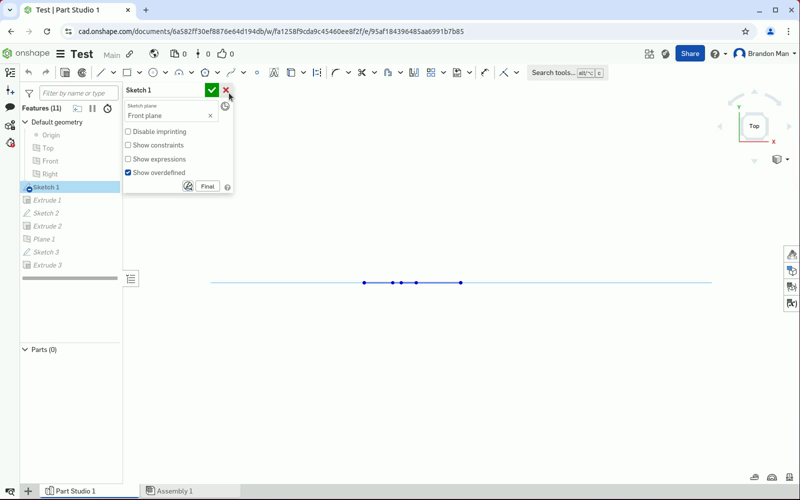
key(shift+s)
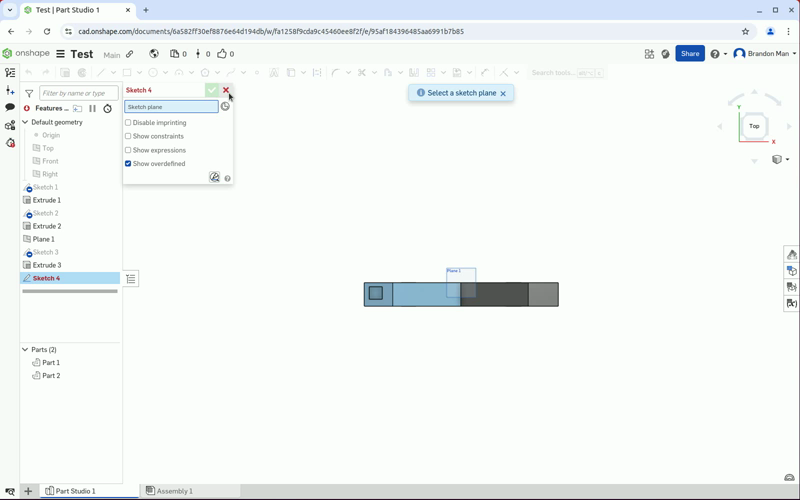
mouse_move(73, 241)
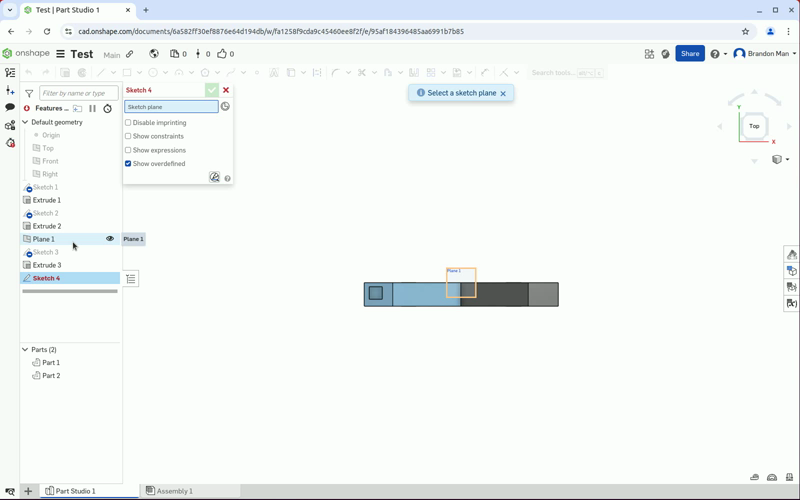
click(73, 241)
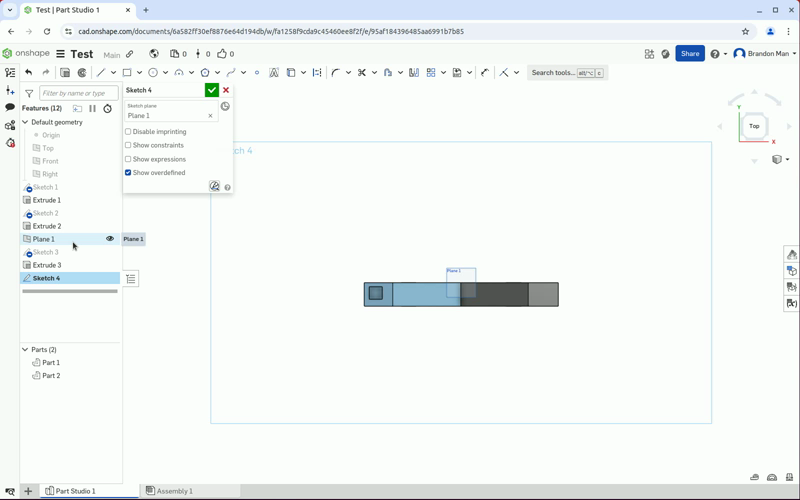
mouse_move(73, 352)
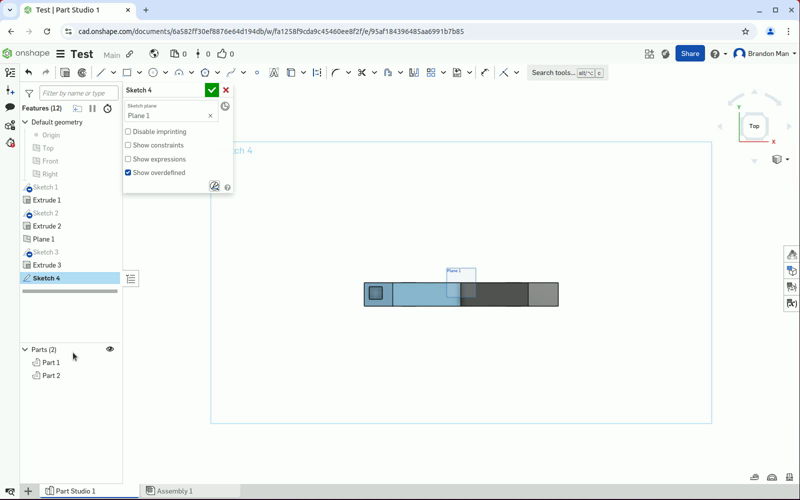
key(y)
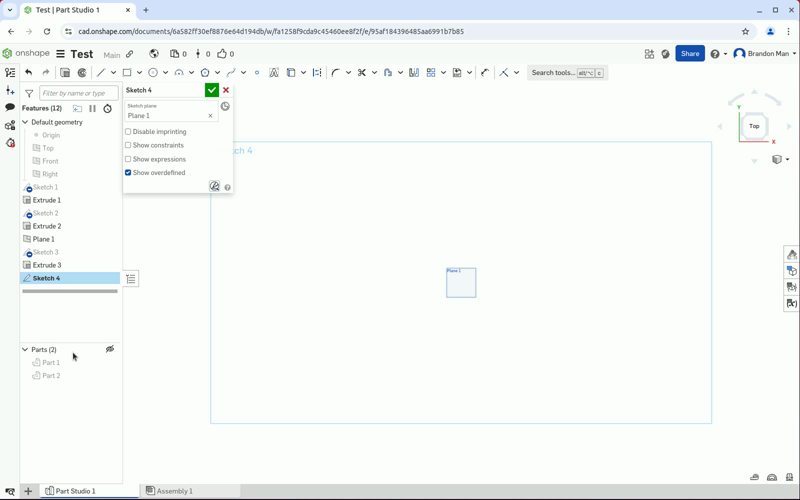
key(l)
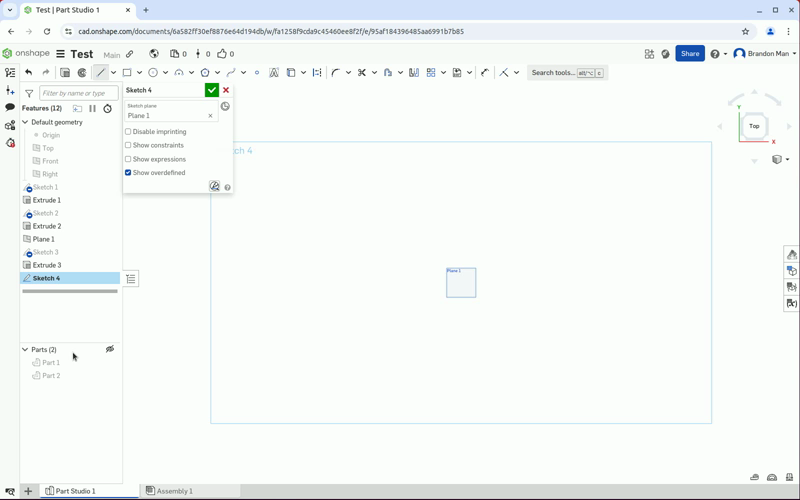
key_down(shift)
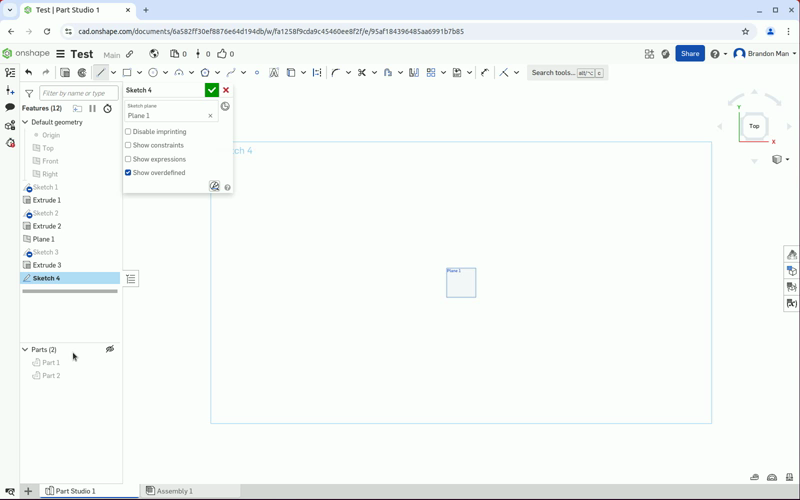
mouse_move(540, 299)
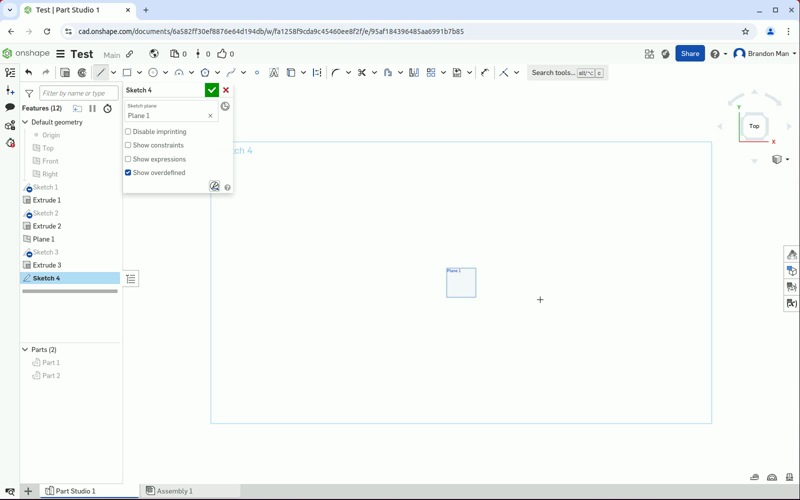
click(540, 299)
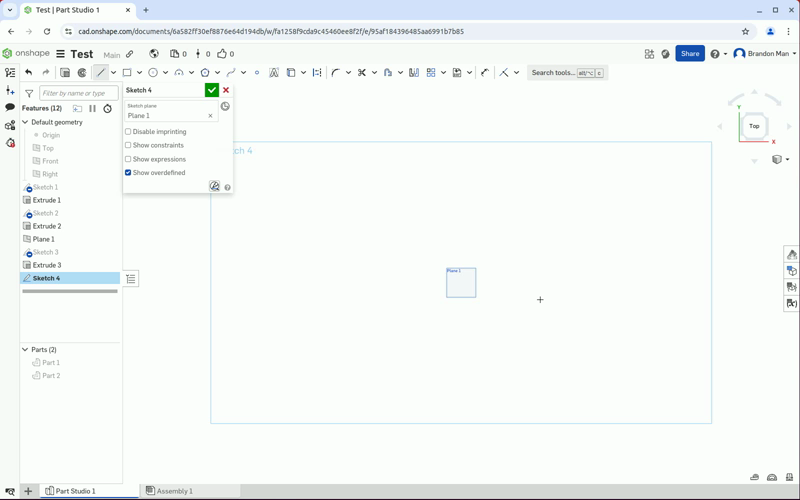
key_up(shift)
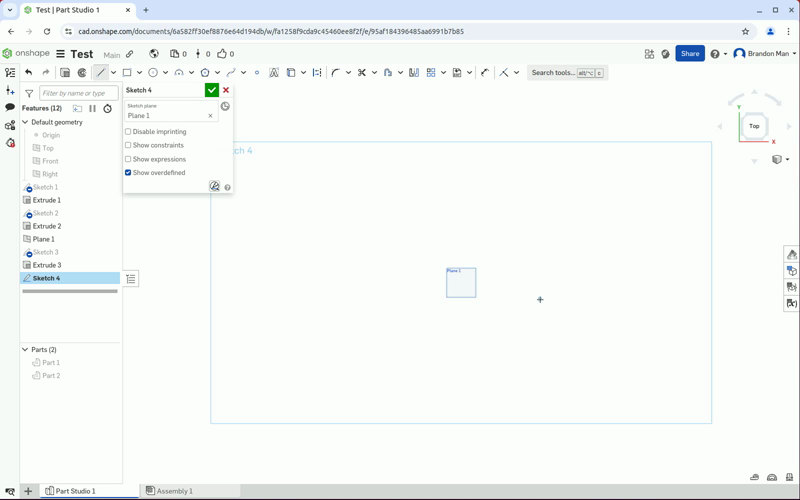
key_down(shift)
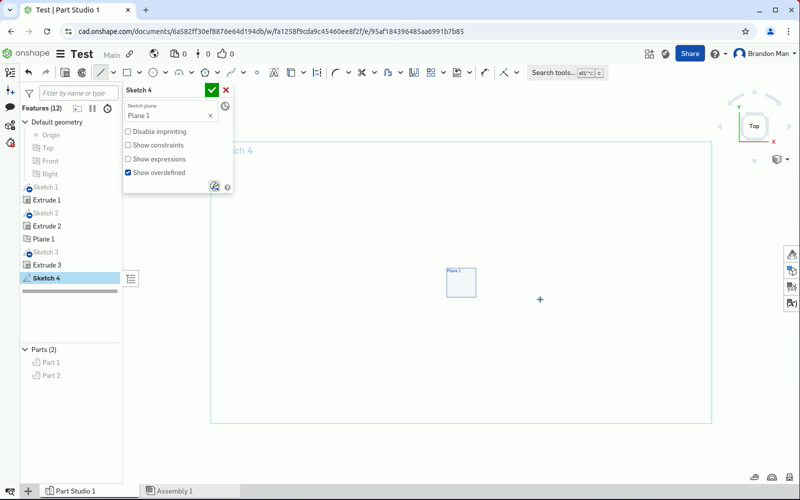
mouse_move(570, 299)
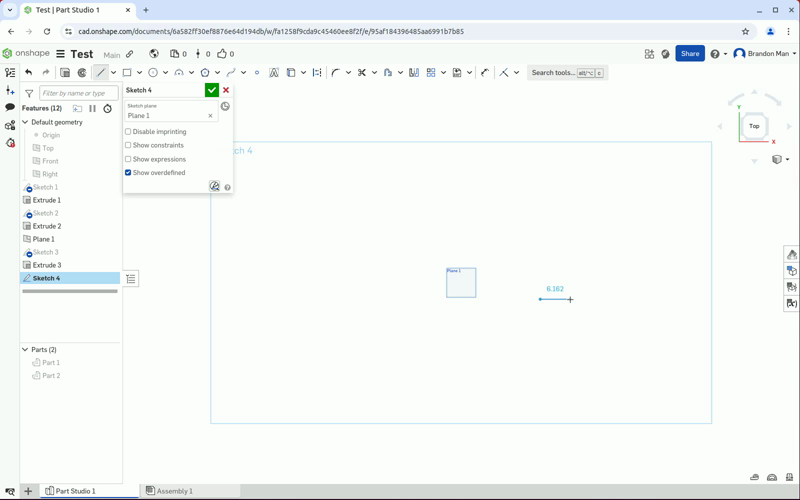
mouse_move(553, 299)
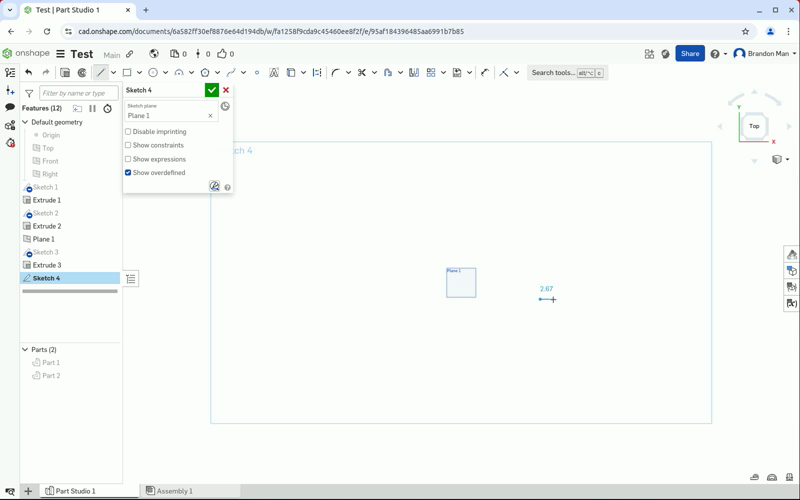
click(553, 299)
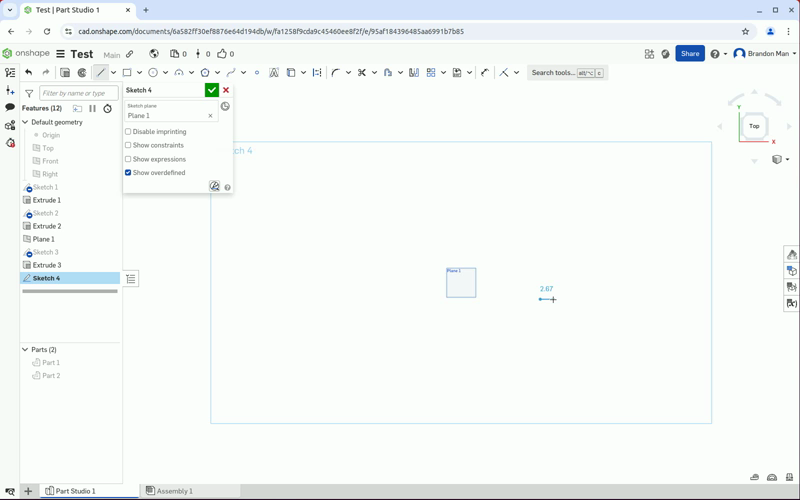
key_up(shift)
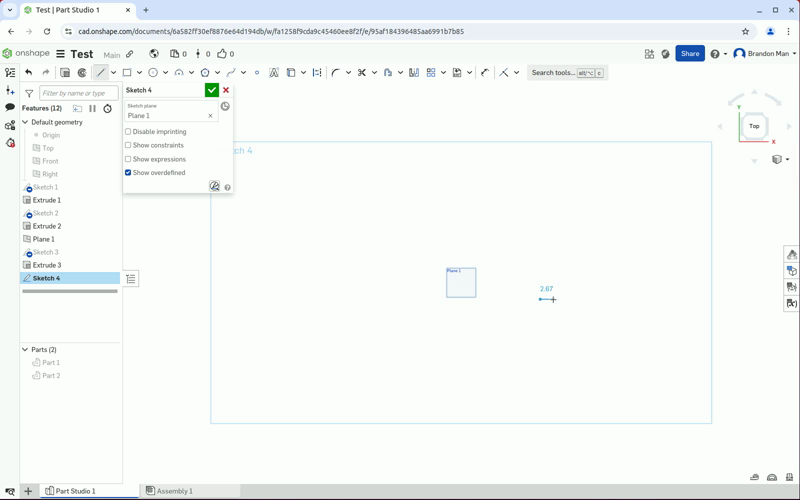
key_down(shift)
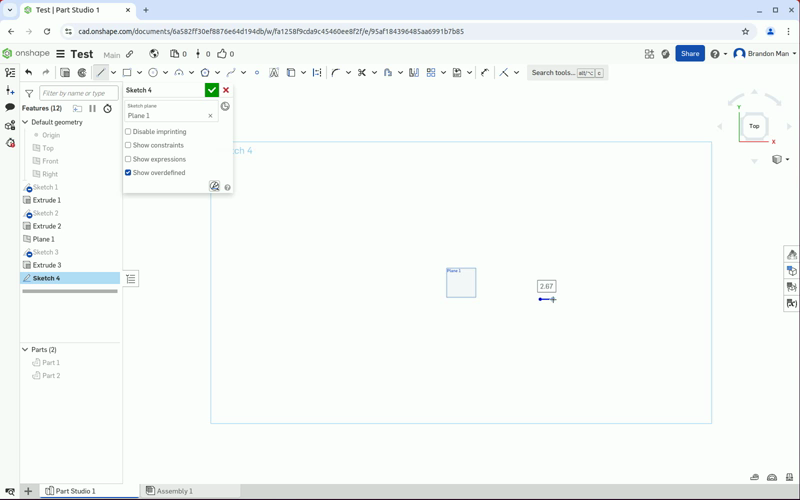
mouse_move(583, 299)
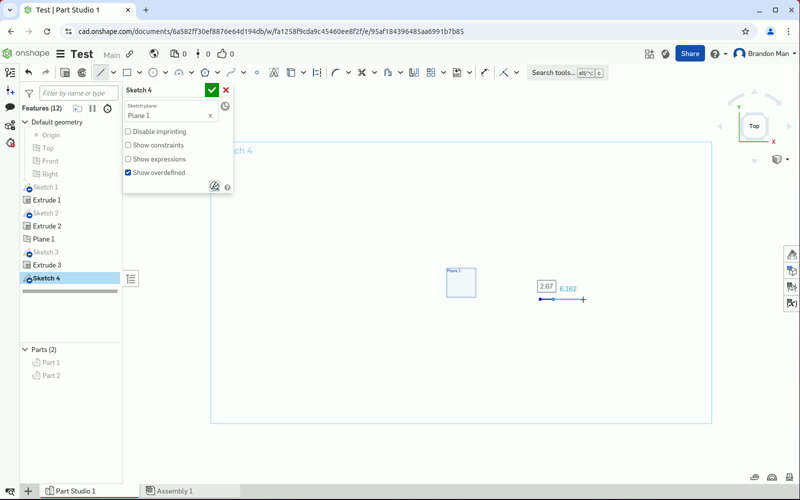
mouse_move(553, 286)
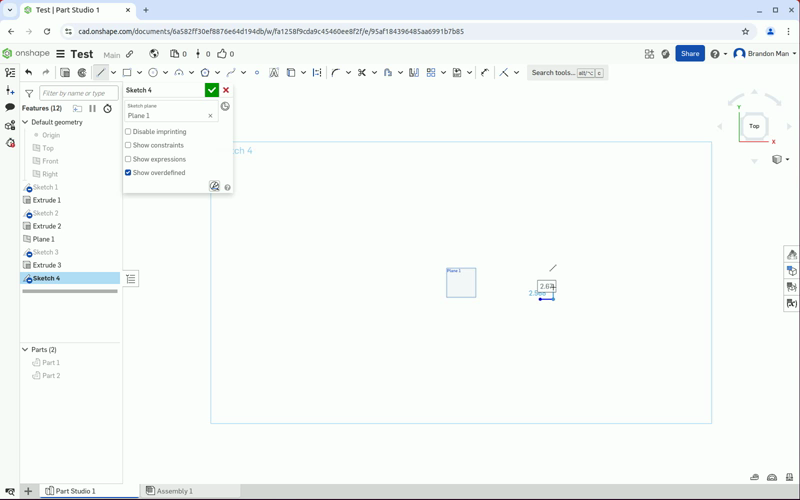
click(553, 286)
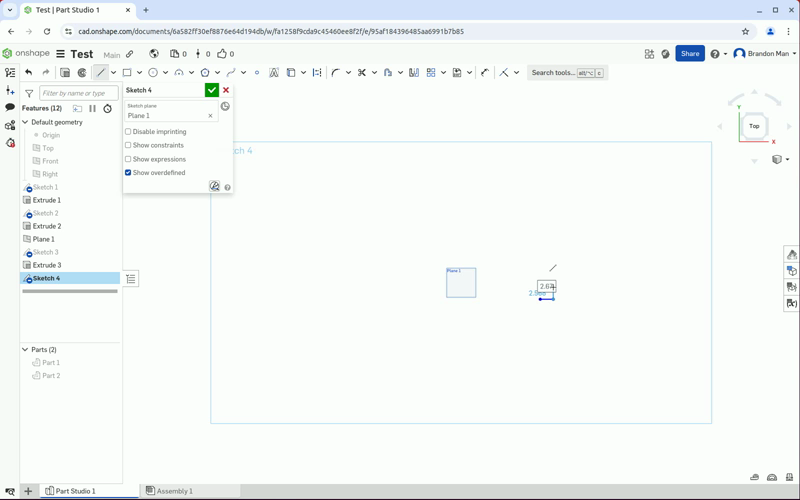
key_up(shift)
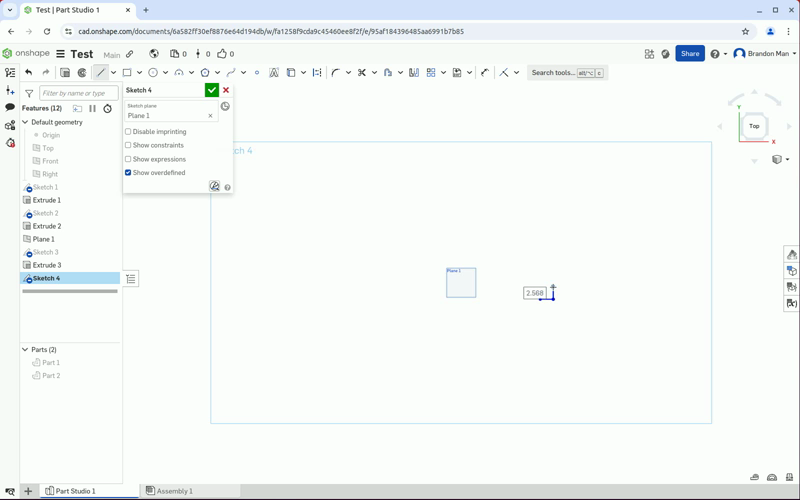
key_down(shift)
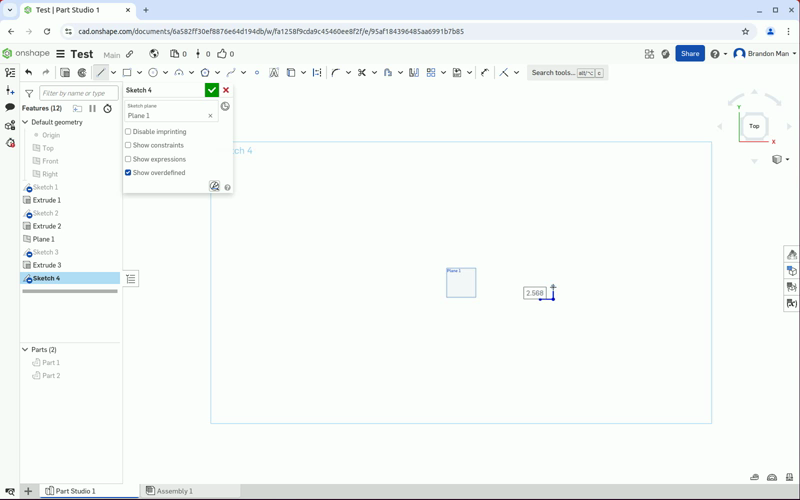
mouse_move(583, 286)
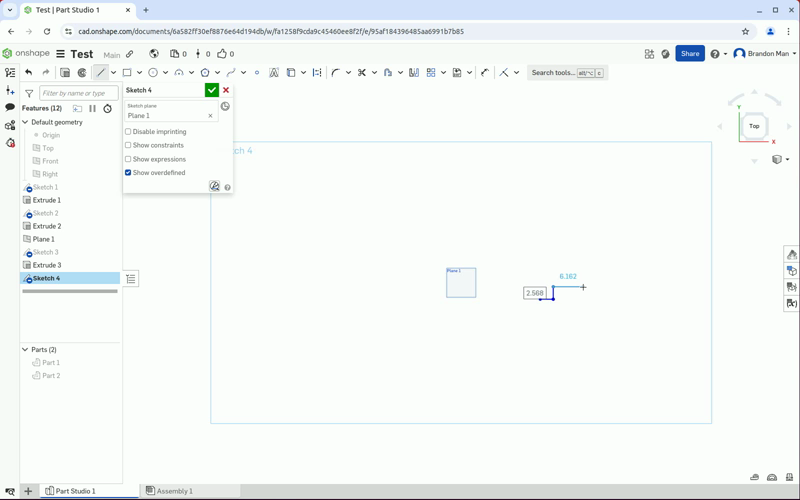
mouse_move(540, 286)
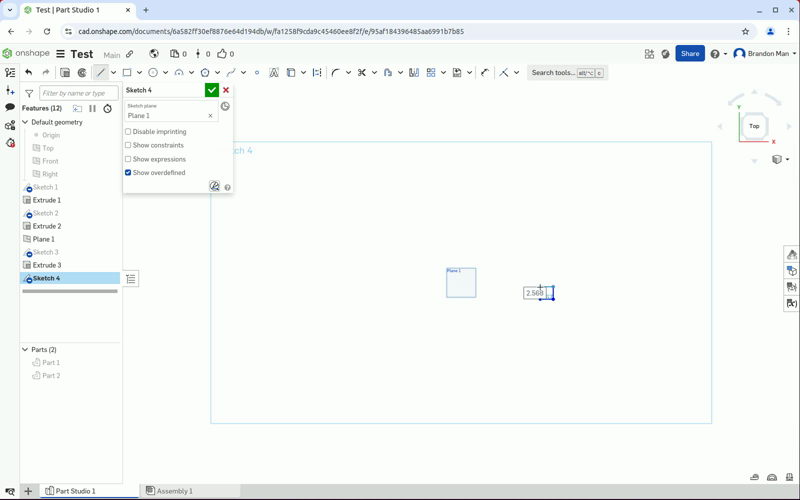
click(540, 286)
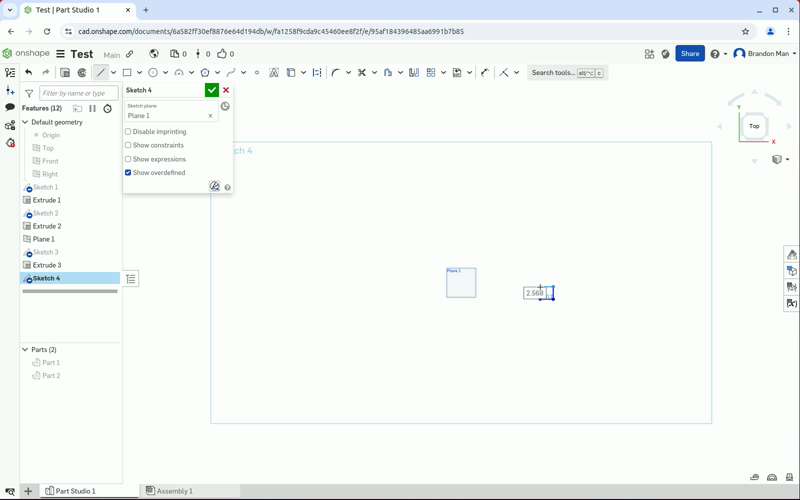
key_up(shift)
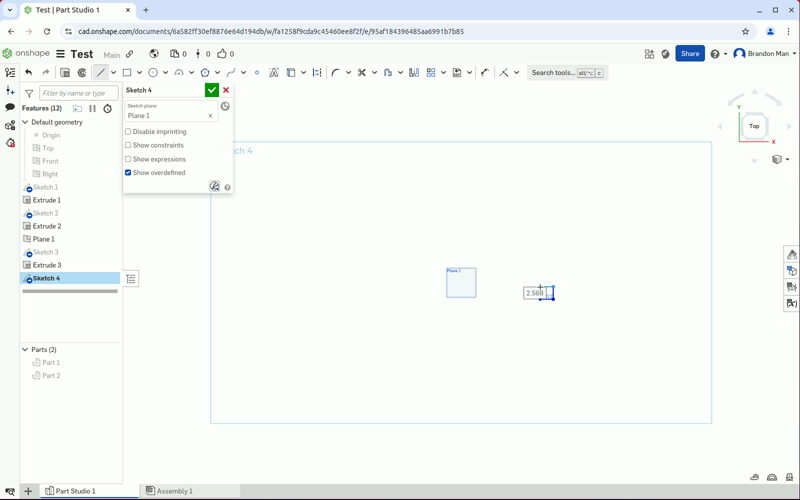
mouse_move(570, 286)
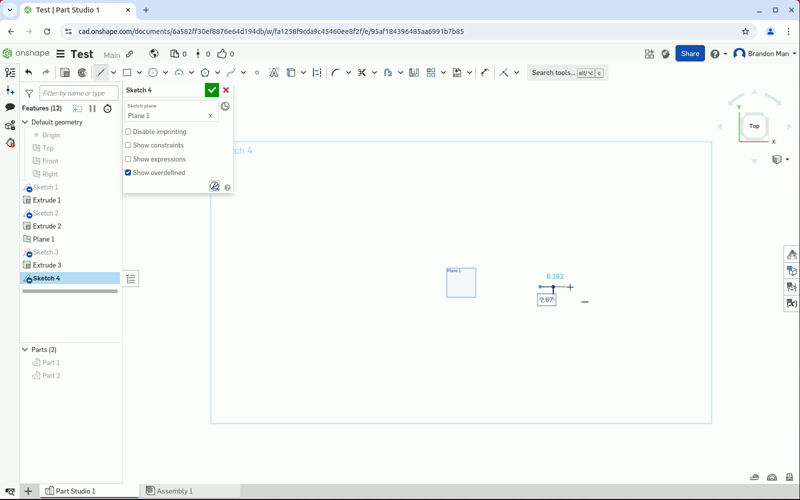
key_down(shift)
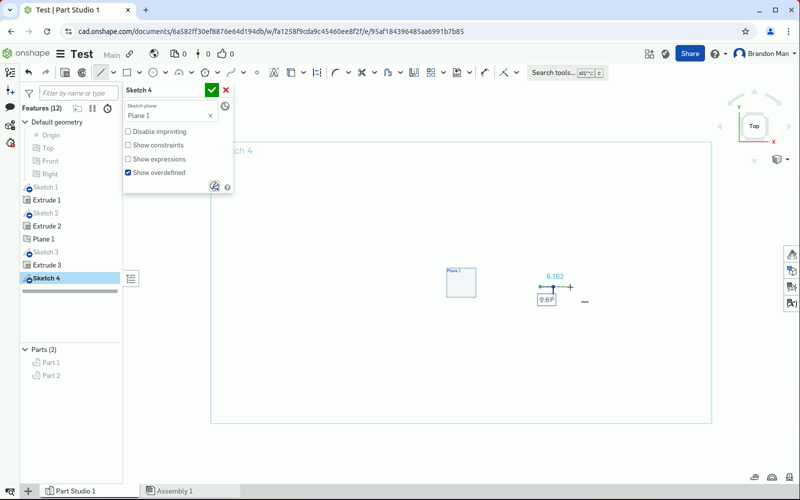
mouse_move(540, 299)
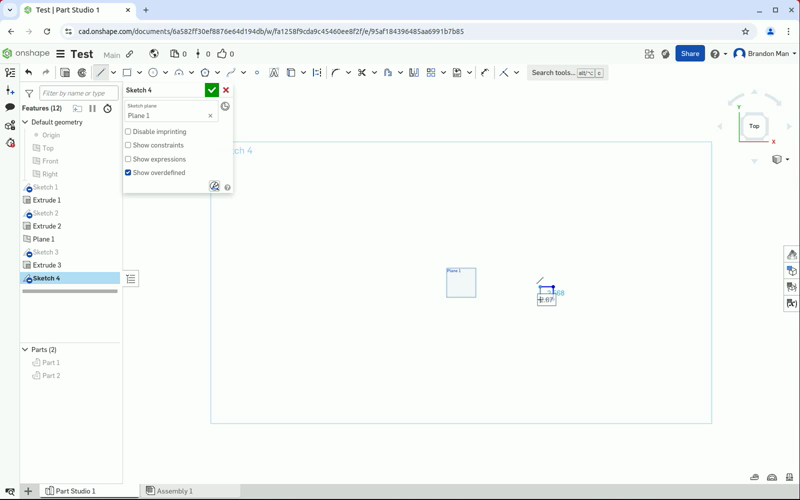
key_up(shift)
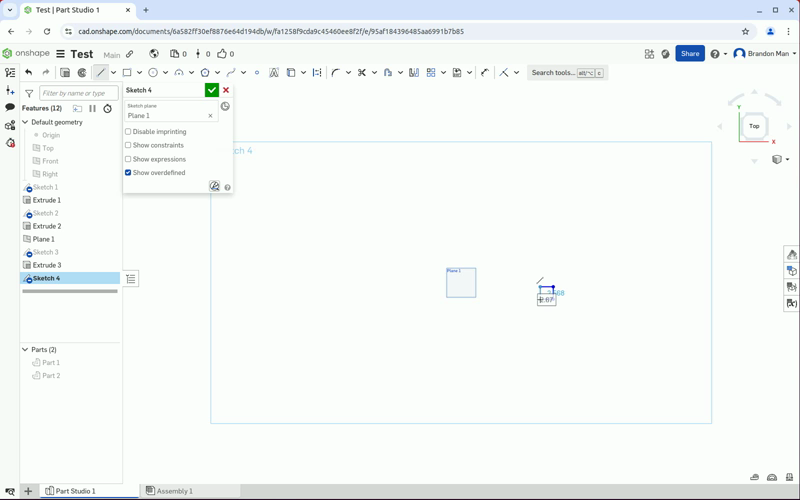
click(540, 299)
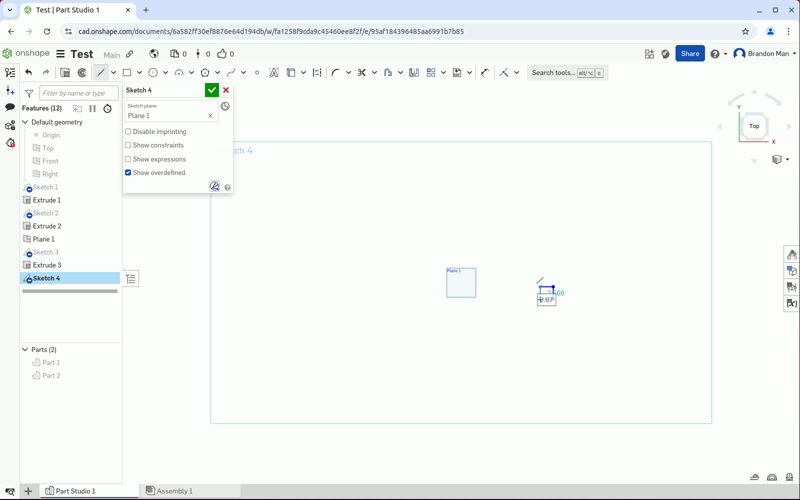
key(esc)
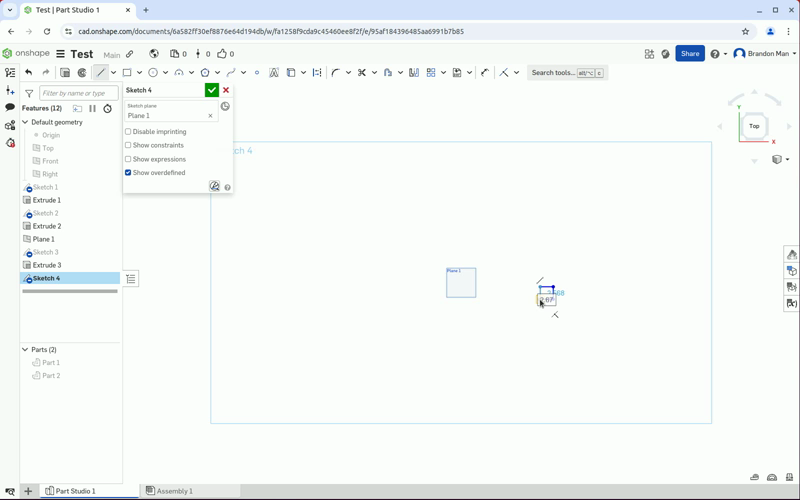
mouse_move(540, 288)
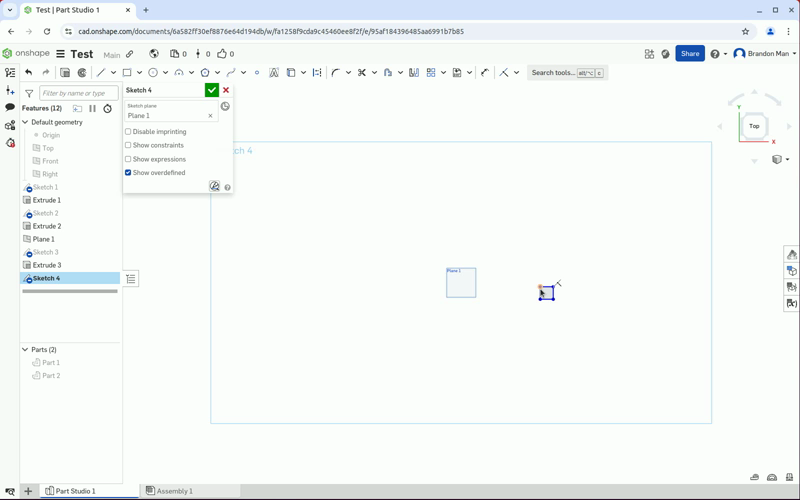
scroll(6)
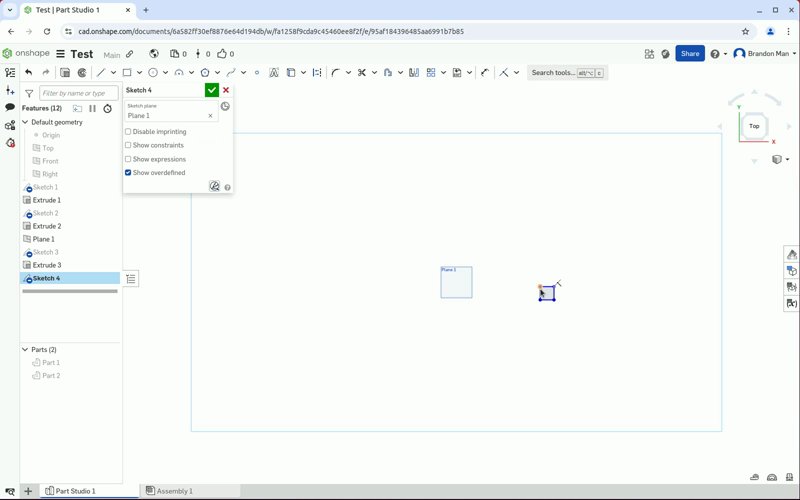
scroll(6)
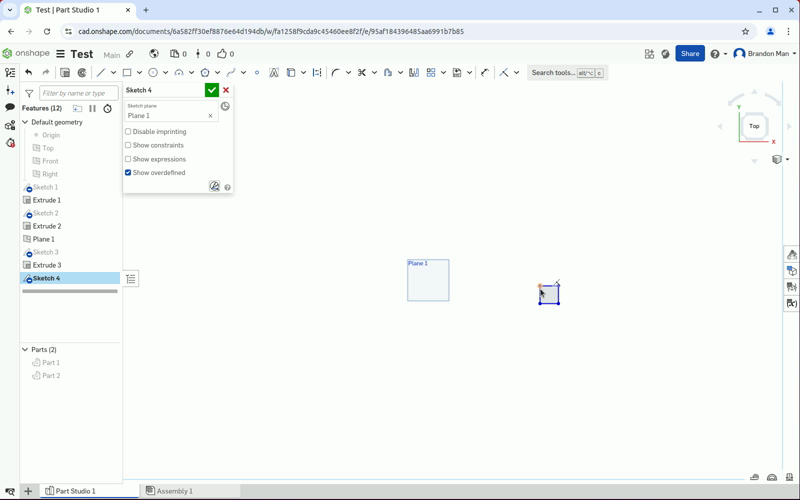
scroll(6)
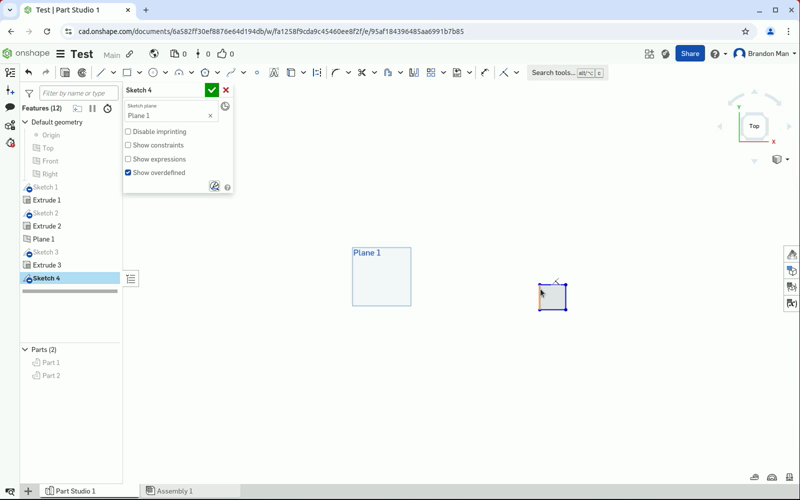
scroll(6)
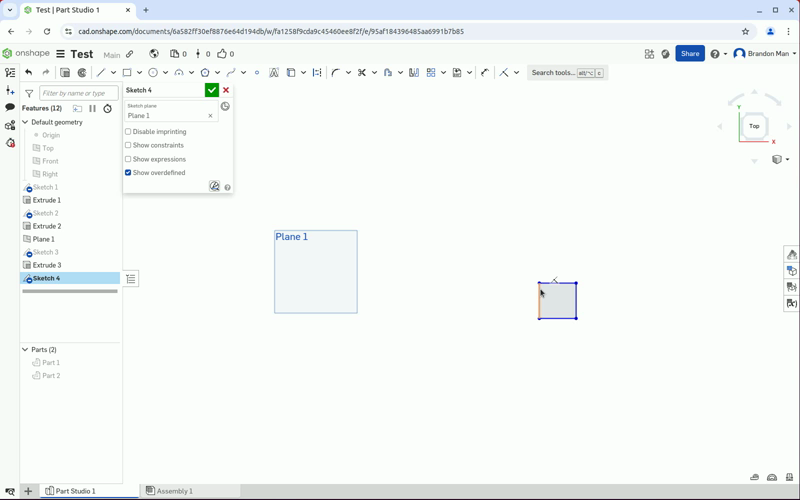
scroll(6)
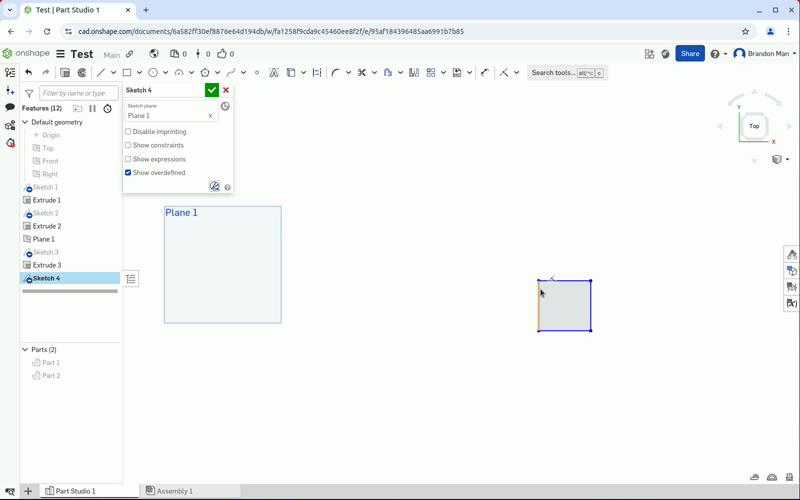
scroll(6)
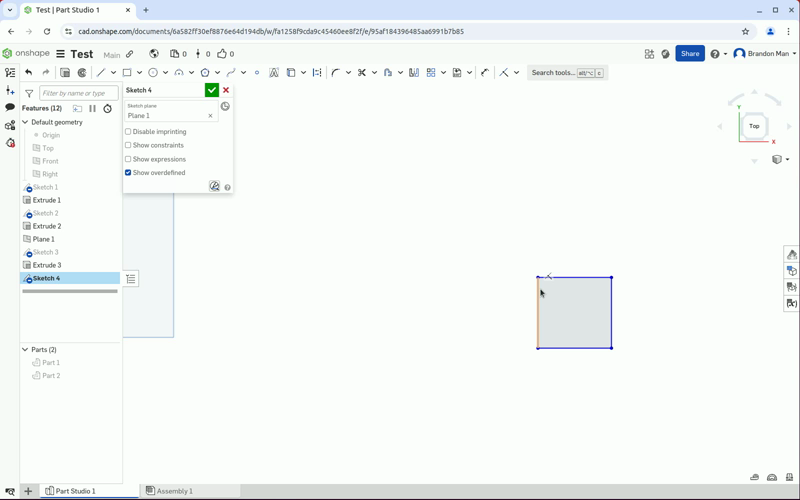
scroll(6)
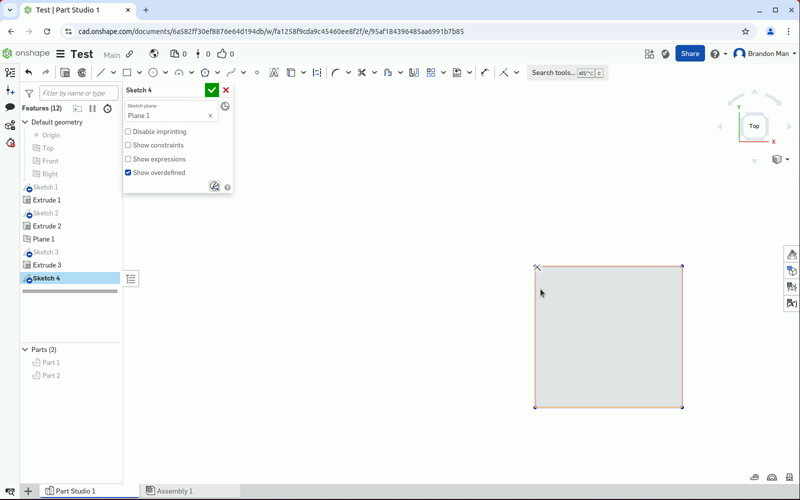
click(540, 288)
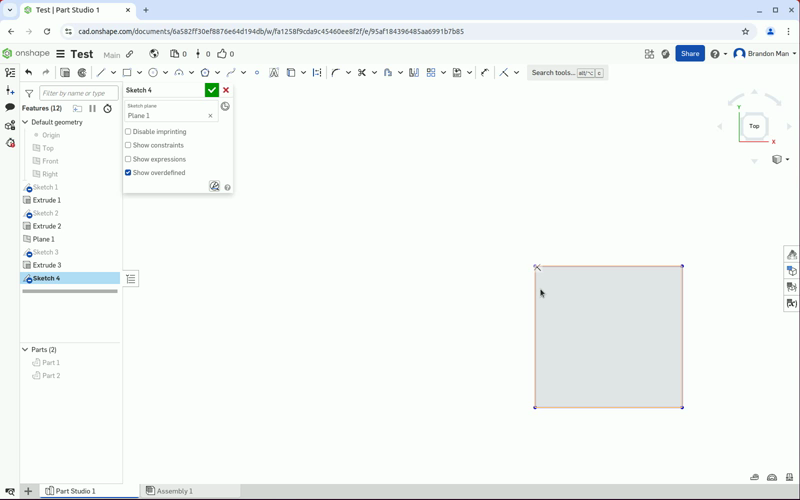
scroll(-6)
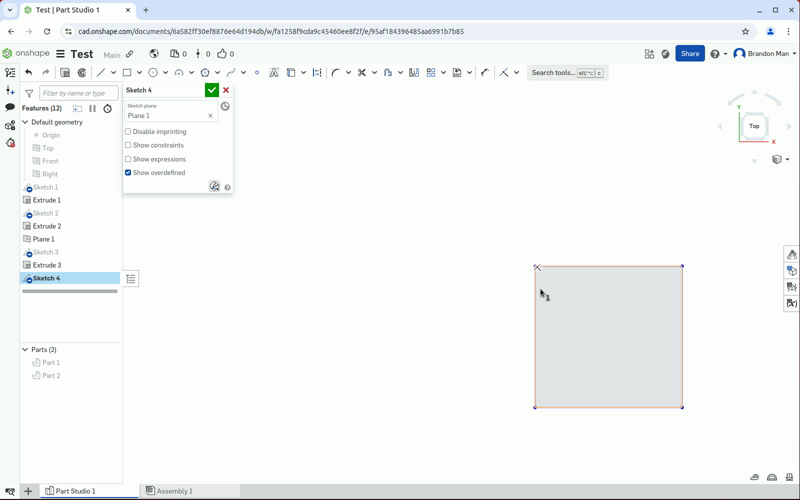
scroll(-6)
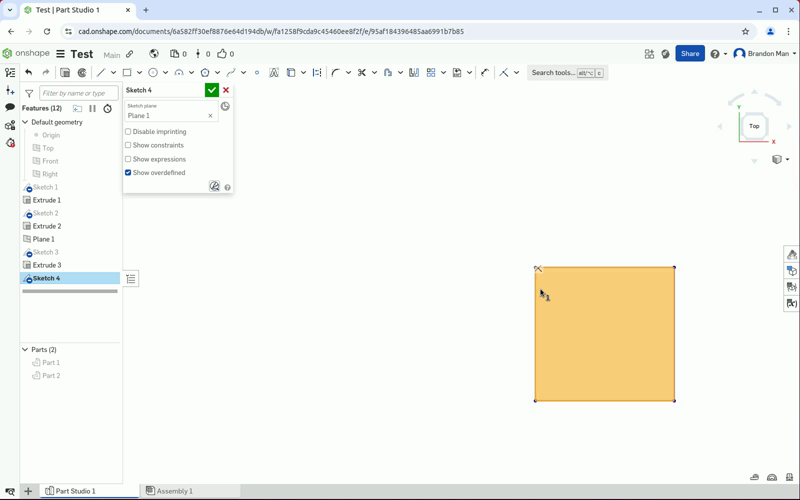
scroll(-6)
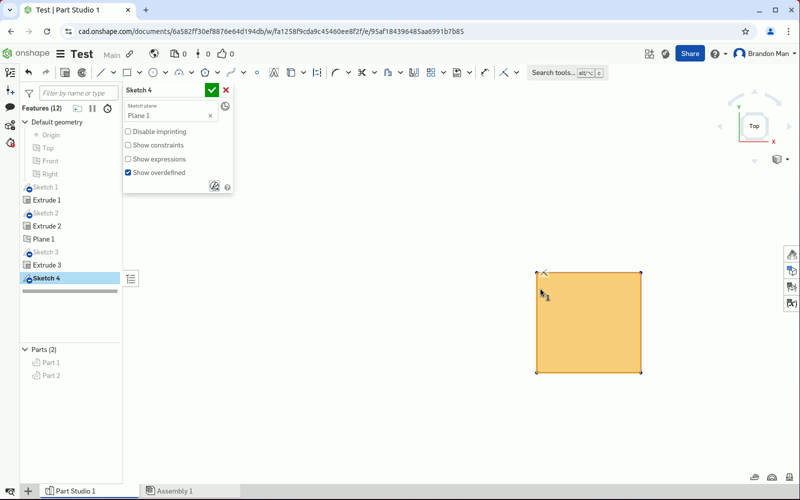
scroll(-6)
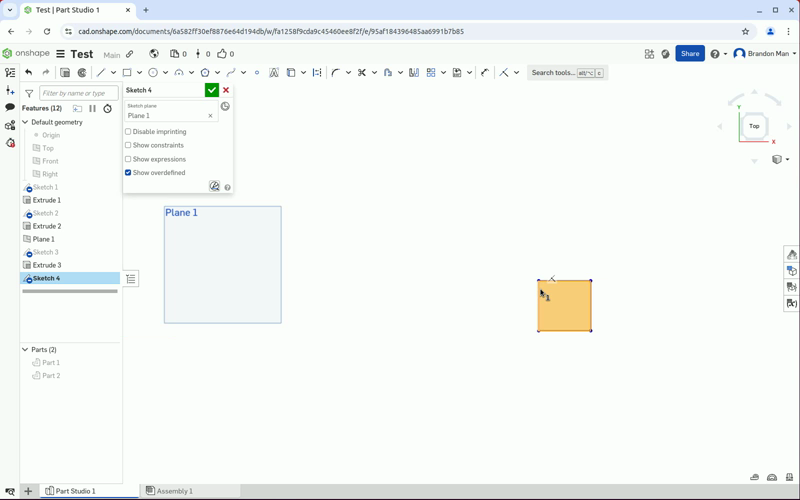
scroll(-6)
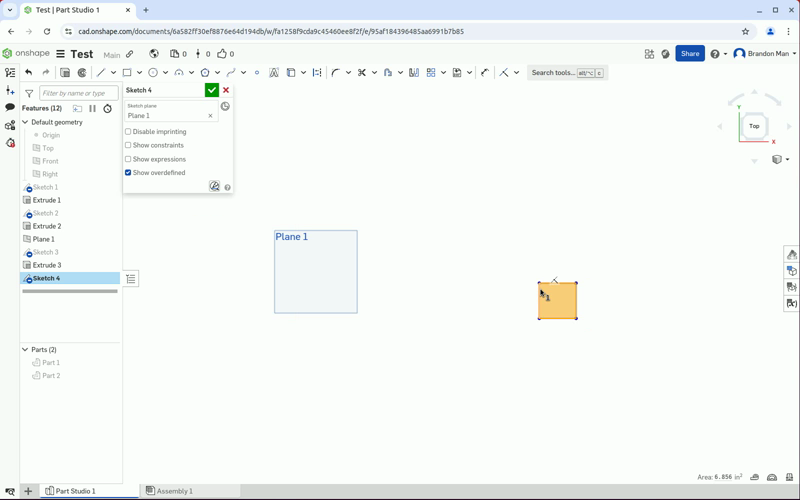
scroll(-6)
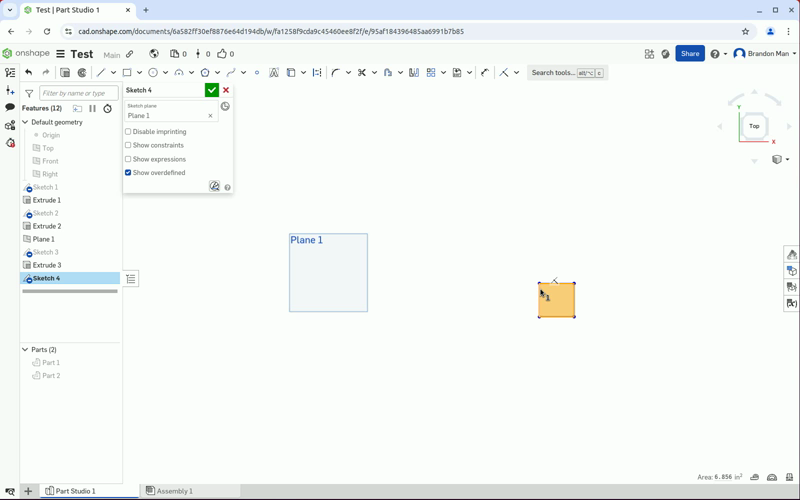
scroll(-6)
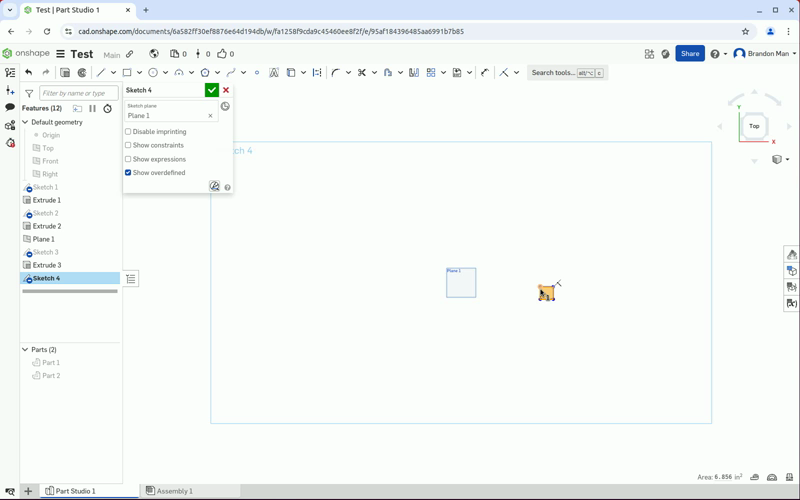
mouse_move(73, 352)
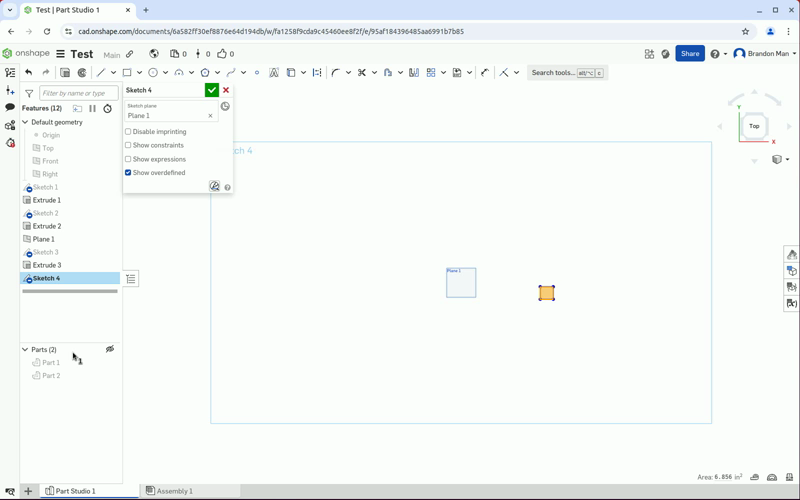
key(shift+y)
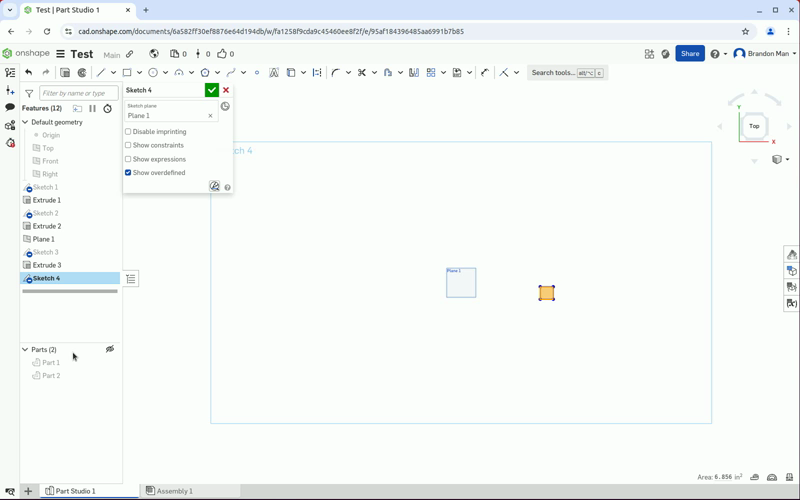
key(shift+e)
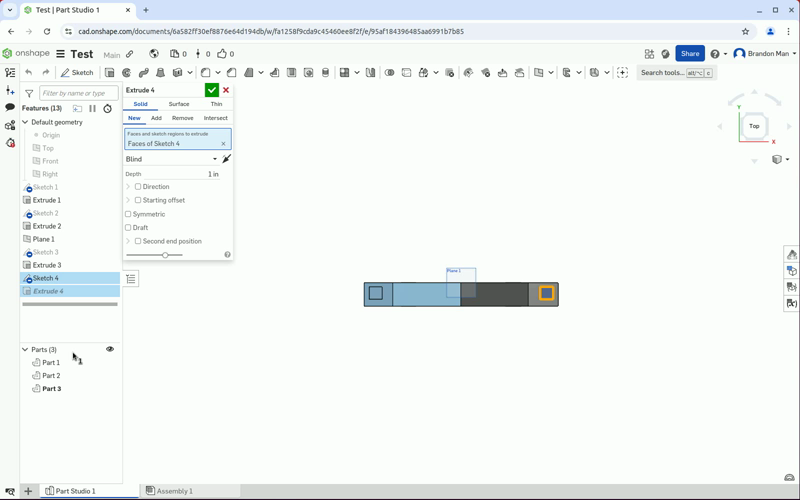
mouse_move(143, 106)
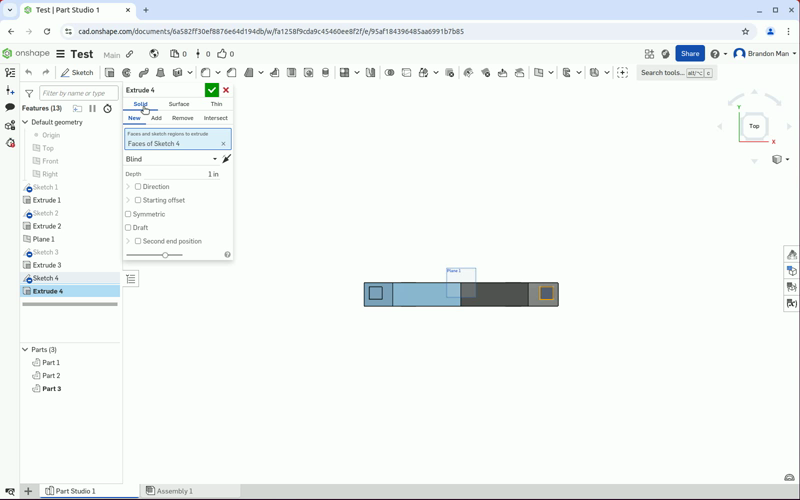
click(143, 106)
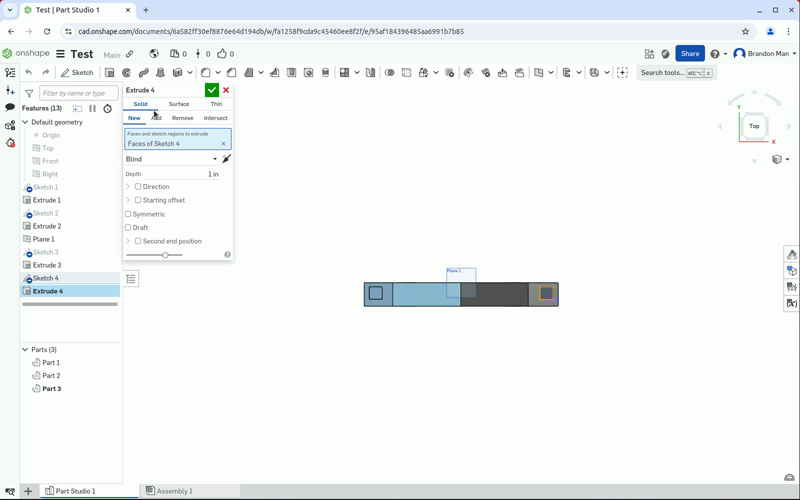
mouse_move(186, 120)
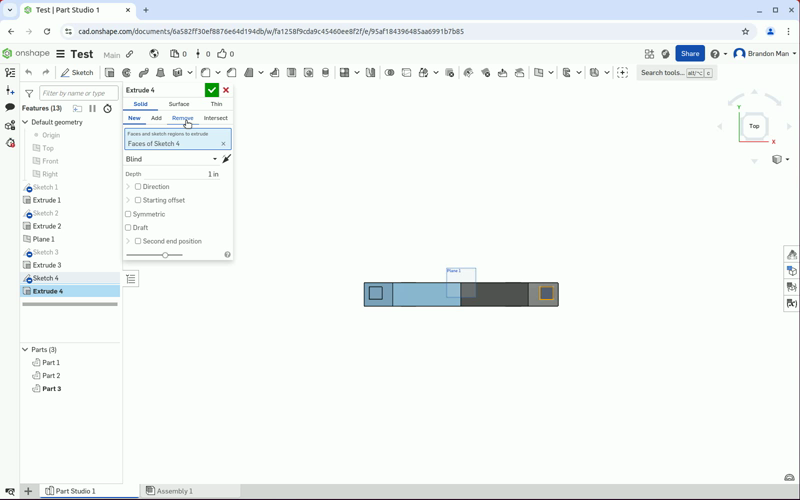
click(186, 120)
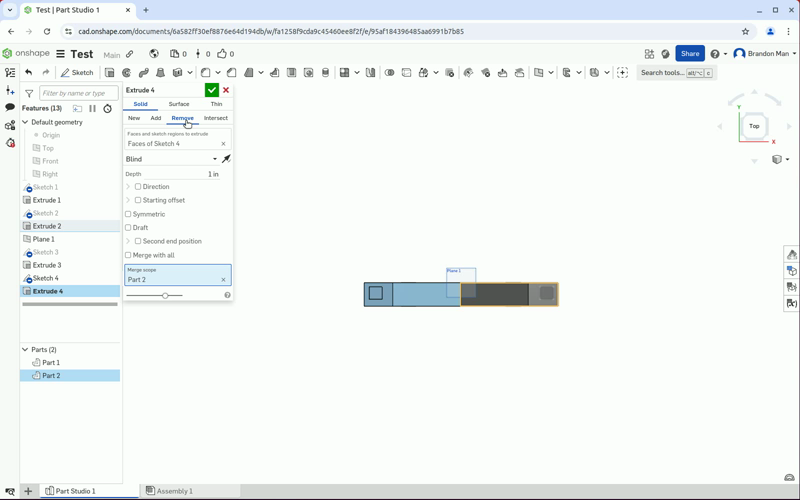
key(tab, 4)
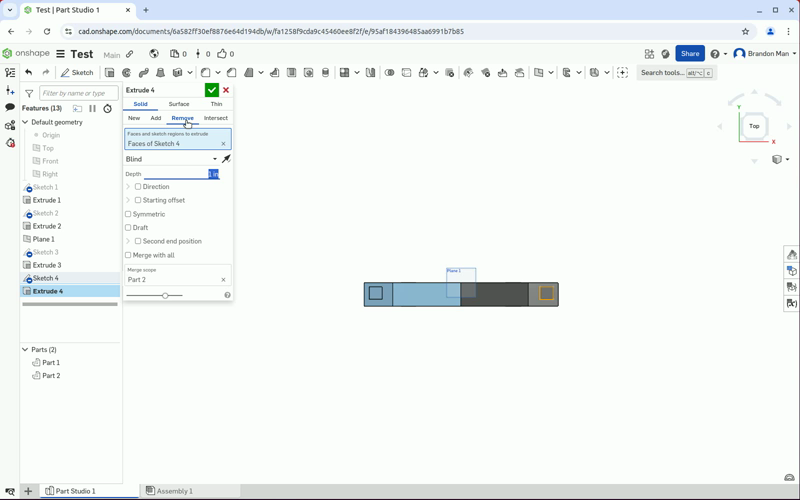
text(2.407)
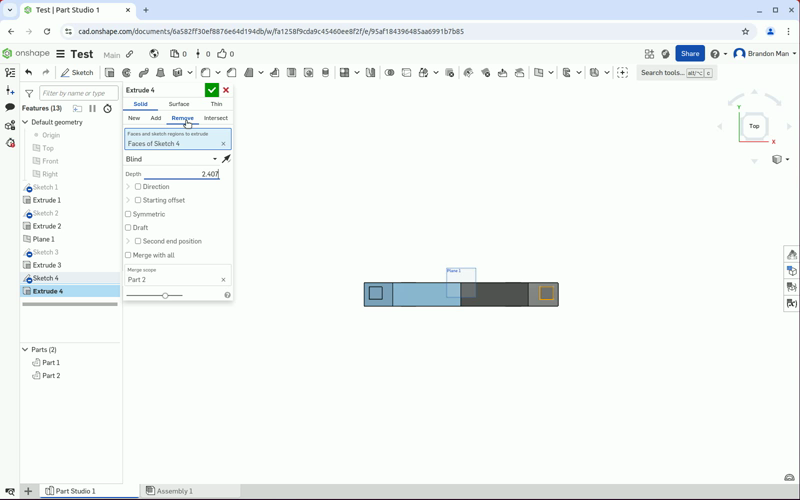
key(tab, 6)
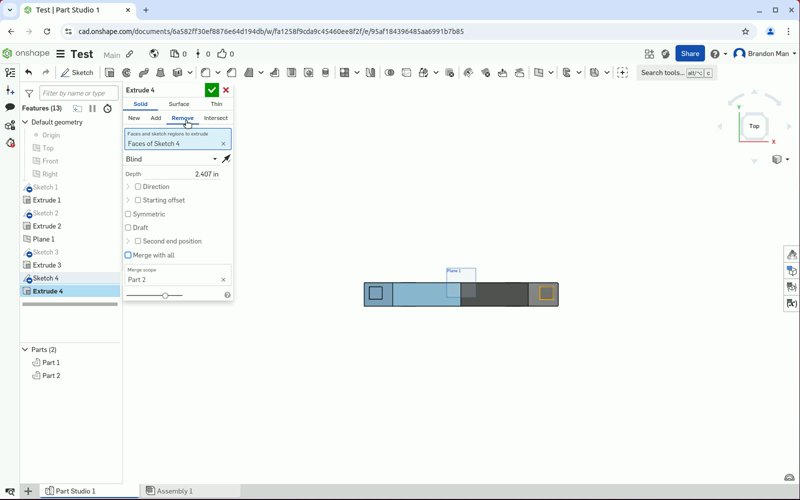
key(space)
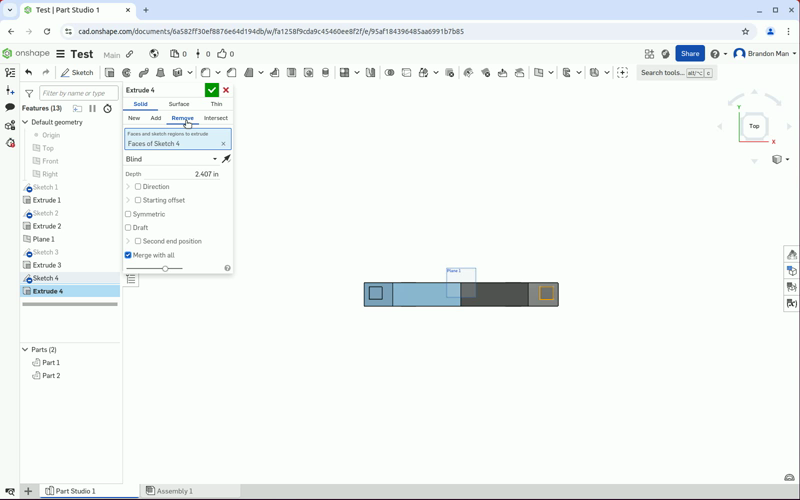
key(enter)
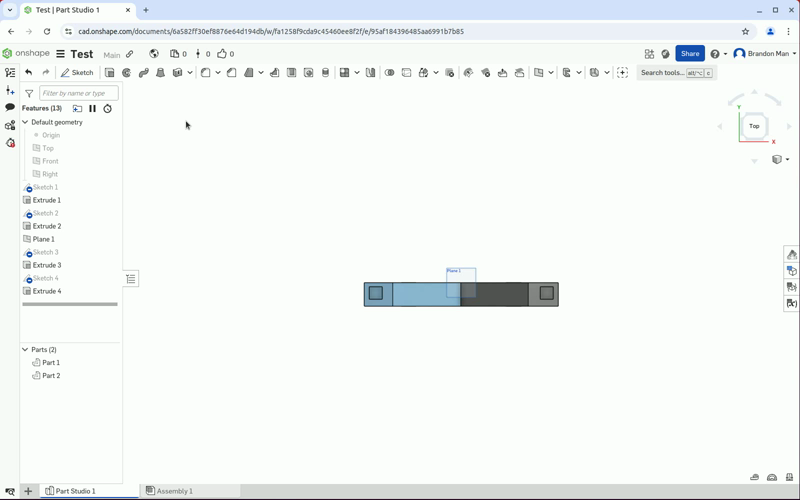
key(shift+h)
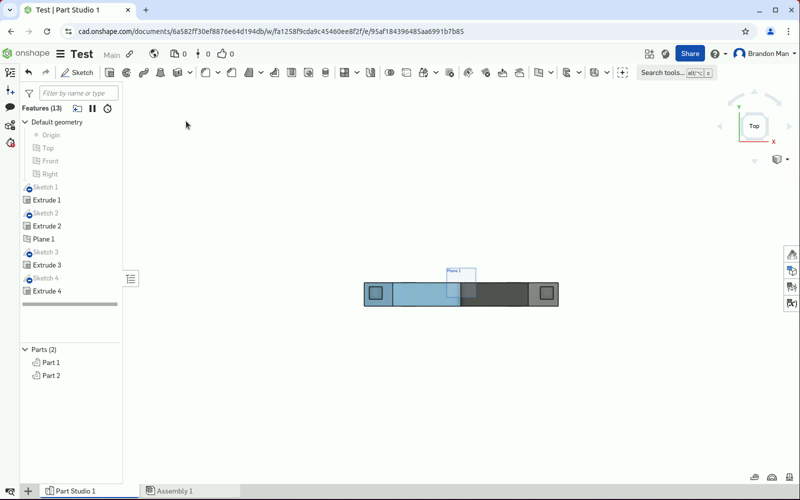
key(shift+h)
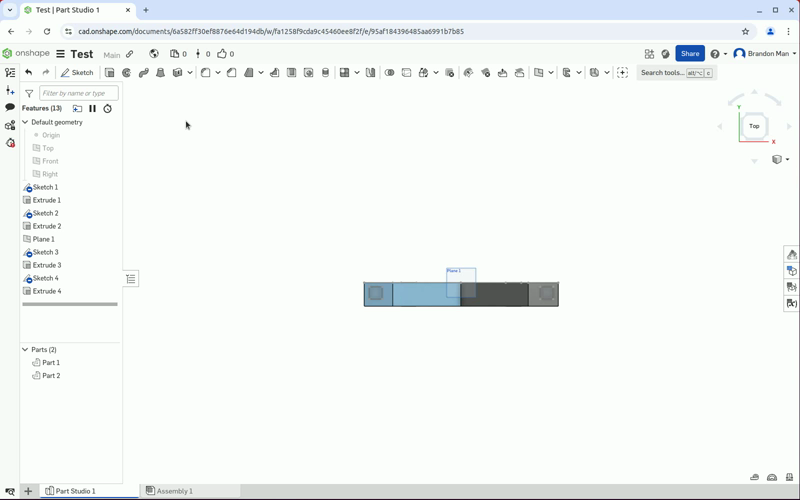
key(shift+7)
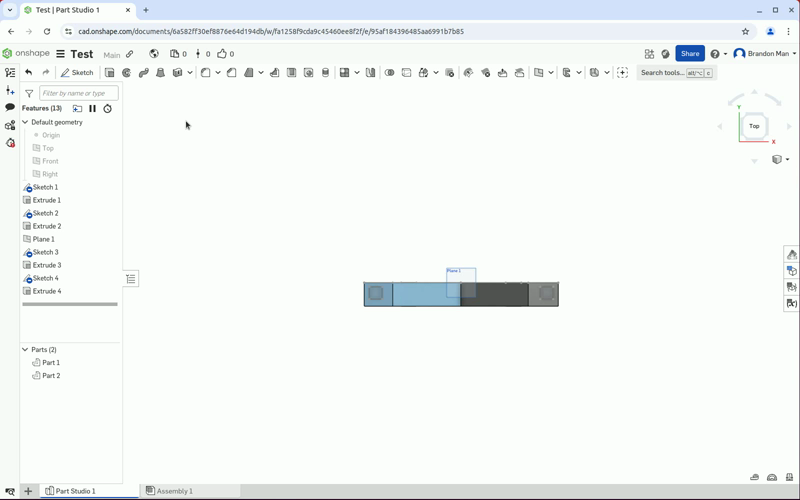
key(up, 3)
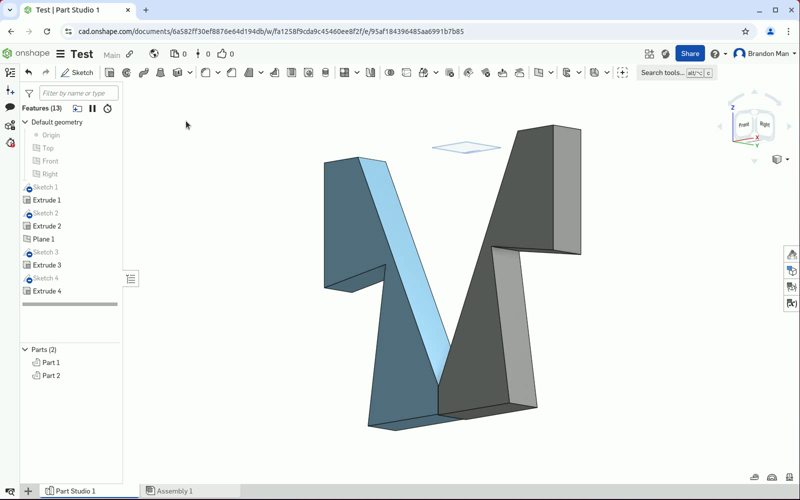
key(left, 3)
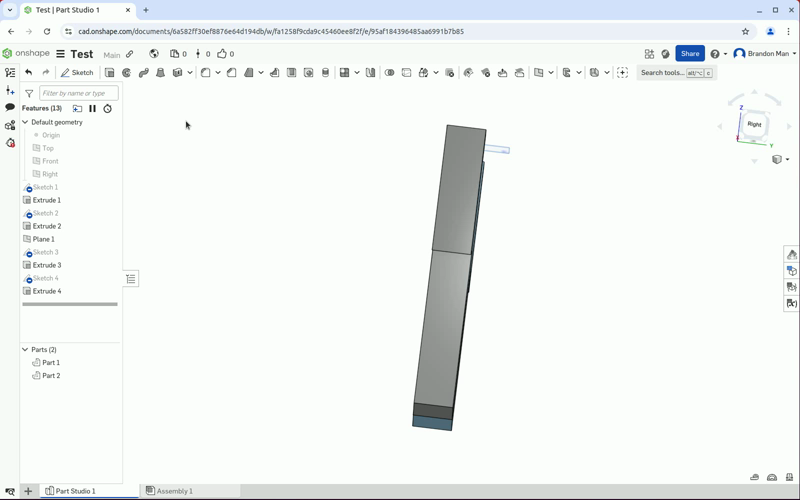
key(right, 3)
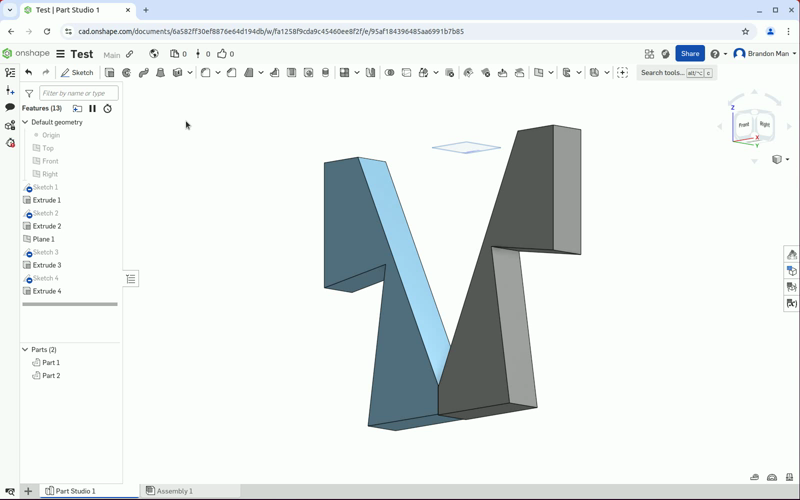
key(down, 3)
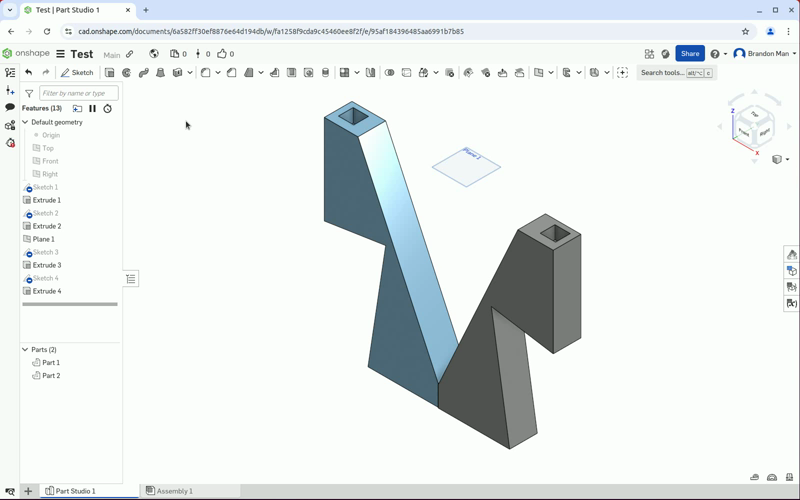
mouse_move(73, 189)
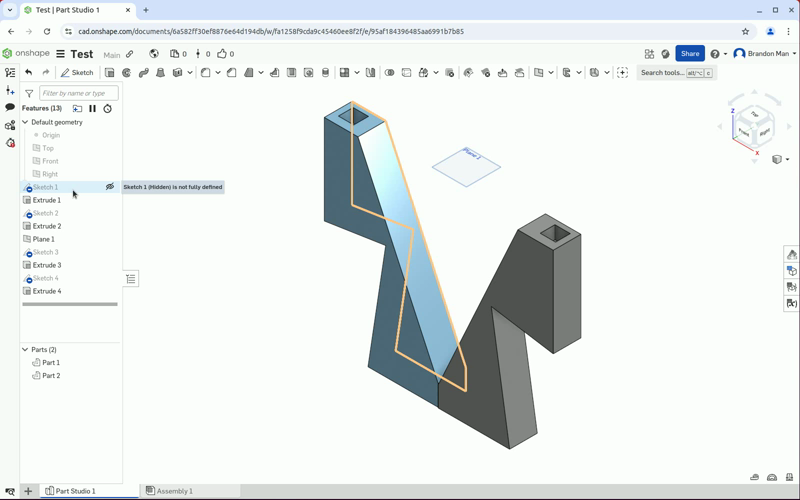
click(73, 189)